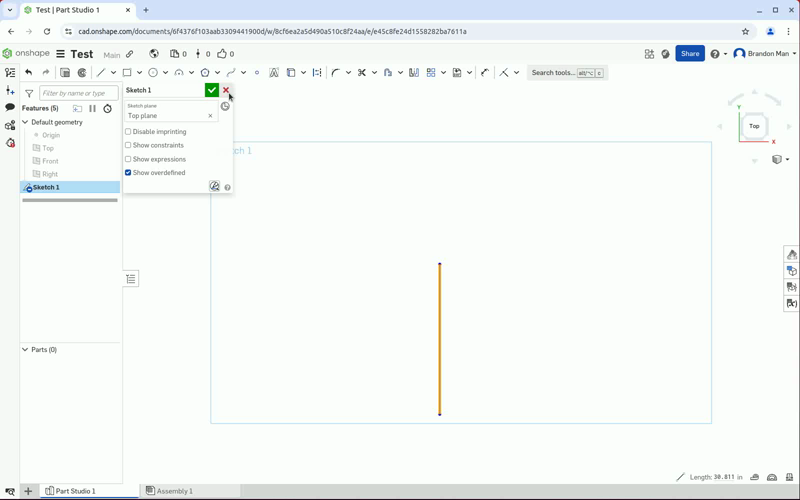
key(shift+h)
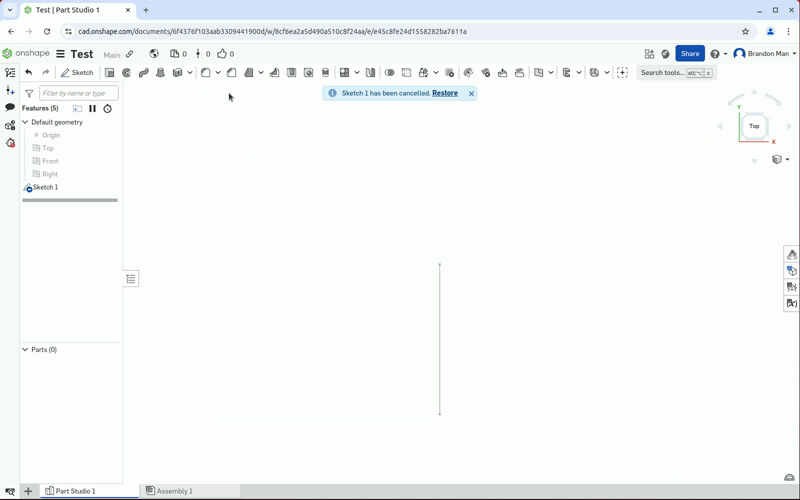
key(shift+s)
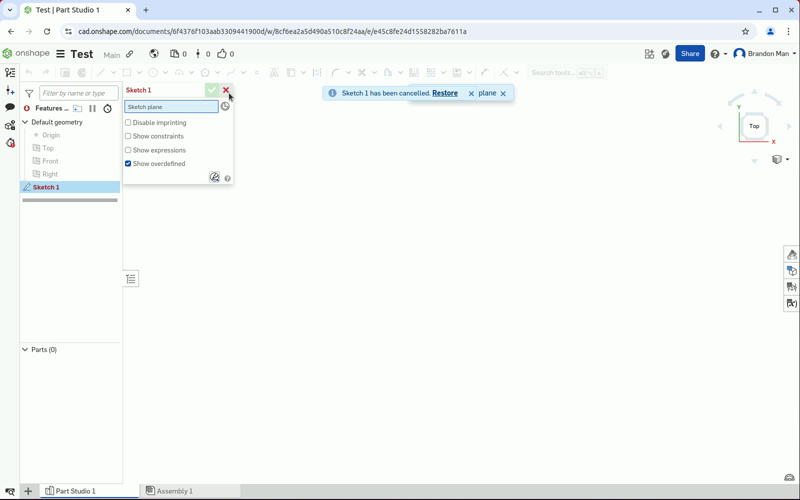
mouse_move(73, 150)
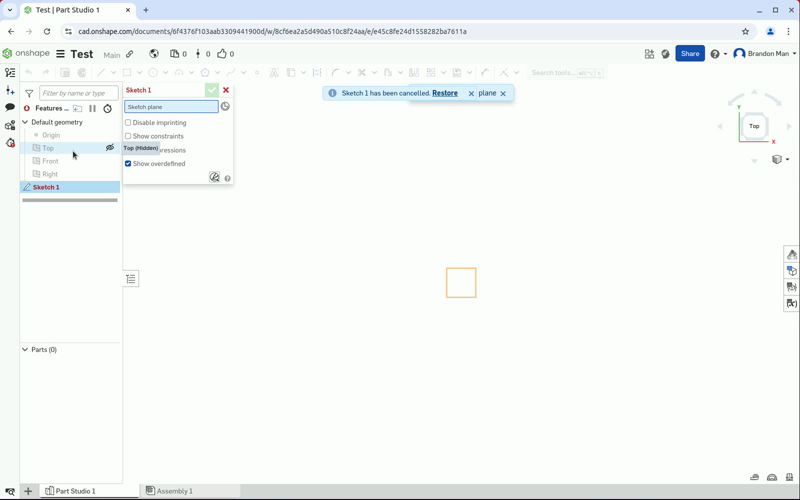
click(73, 150)
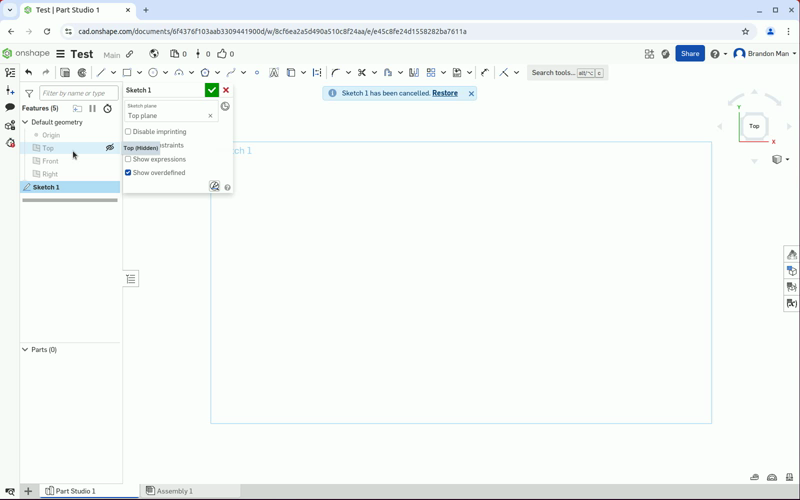
mouse_move(73, 352)
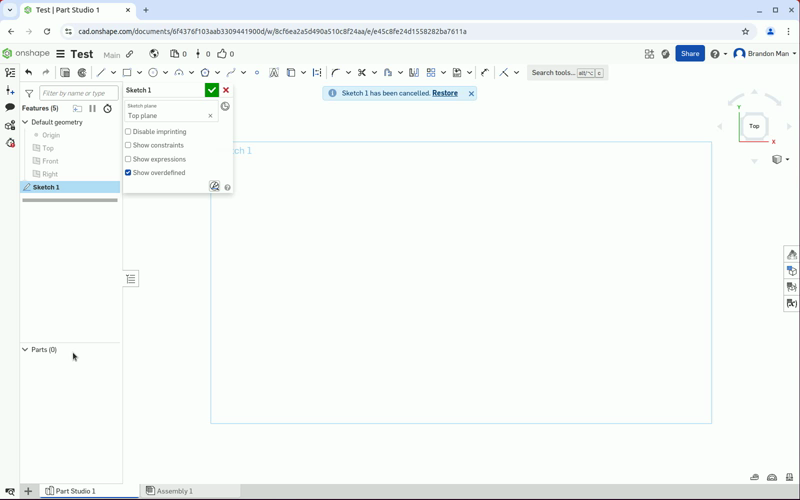
key(y)
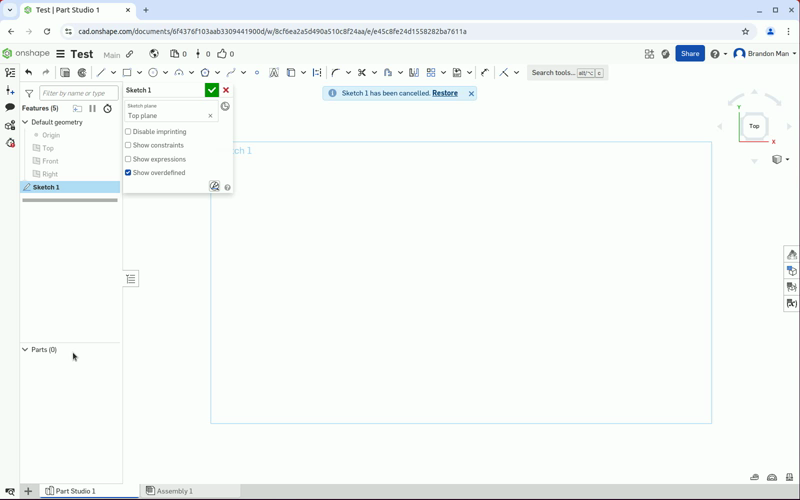
key(c)
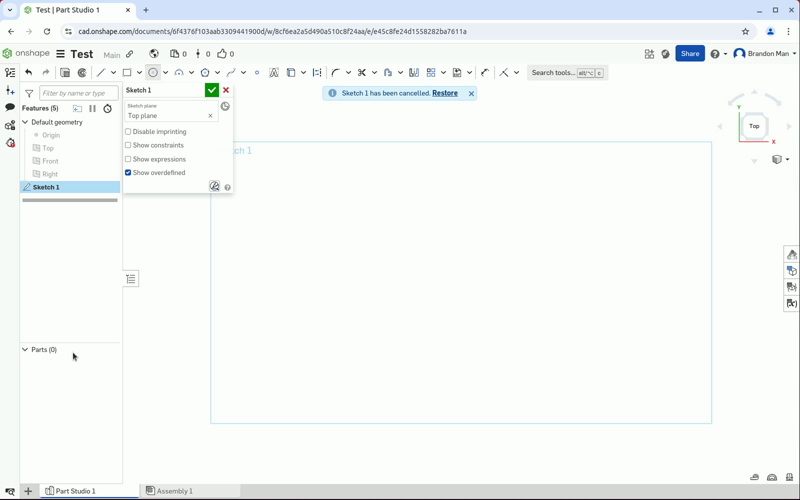
key_down(shift)
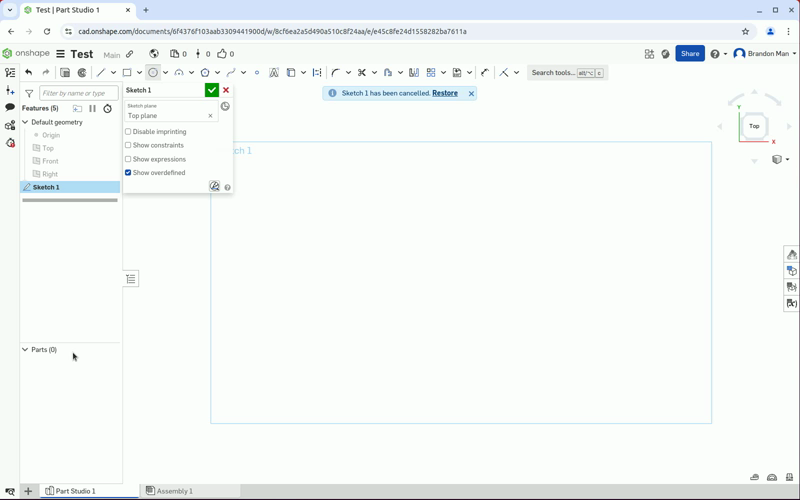
mouse_move(461, 282)
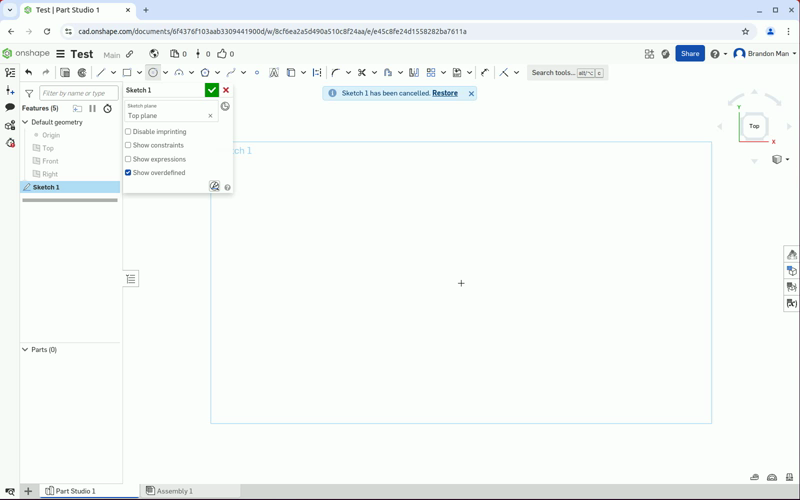
click(461, 282)
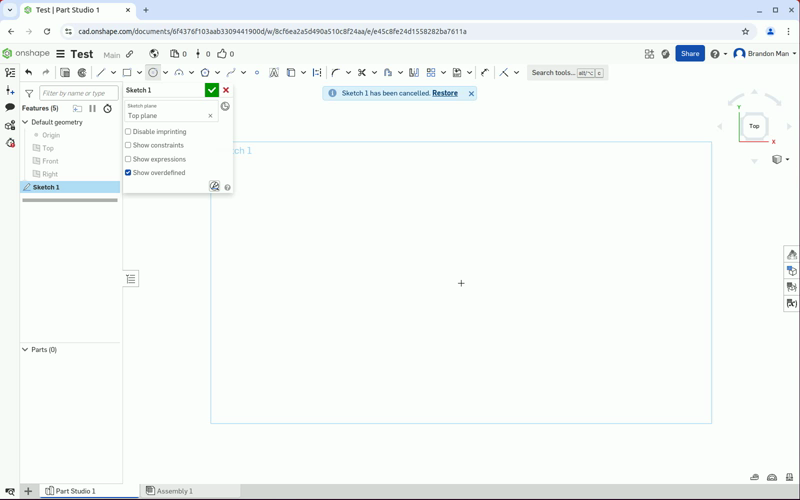
key_up(shift)
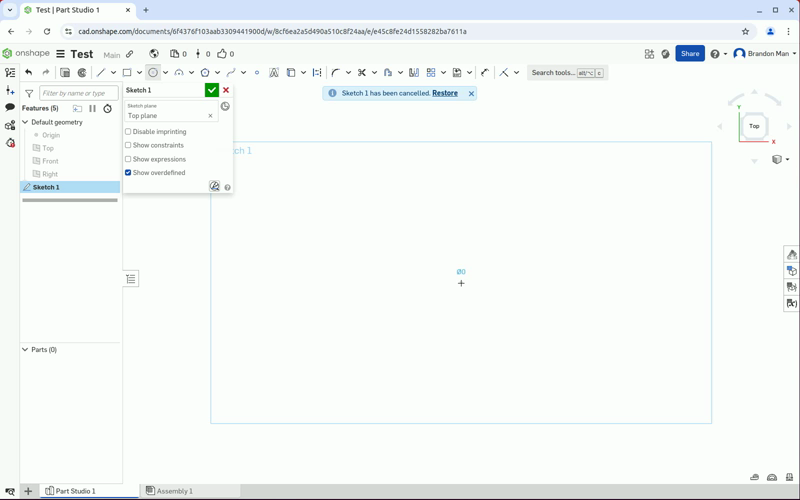
mouse_move(574, 282)
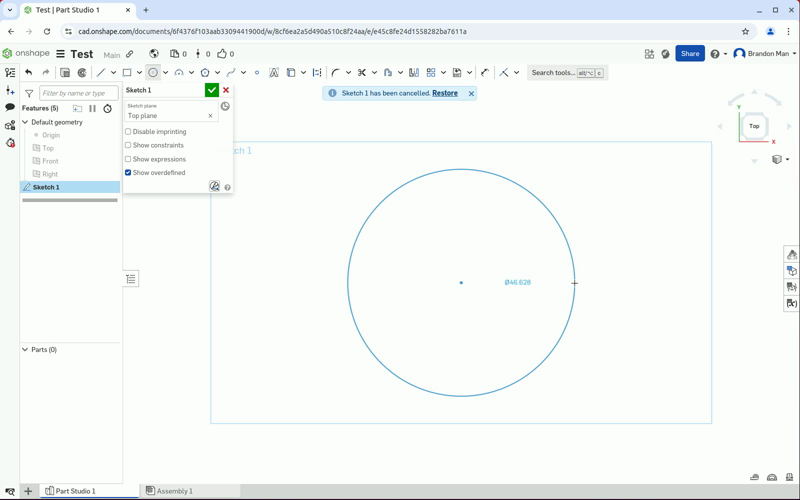
click(574, 282)
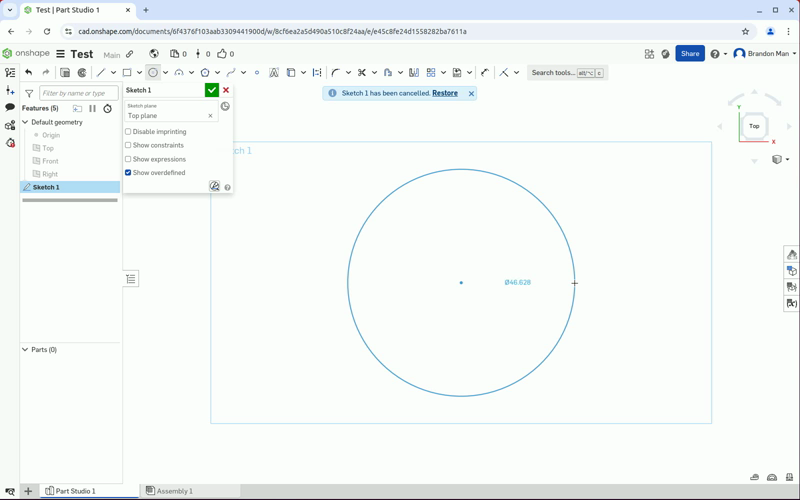
key(esc)
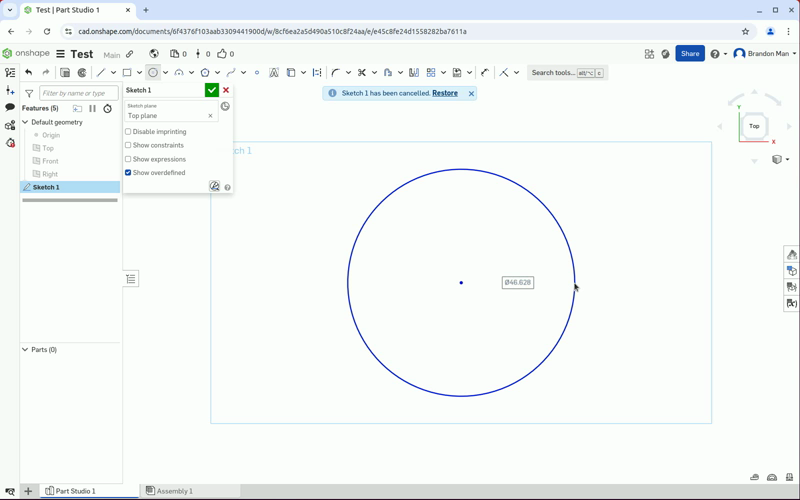
key(c)
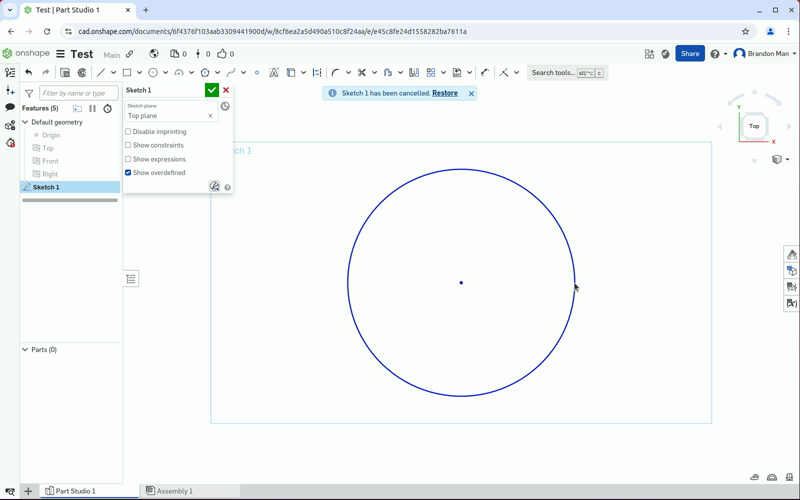
key_down(shift)
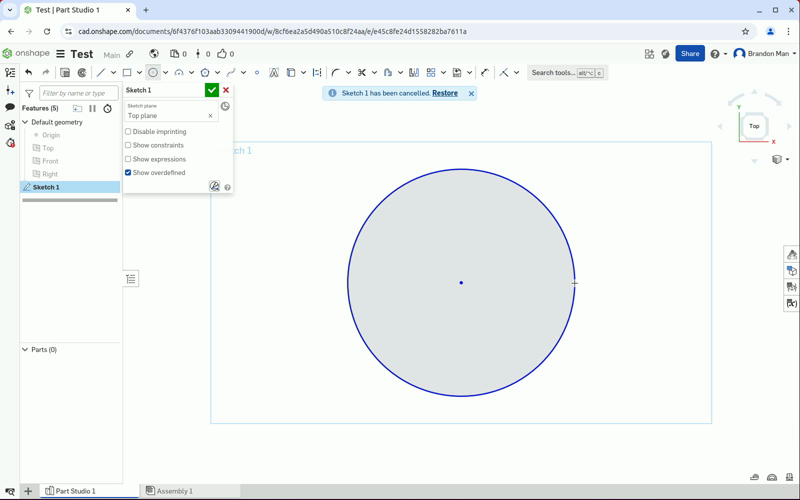
mouse_move(461, 282)
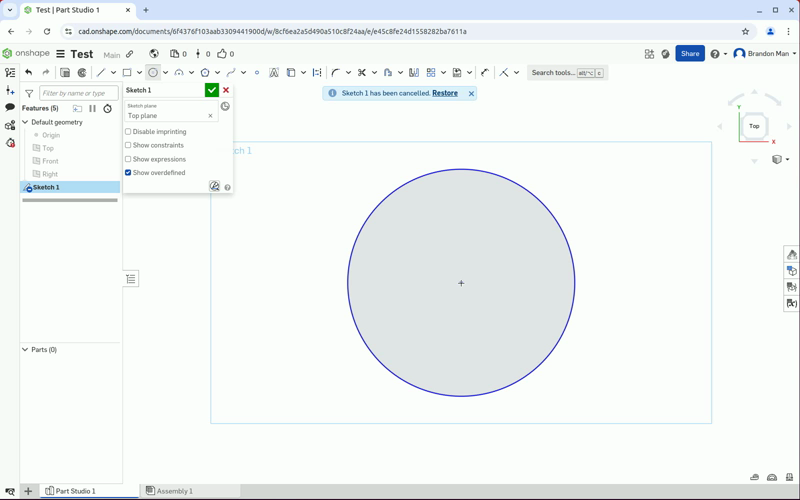
click(461, 282)
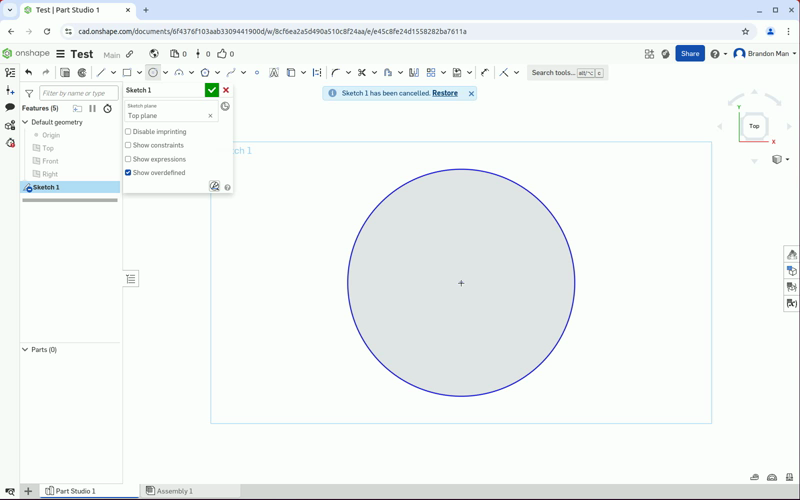
key_up(shift)
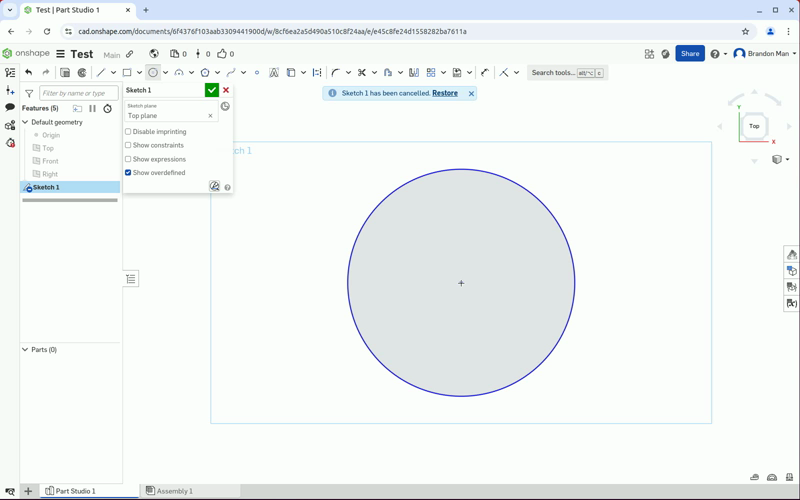
mouse_move(529, 282)
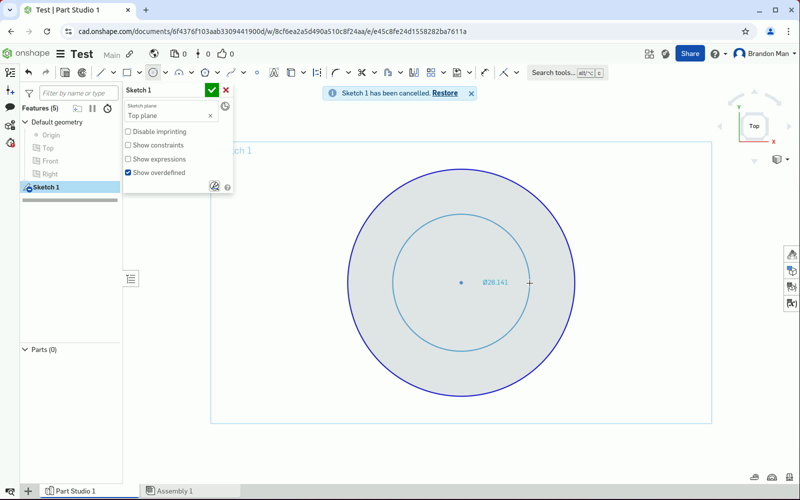
click(529, 282)
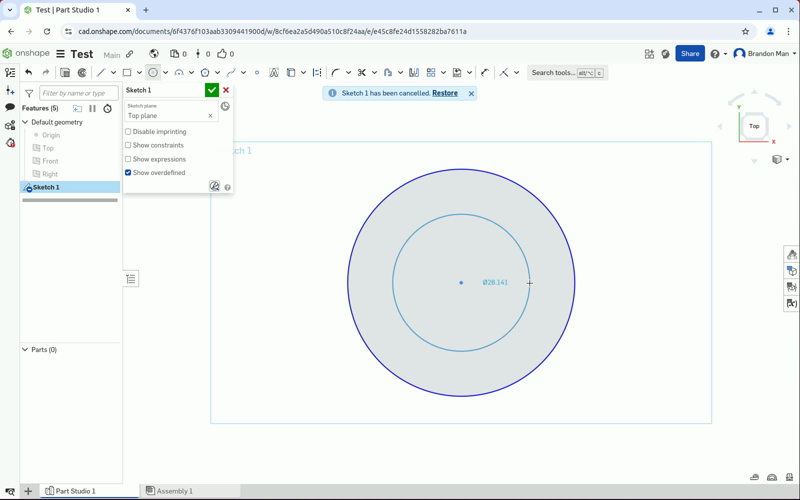
key(esc)
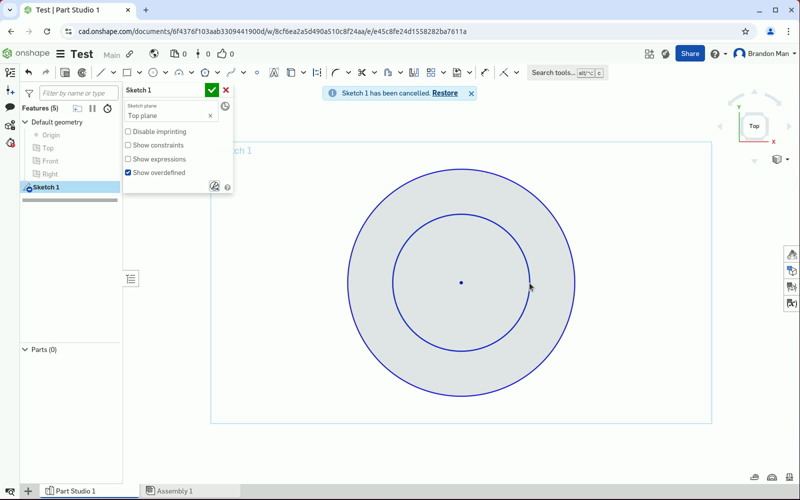
mouse_move(380, 323)
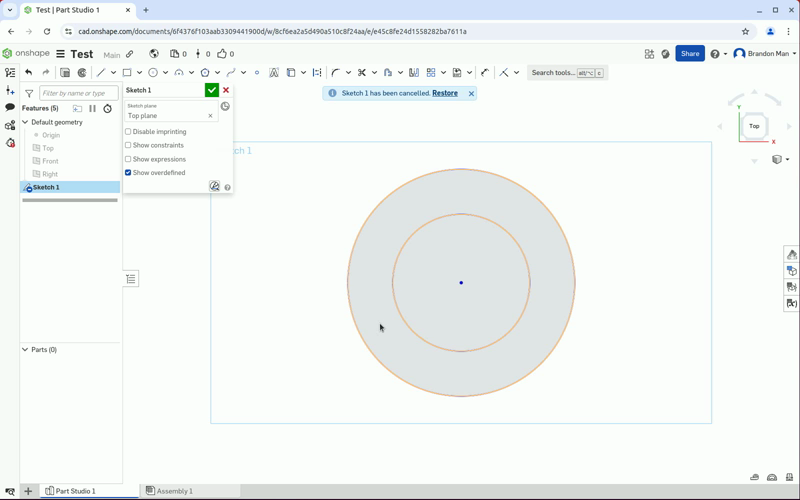
click(380, 323)
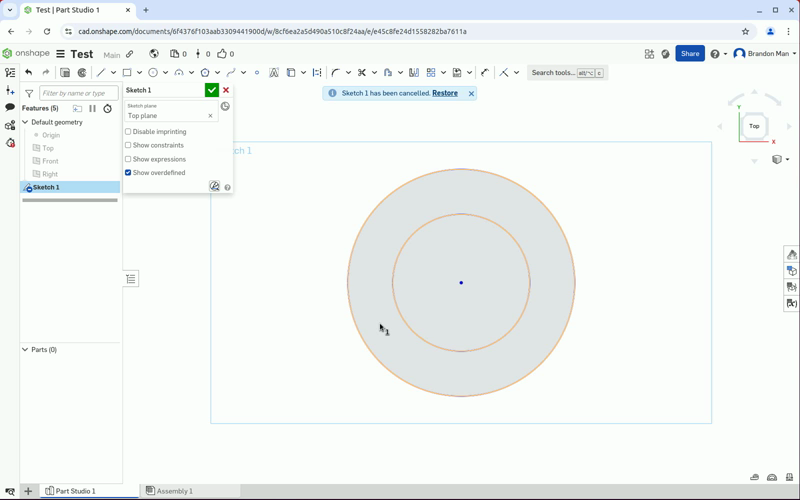
mouse_move(73, 352)
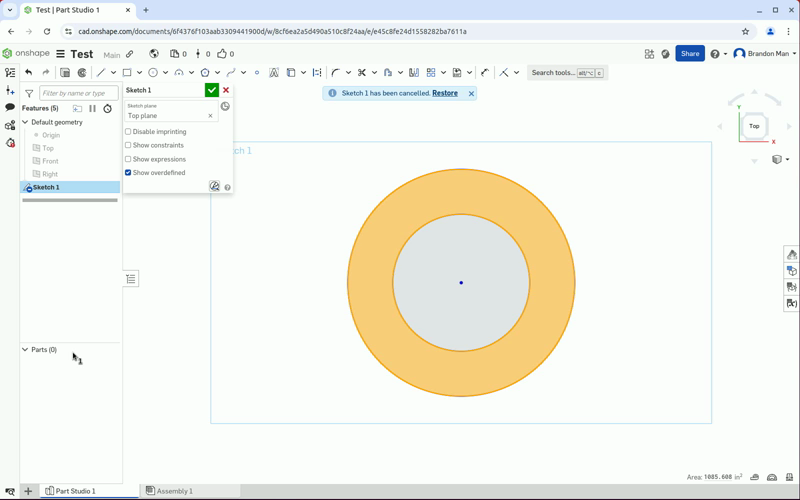
key(shift+y)
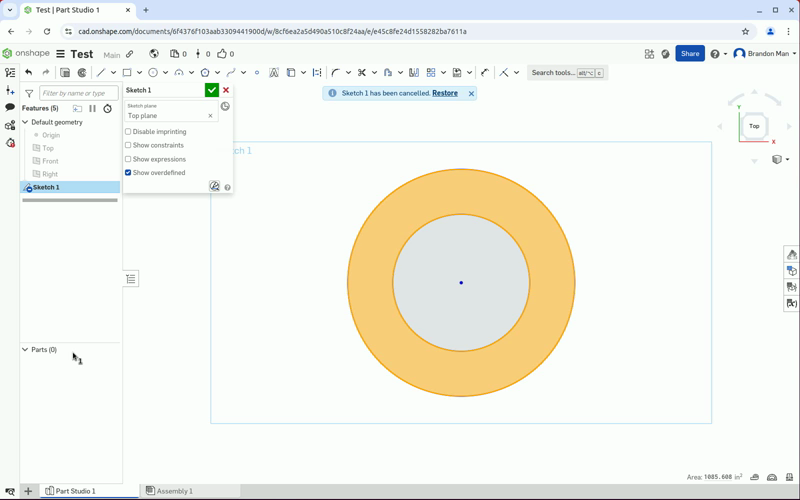
key(shift+e)
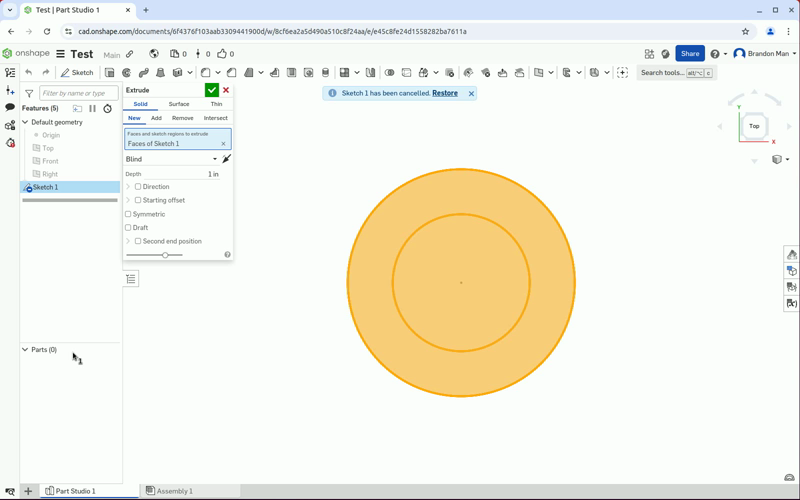
mouse_move(143, 106)
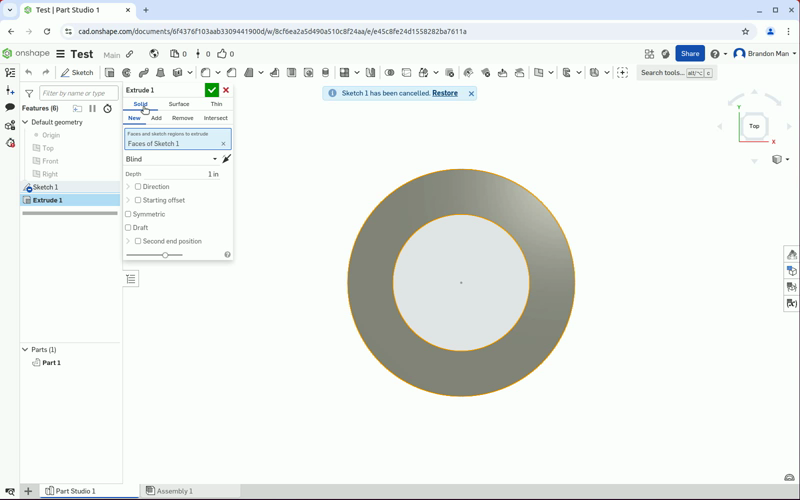
click(143, 106)
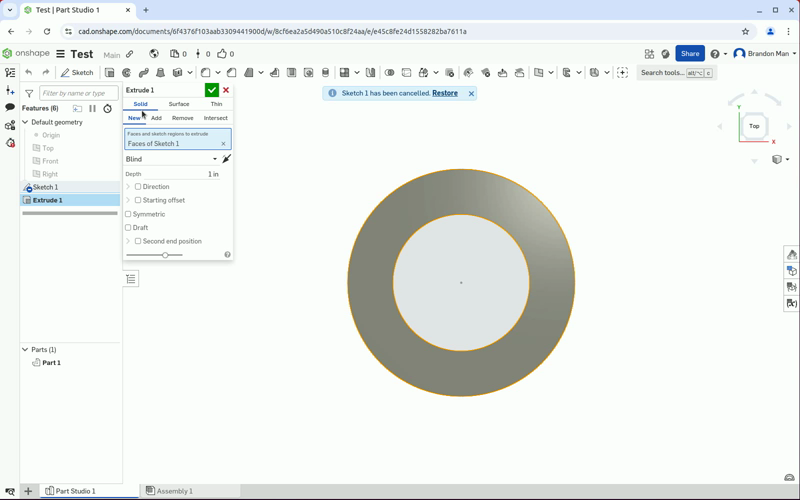
mouse_move(137, 120)
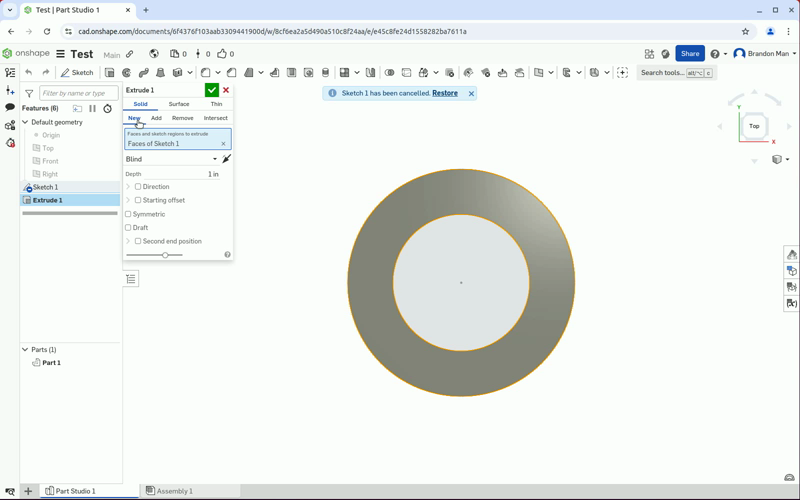
click(137, 120)
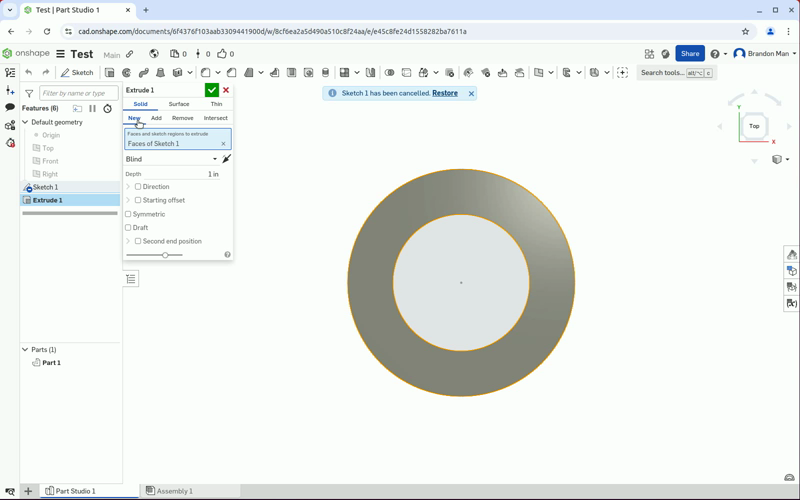
key(tab, 4)
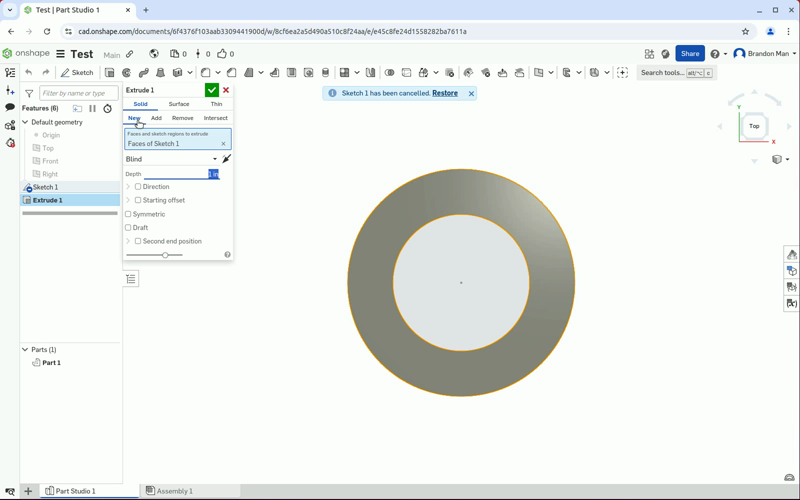
text(1.685)
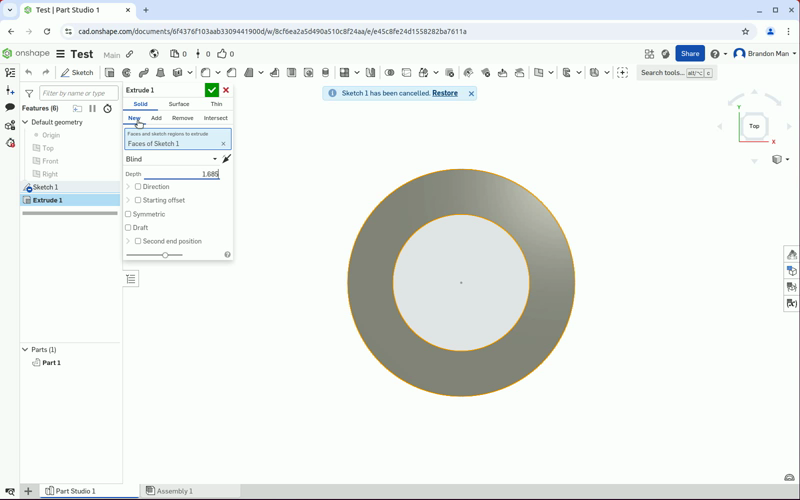
key(enter)
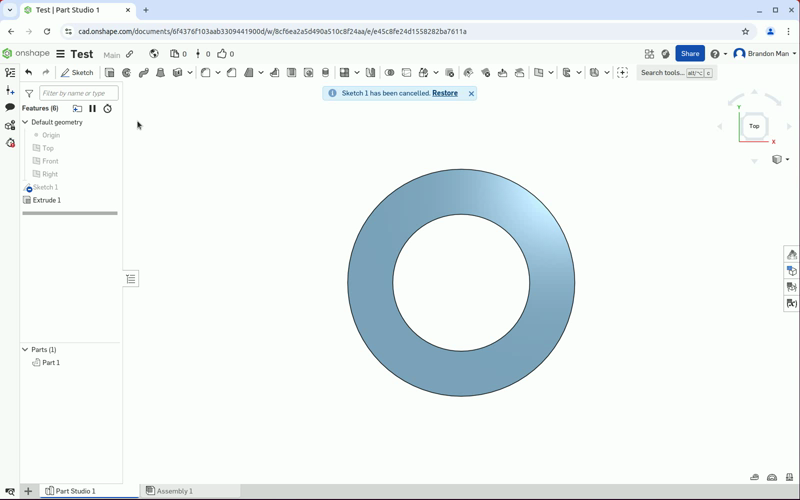
key(shift+h)
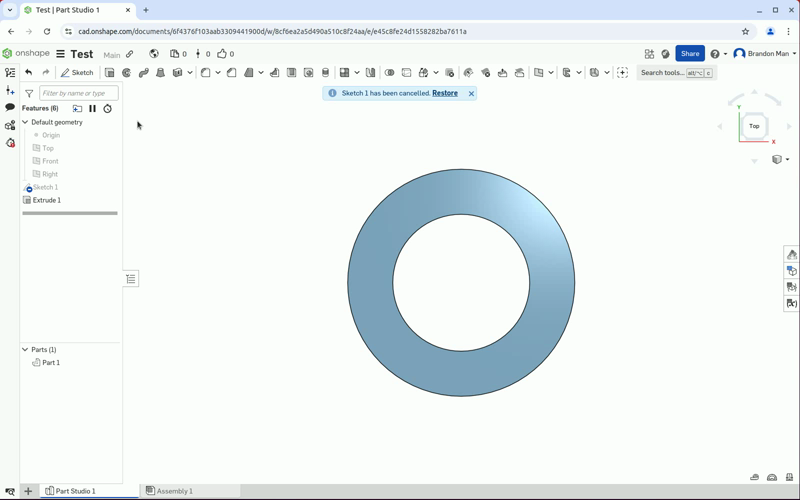
key(shift+h)
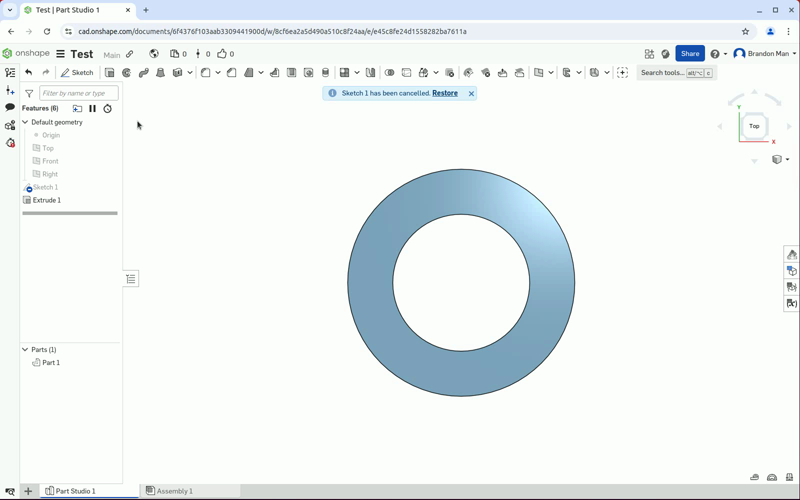
mouse_move(73, 189)
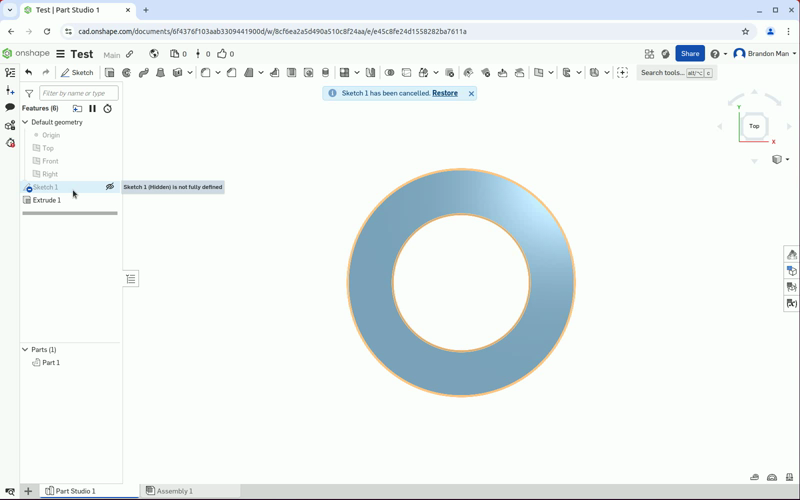
click(73, 189)
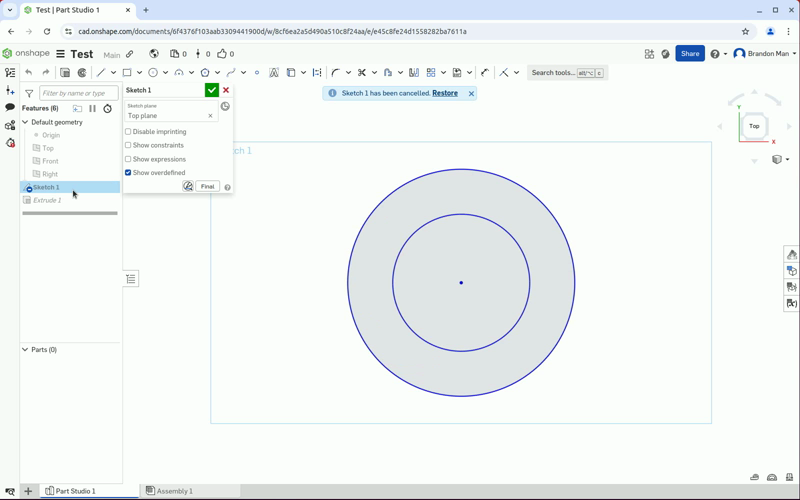
mouse_move(229, 92)
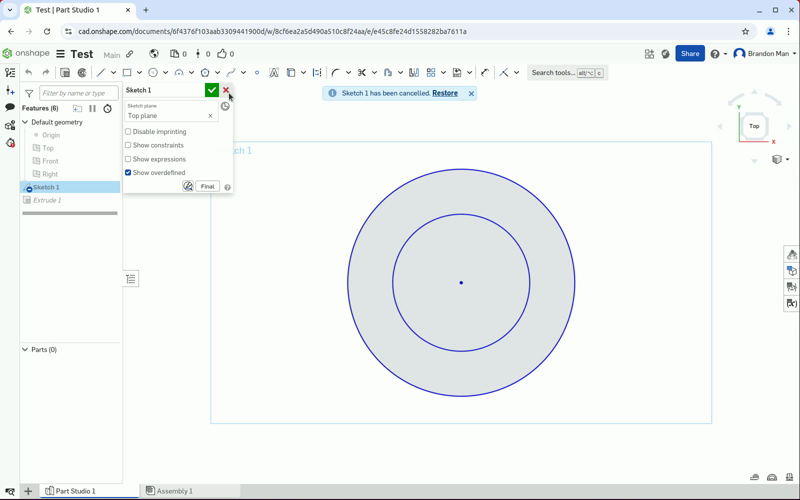
click(229, 92)
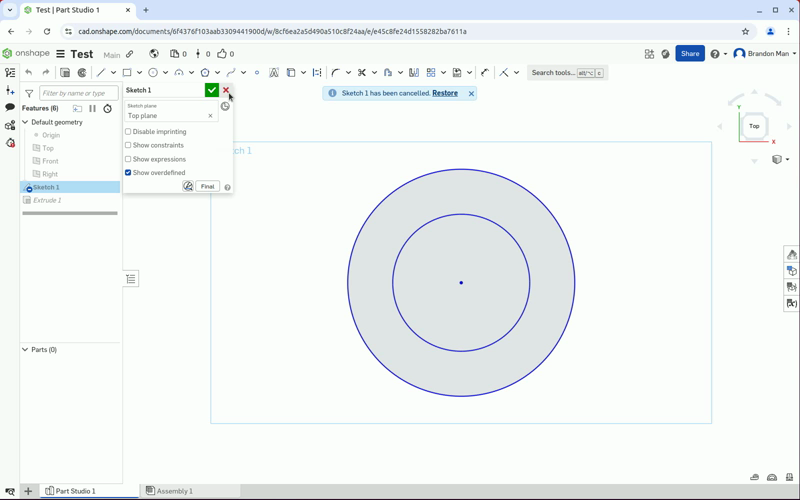
key(shift+s)
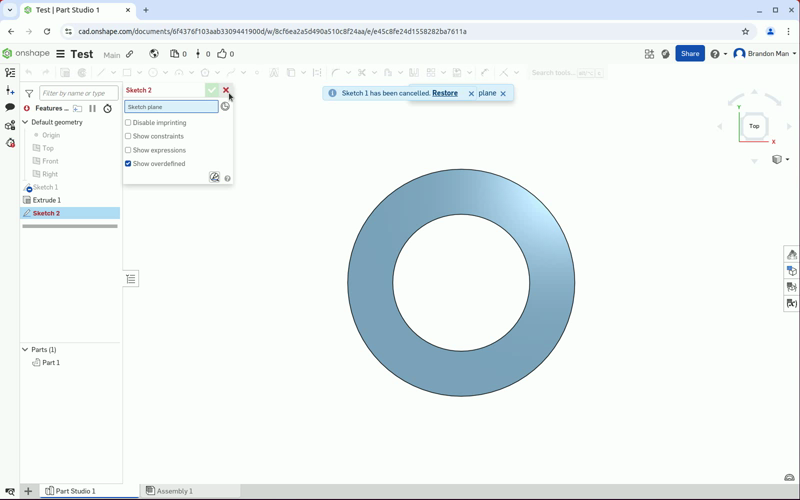
mouse_move(73, 150)
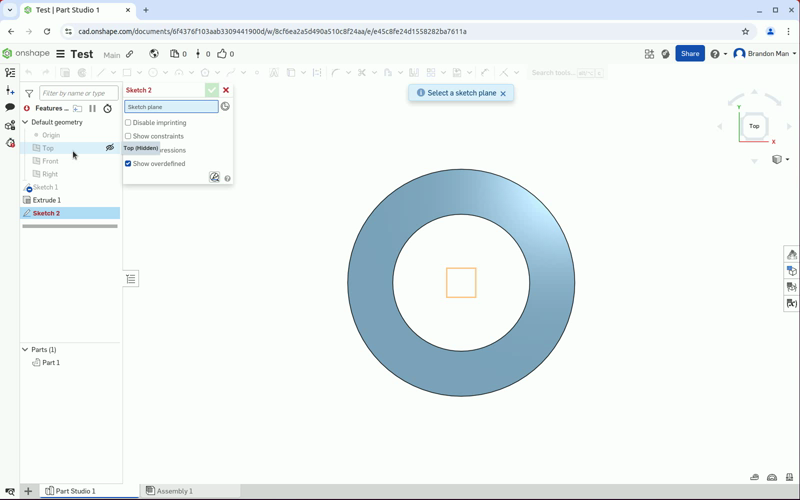
click(73, 150)
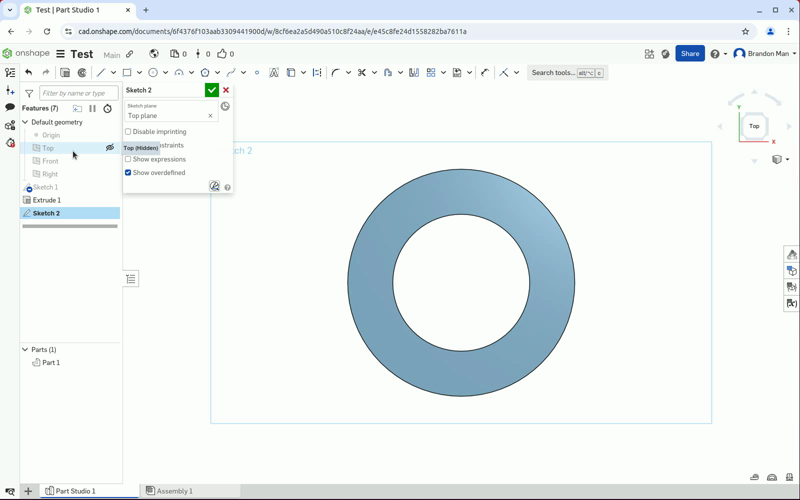
mouse_move(73, 352)
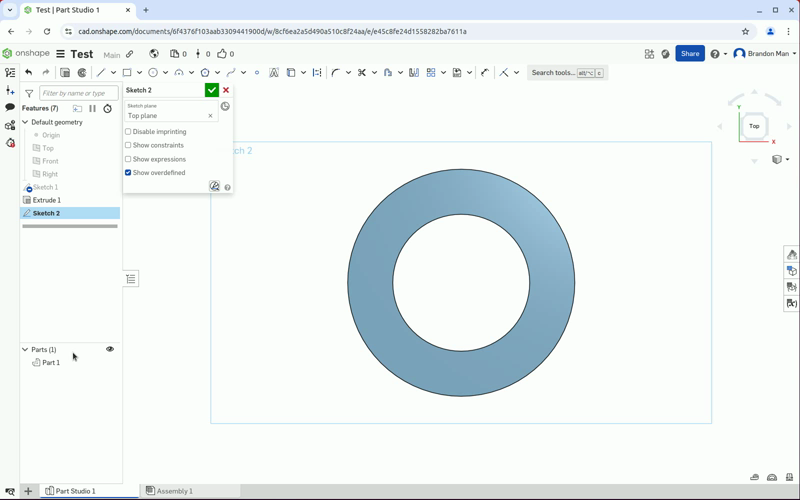
key(y)
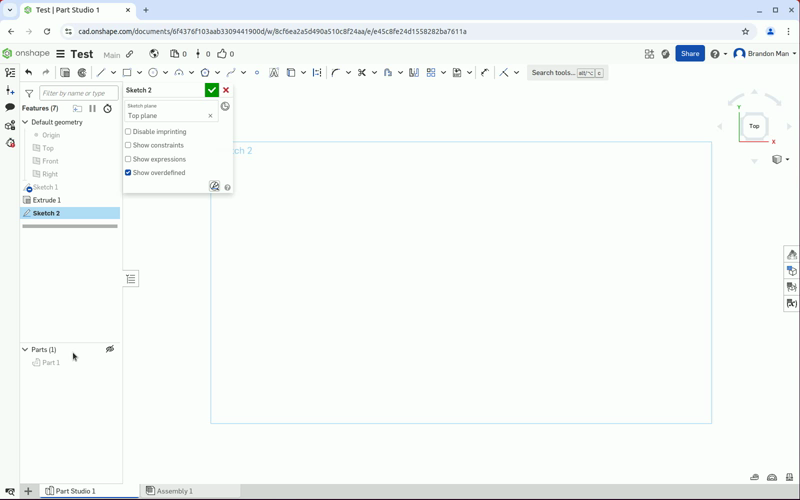
key(c)
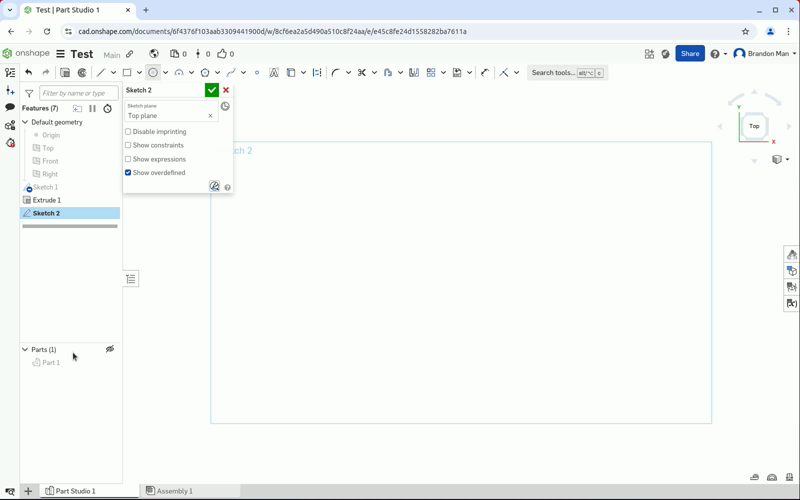
key_down(shift)
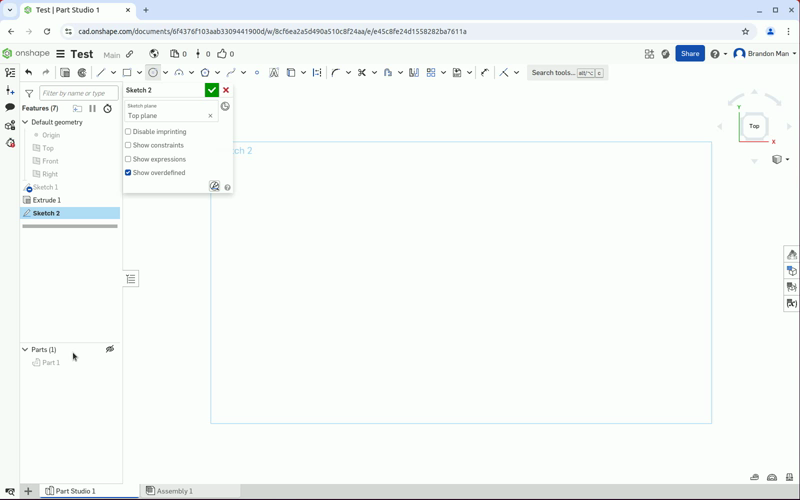
mouse_move(461, 282)
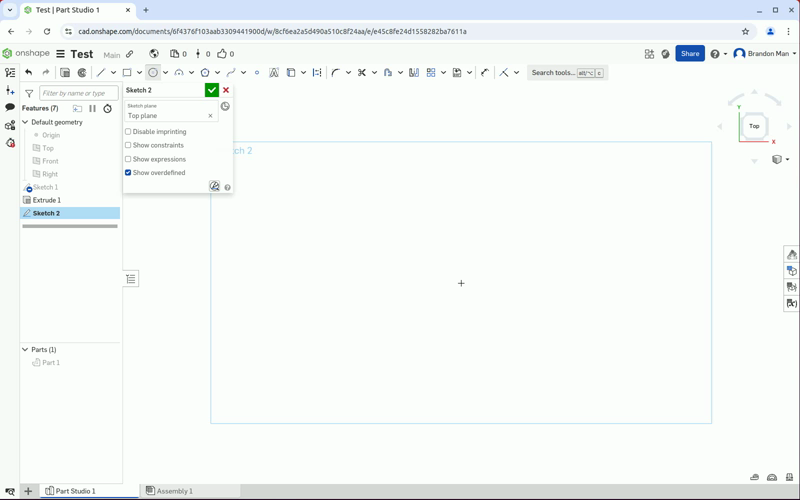
click(461, 282)
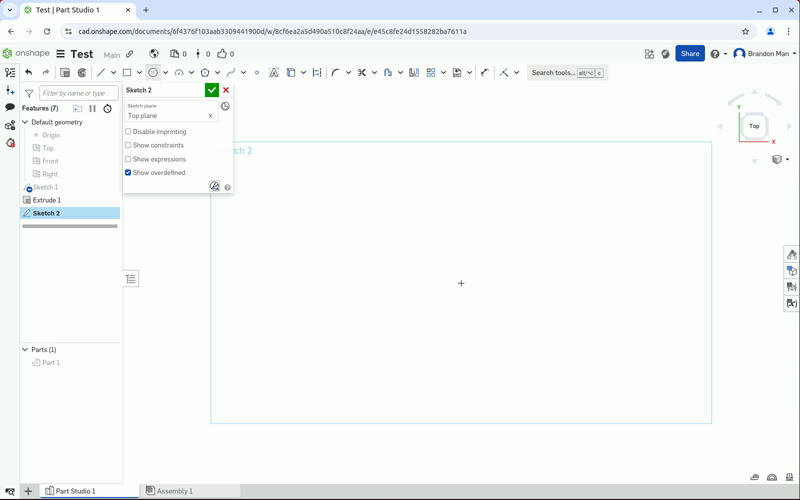
key_up(shift)
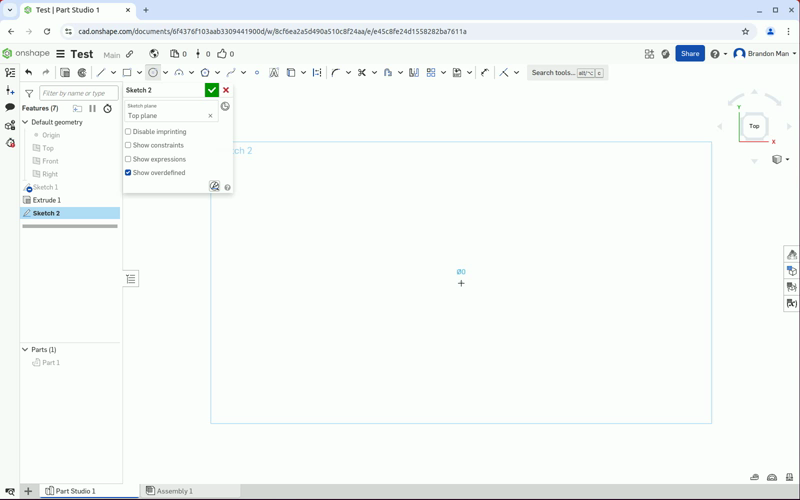
mouse_move(522, 282)
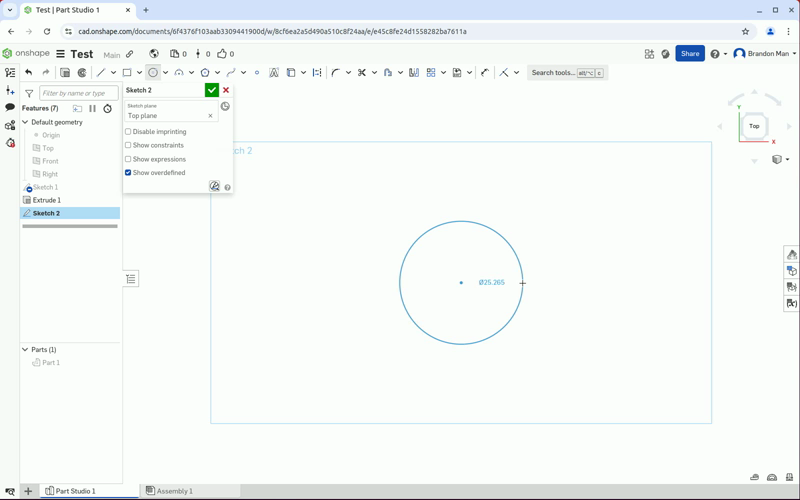
click(522, 282)
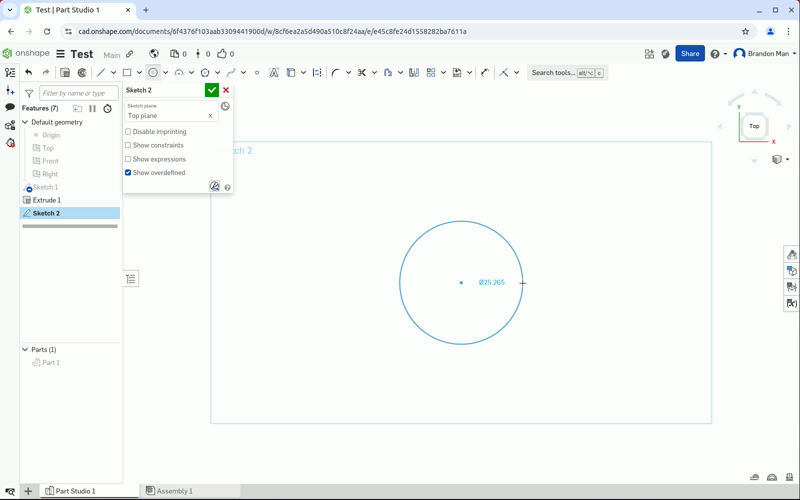
key(esc)
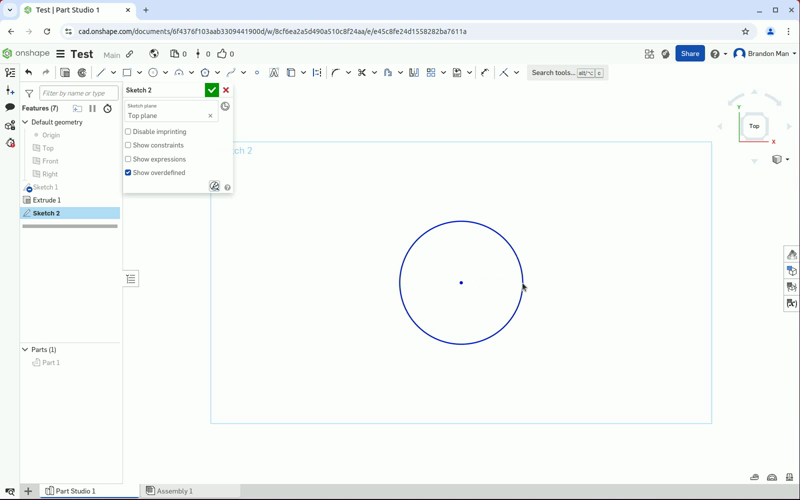
key(c)
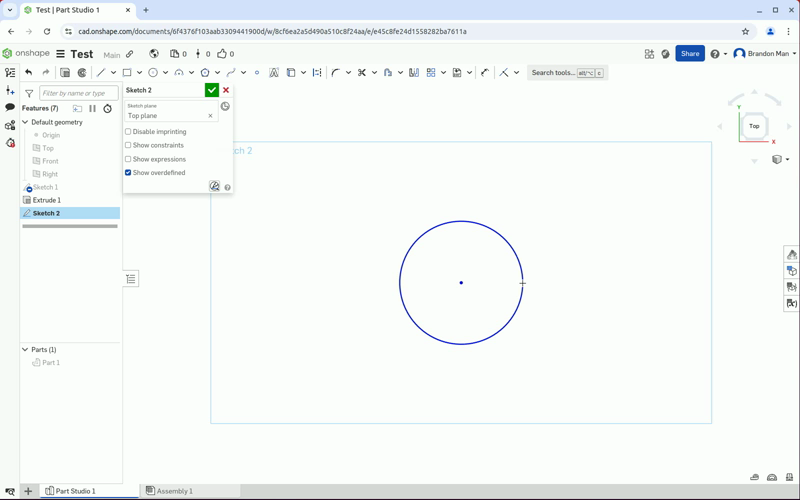
key_down(shift)
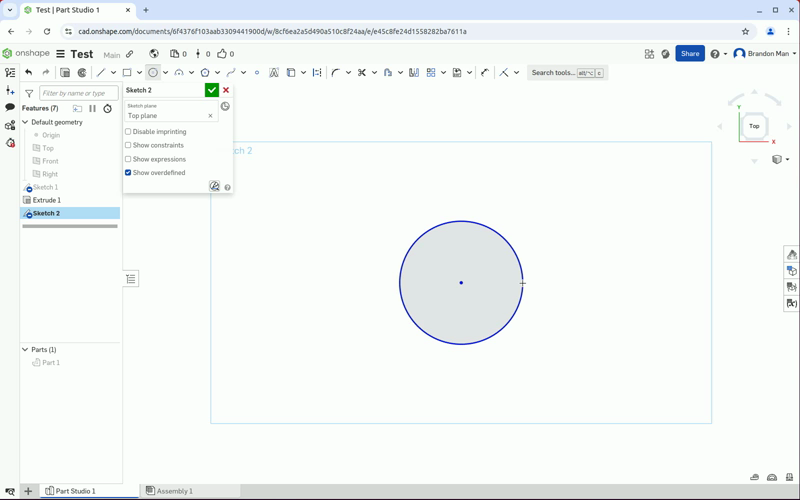
mouse_move(461, 282)
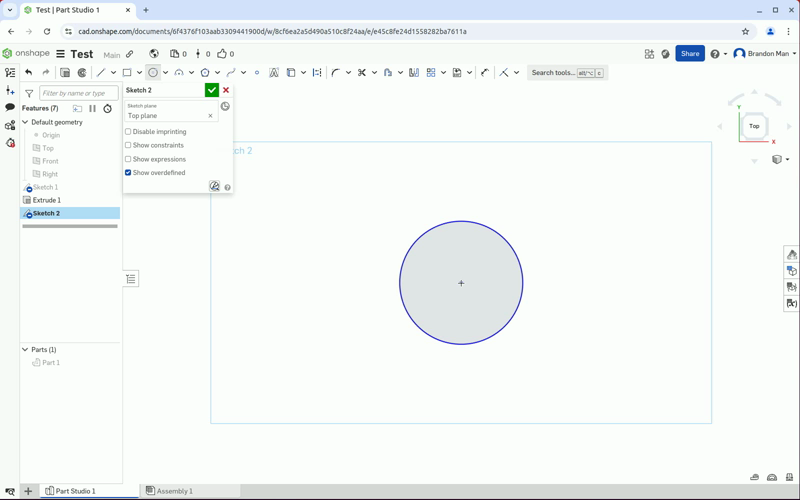
click(461, 282)
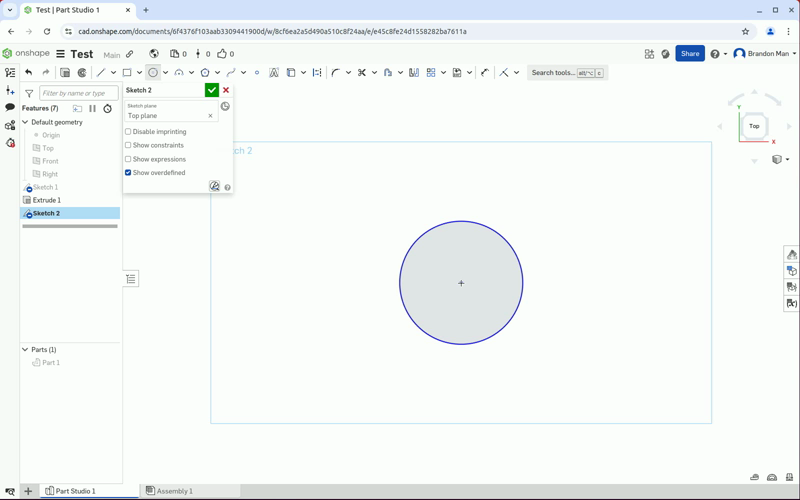
key_up(shift)
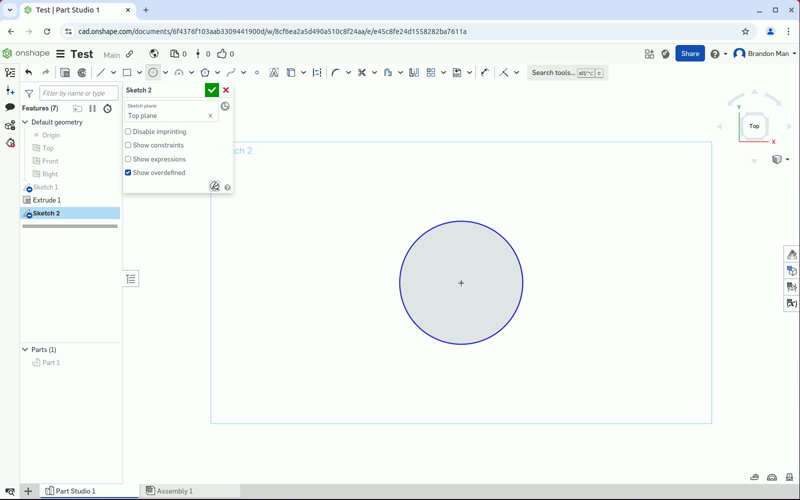
mouse_move(467, 282)
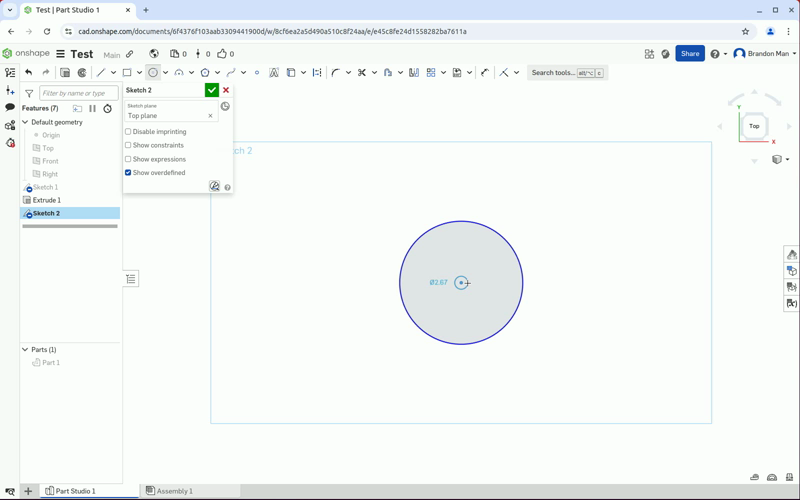
click(467, 282)
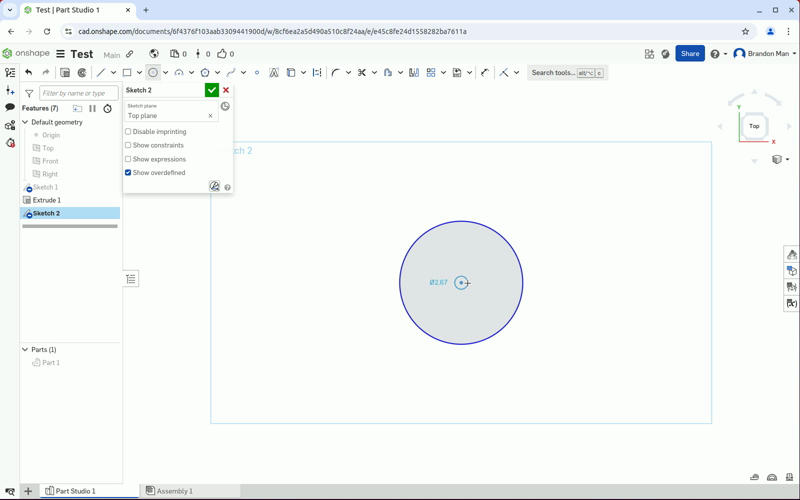
key(esc)
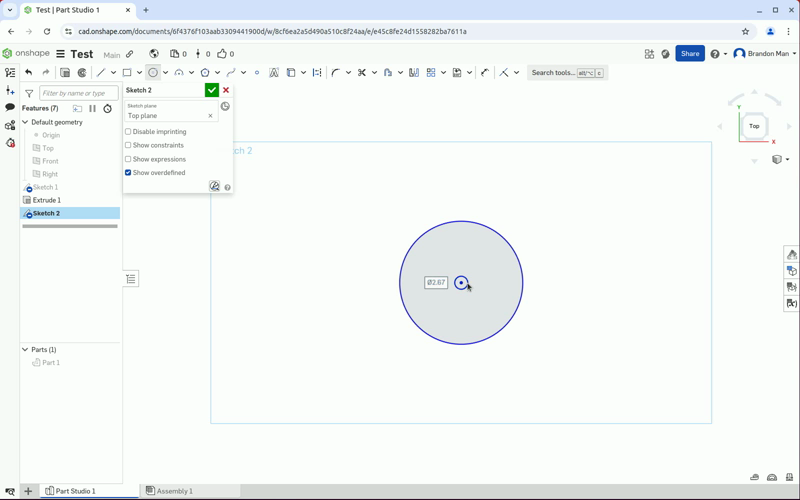
mouse_move(485, 281)
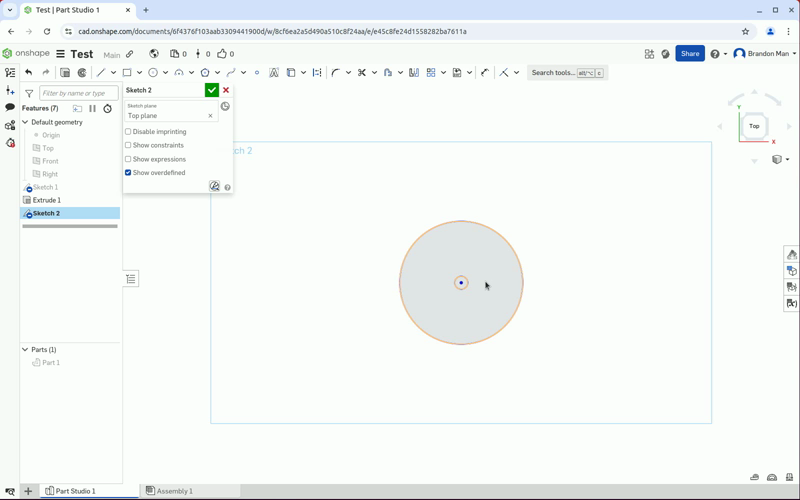
click(485, 281)
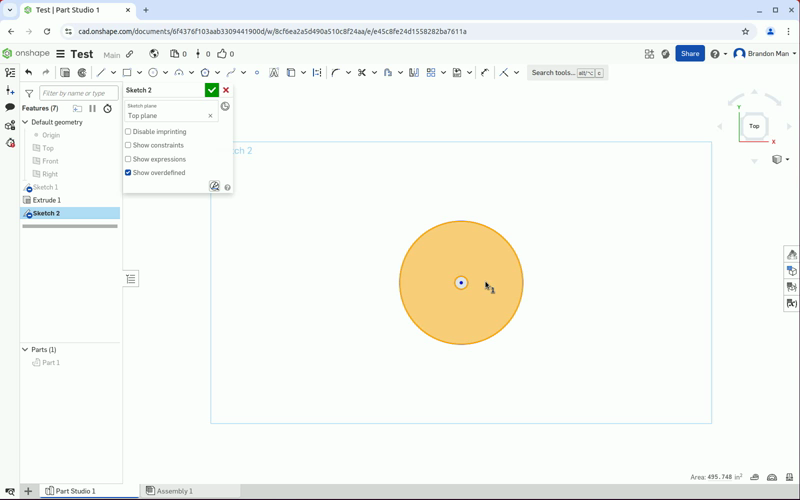
mouse_move(73, 352)
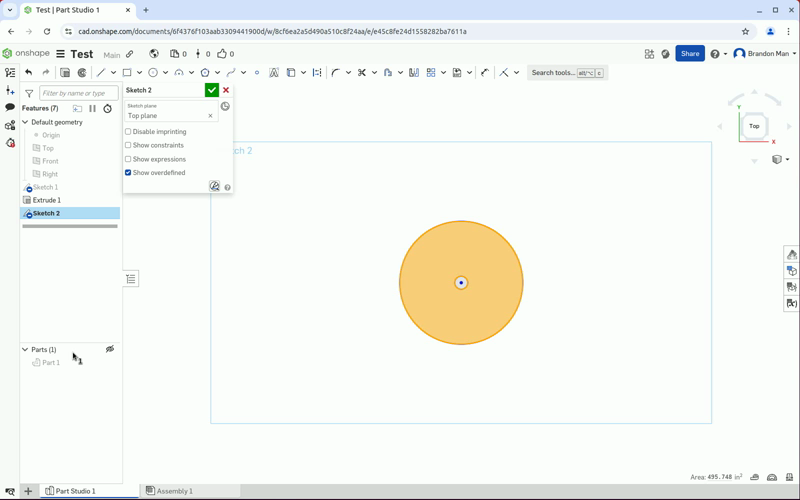
key(shift+y)
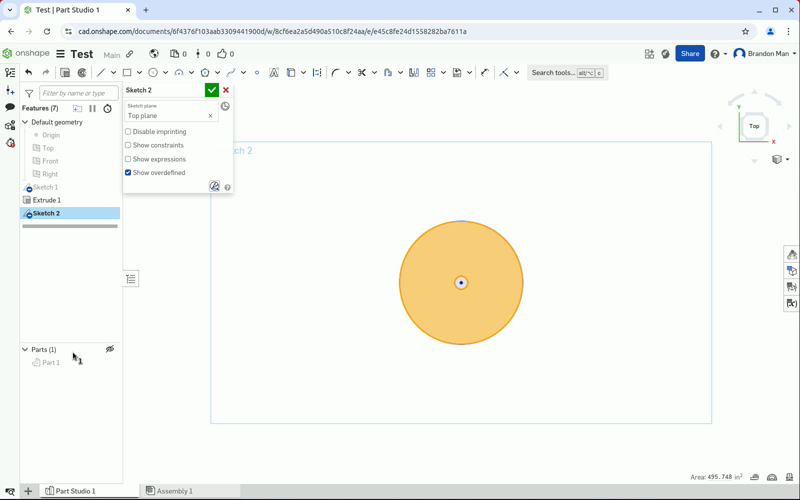
key(shift+e)
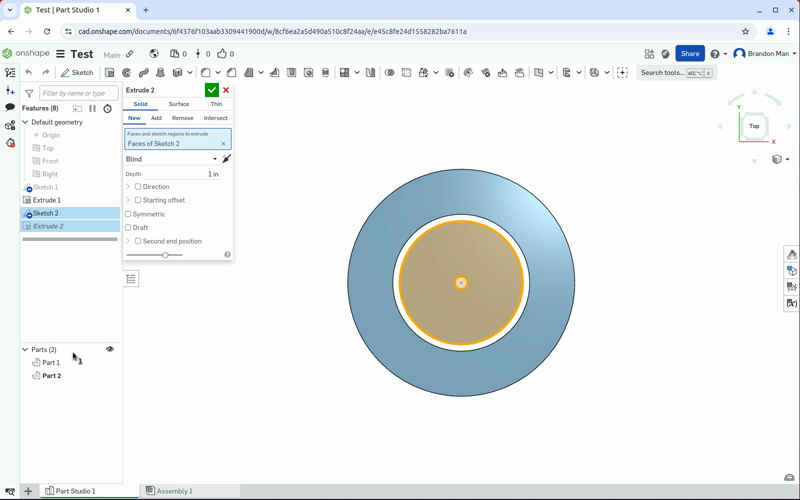
mouse_move(143, 106)
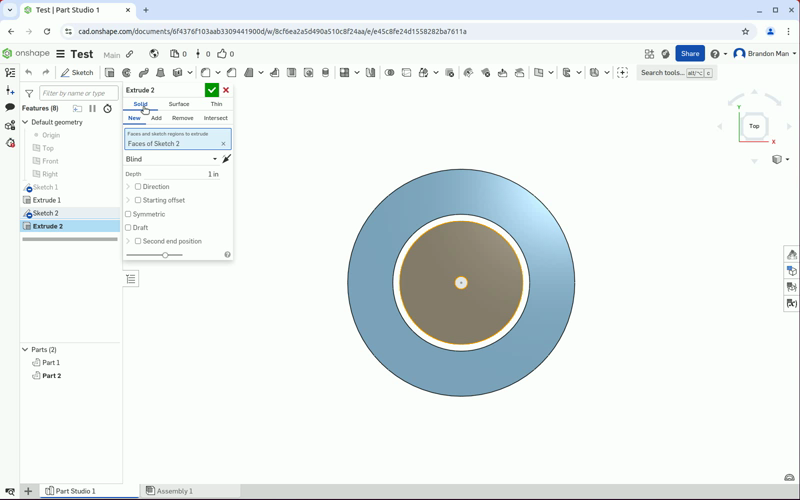
click(143, 106)
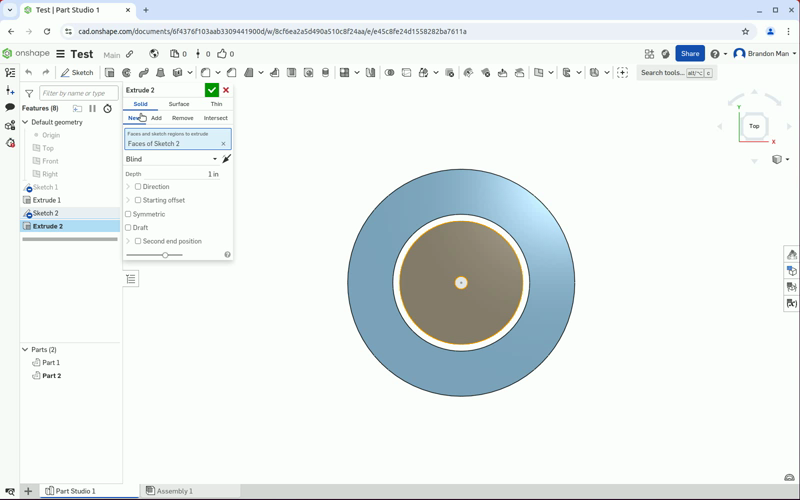
mouse_move(137, 120)
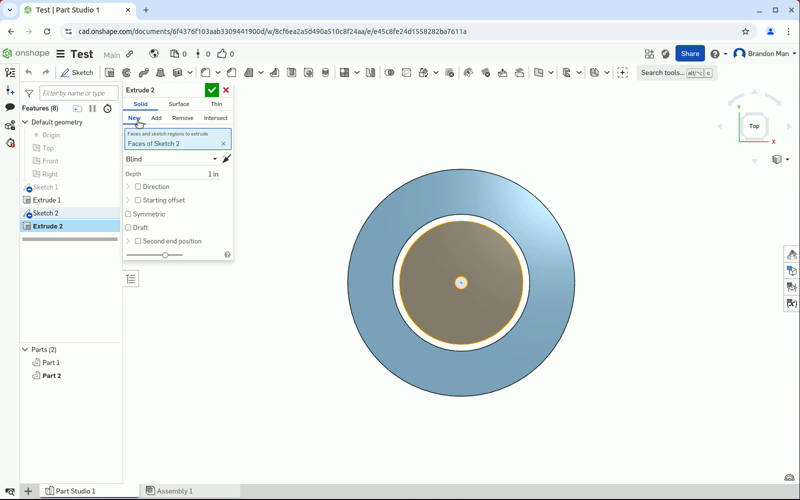
click(137, 120)
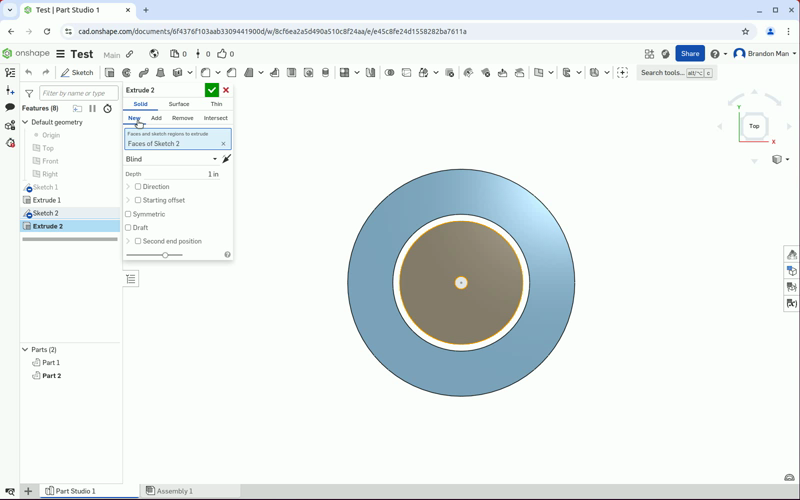
key(tab, 4)
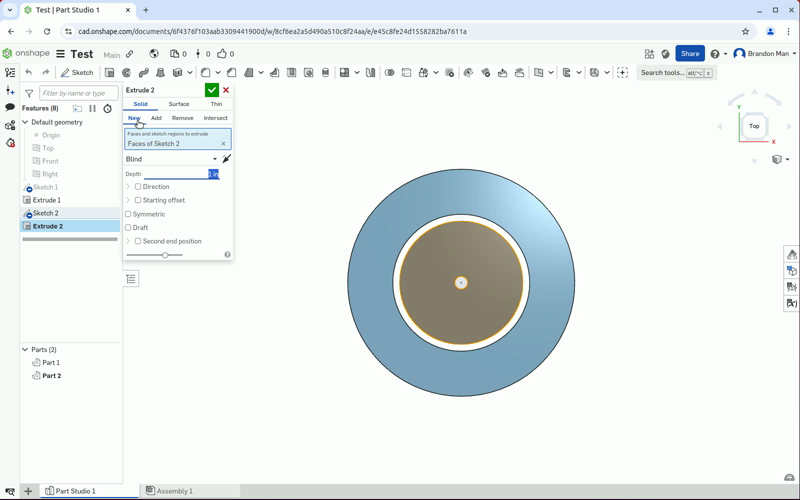
text(1.685)
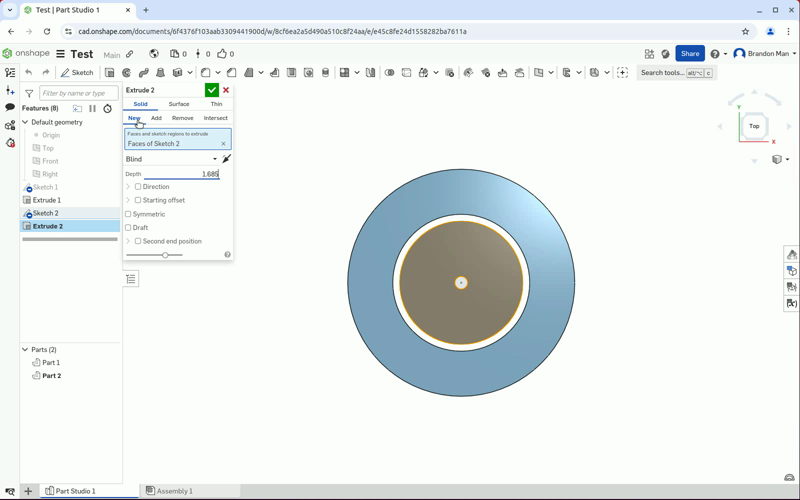
key(enter)
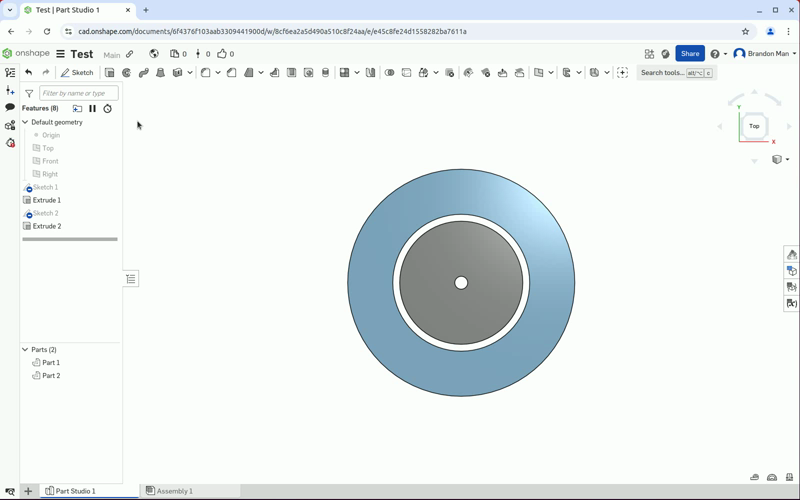
key(shift+h)
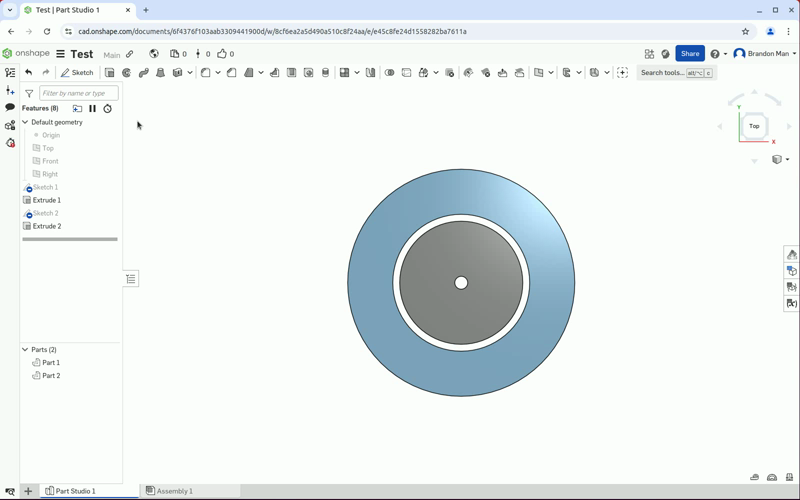
key(shift+h)
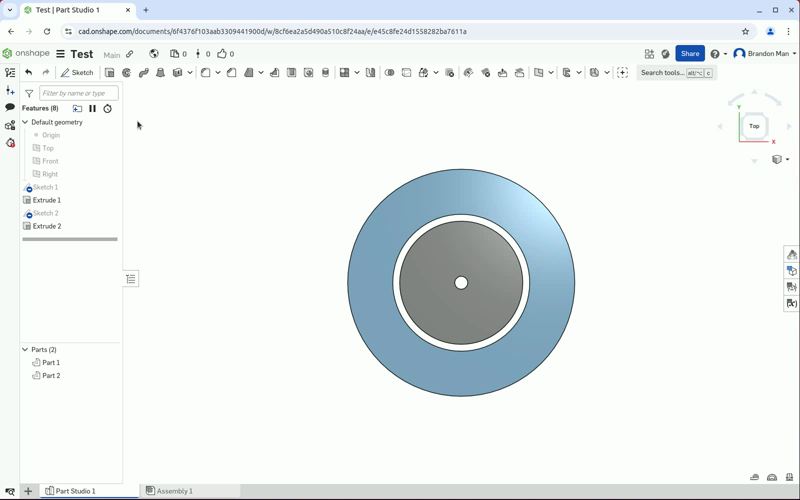
mouse_move(73, 189)
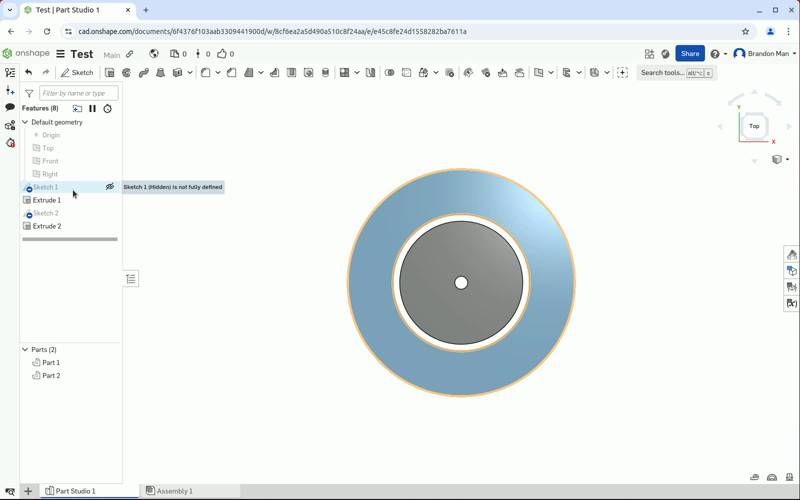
click(73, 189)
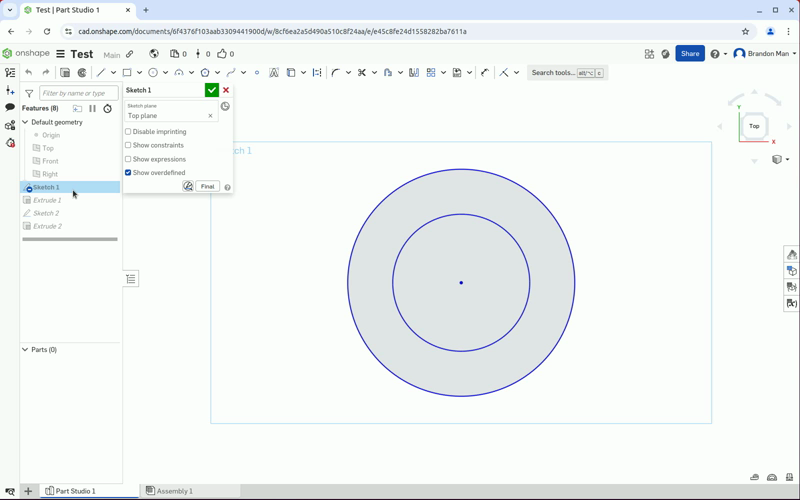
mouse_move(229, 92)
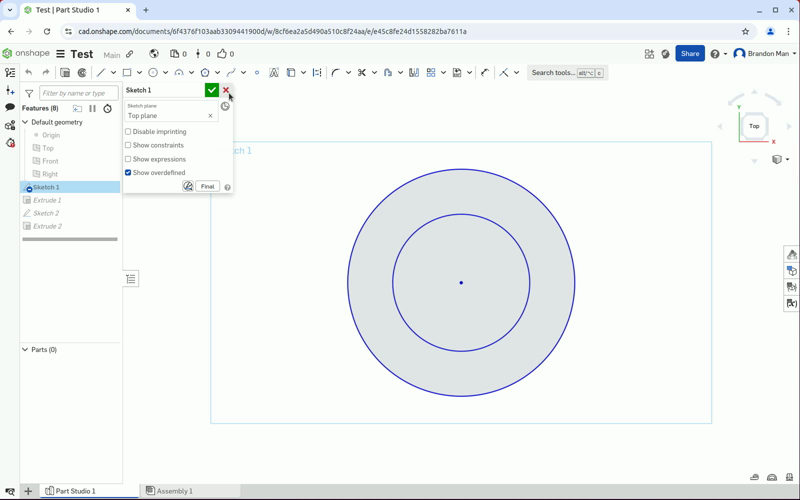
click(229, 92)
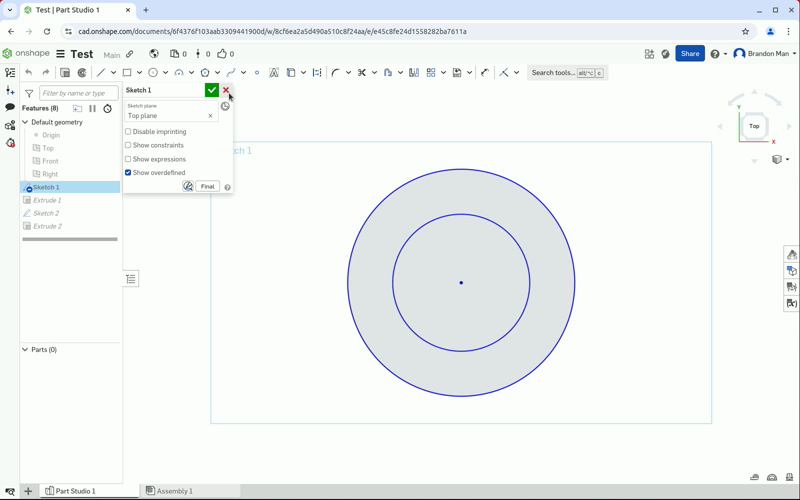
key(shift+s)
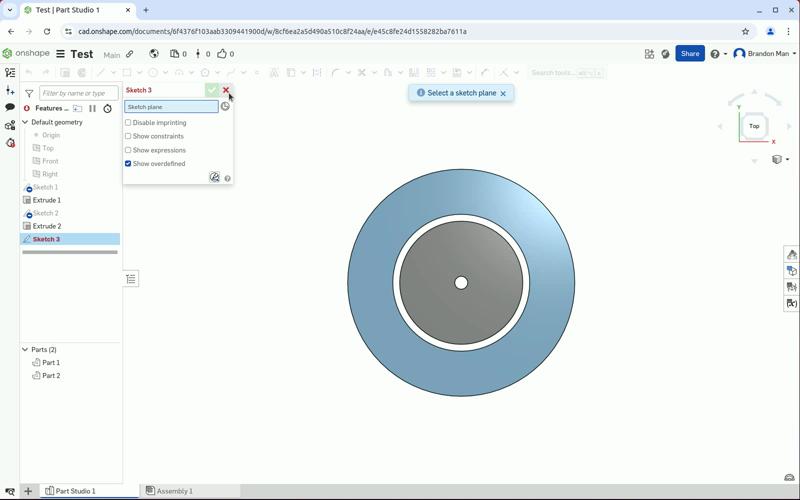
mouse_move(73, 150)
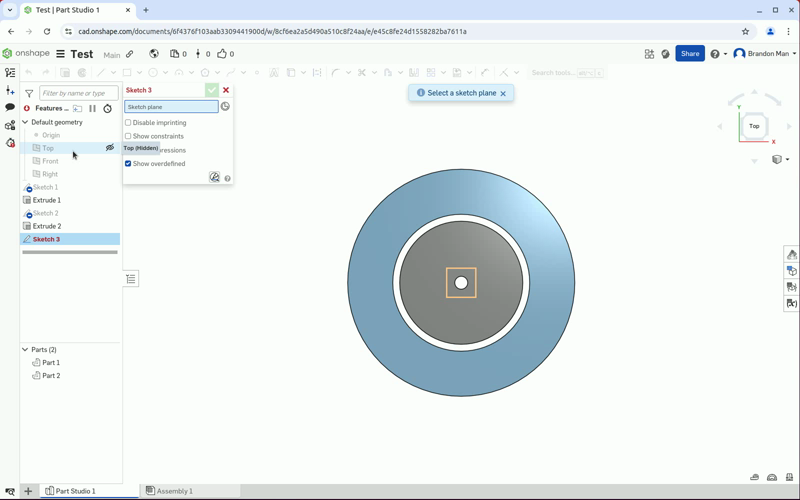
click(73, 150)
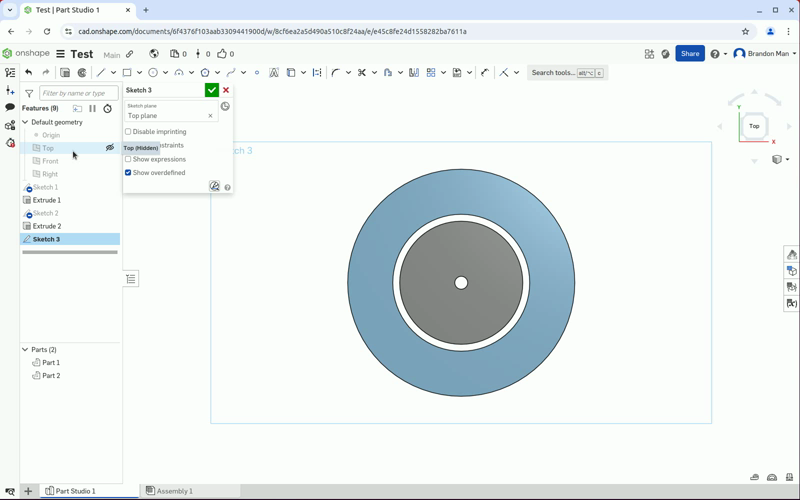
mouse_move(73, 352)
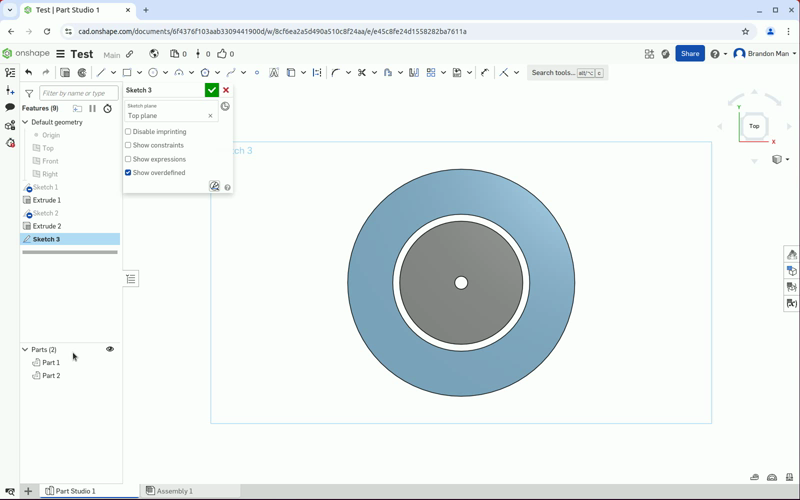
key(y)
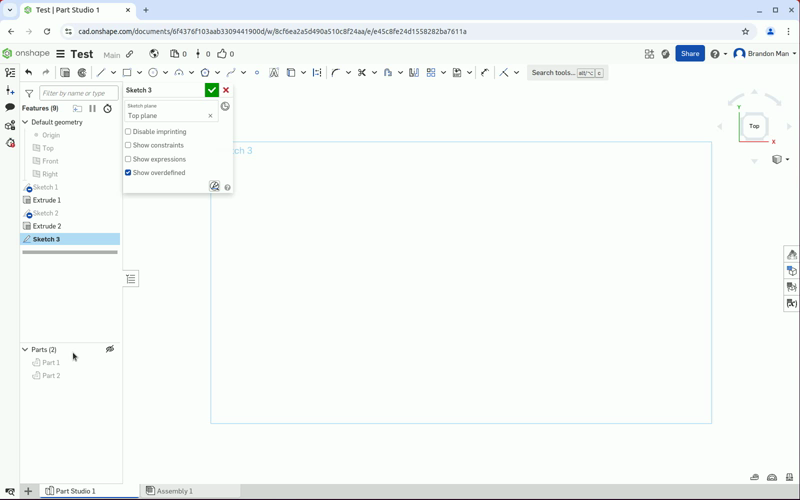
key(c)
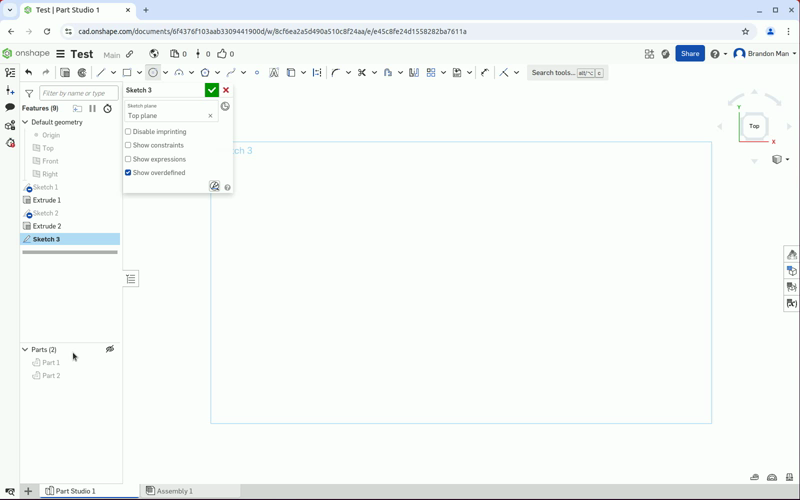
key_down(shift)
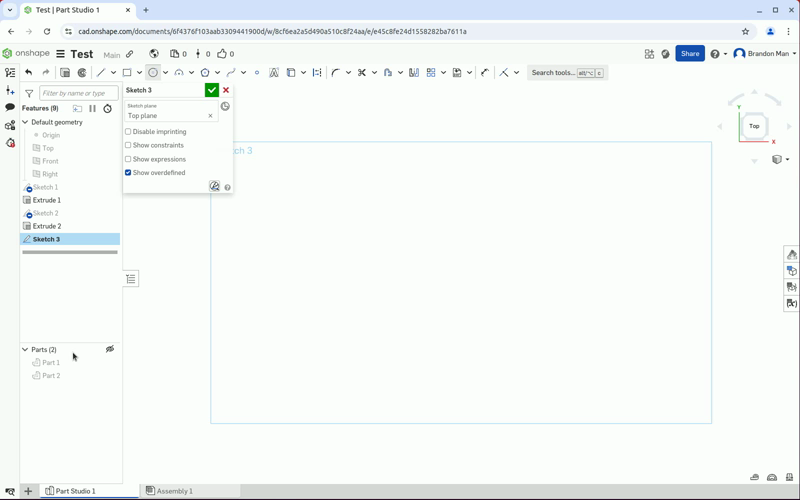
mouse_move(461, 282)
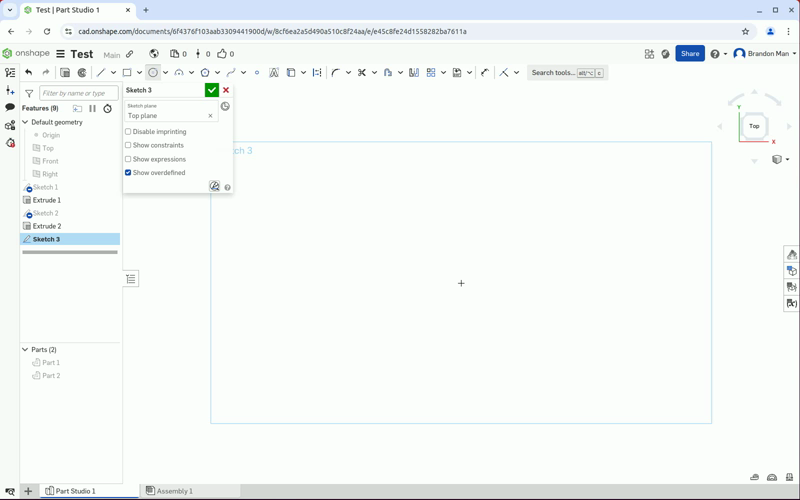
click(461, 282)
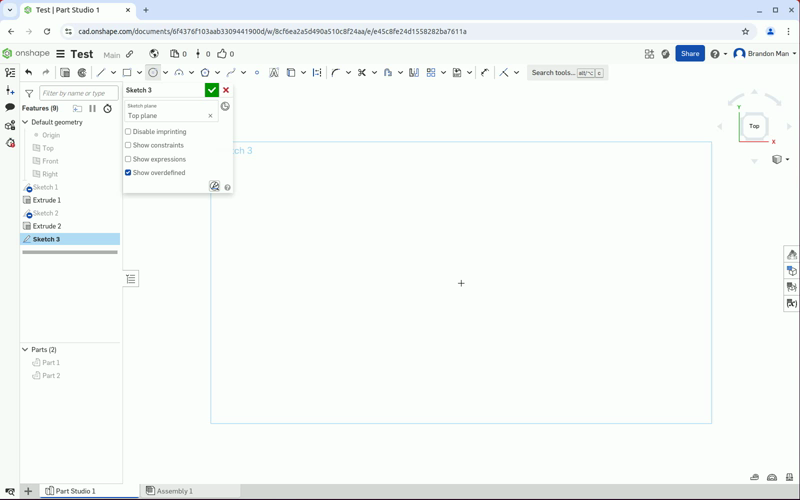
key_up(shift)
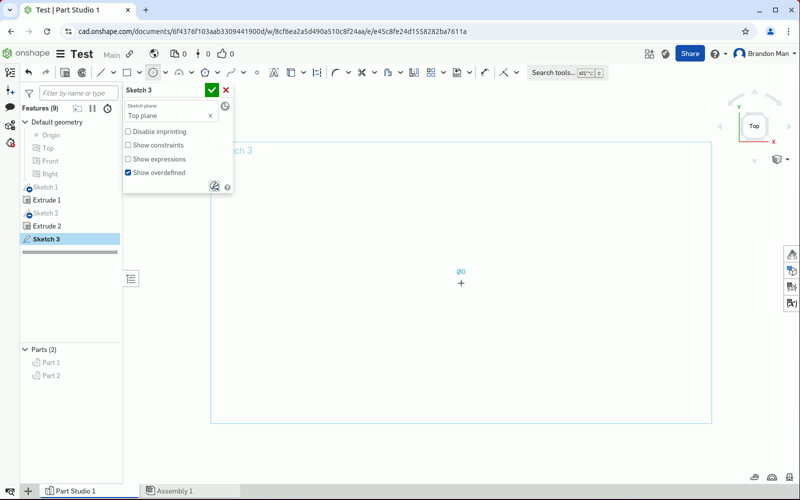
mouse_move(531, 282)
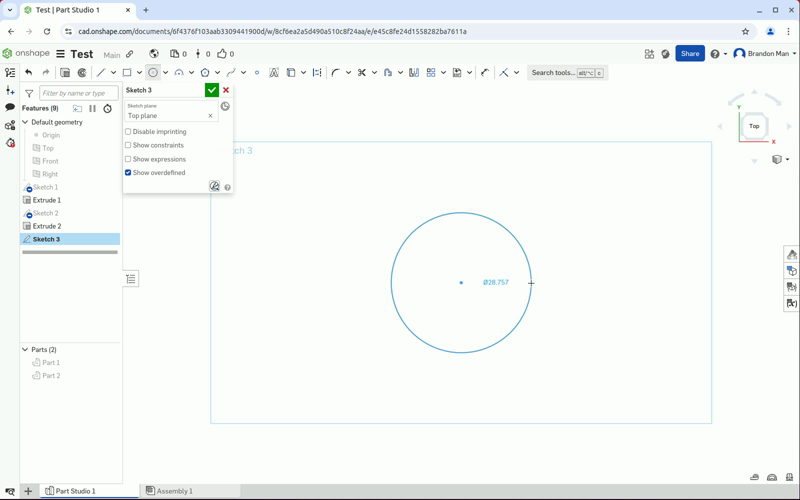
click(531, 282)
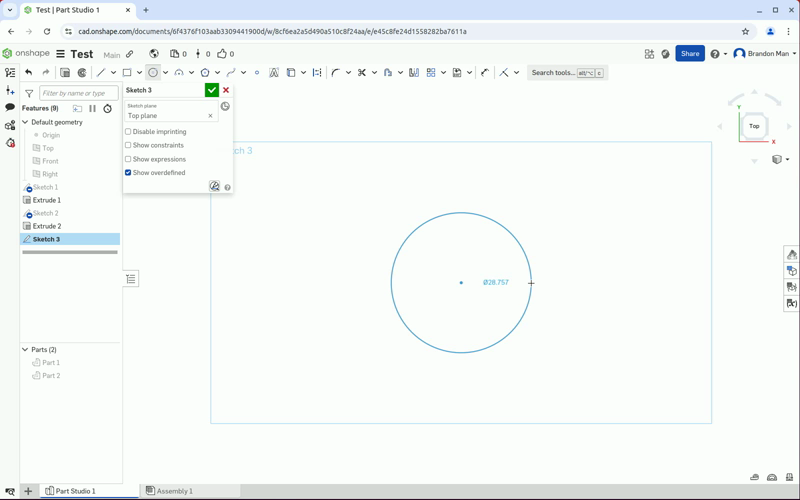
key(esc)
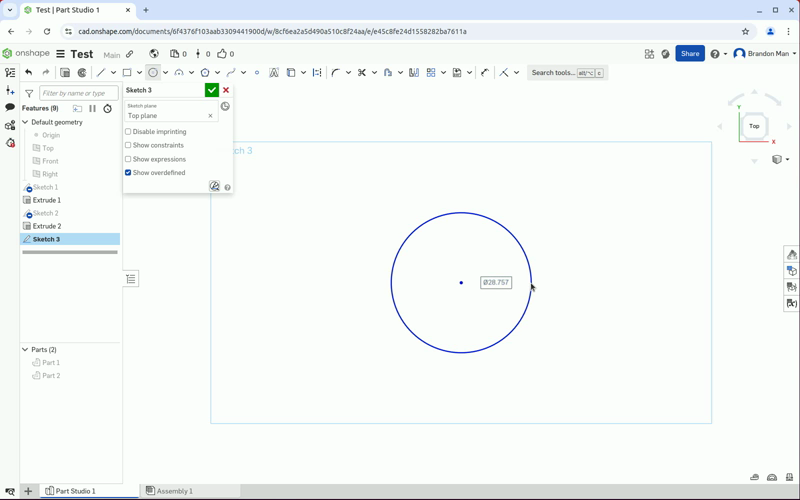
key(c)
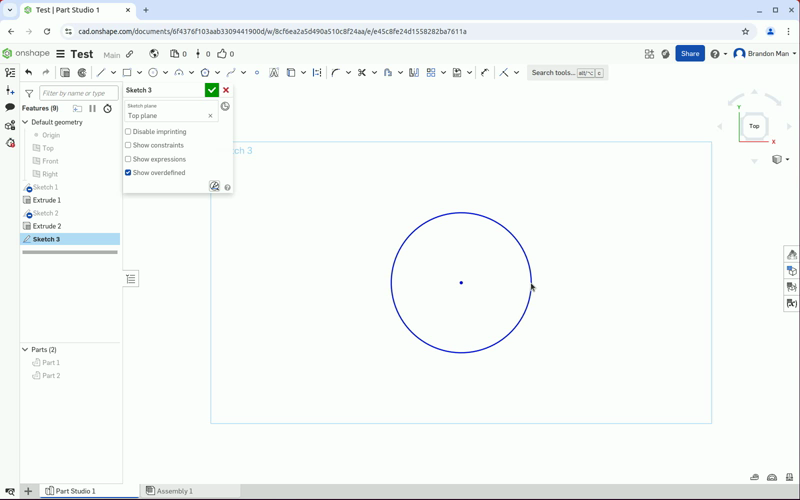
key_down(shift)
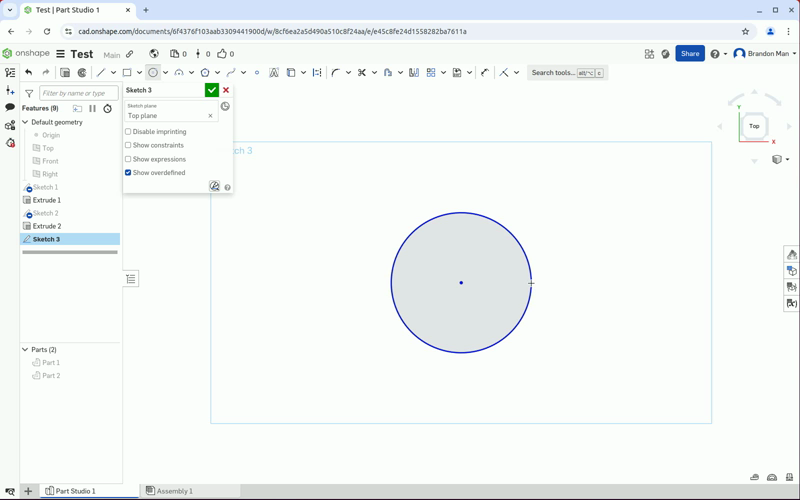
mouse_move(461, 282)
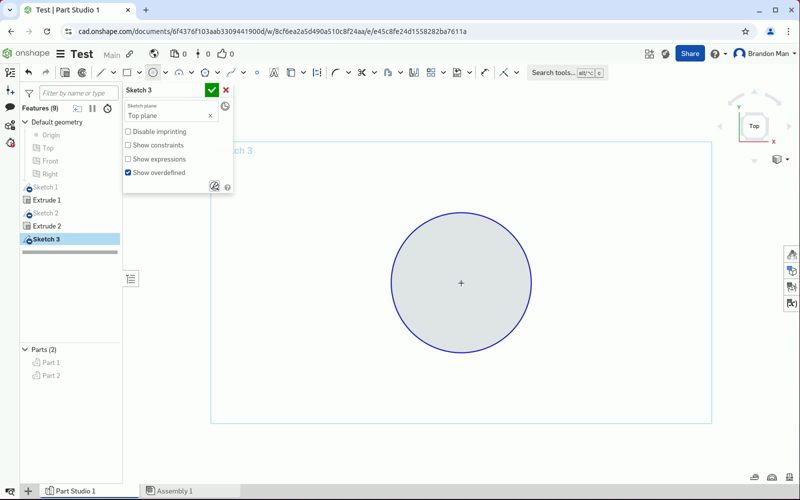
click(461, 282)
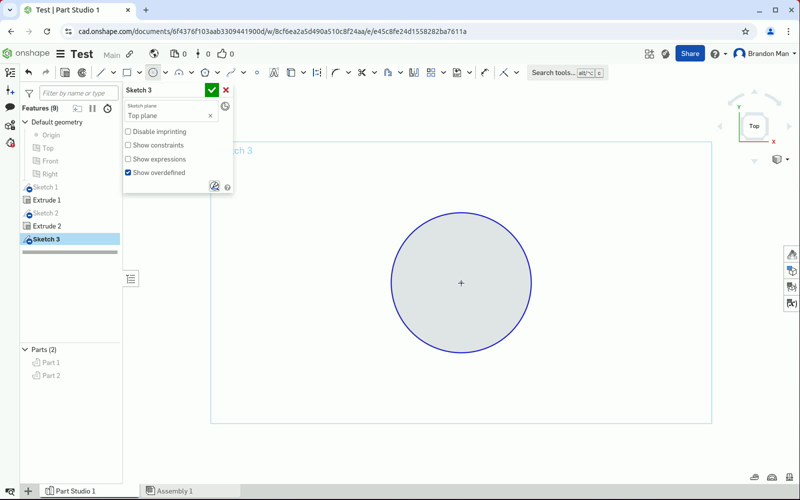
key_up(shift)
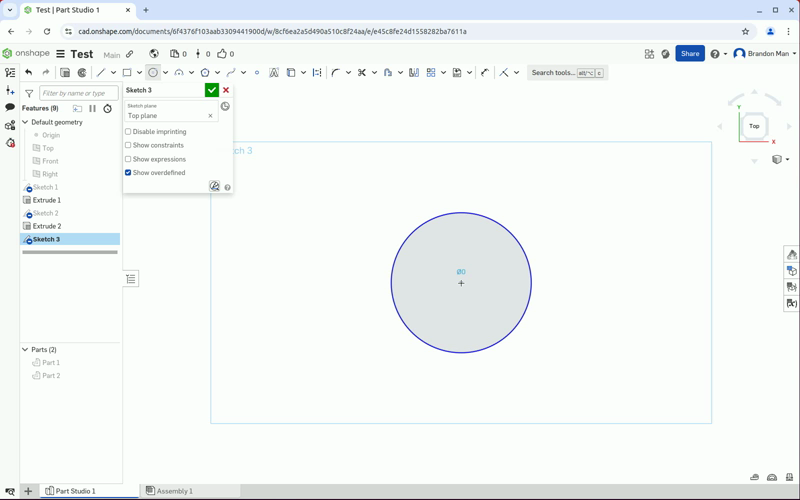
mouse_move(523, 282)
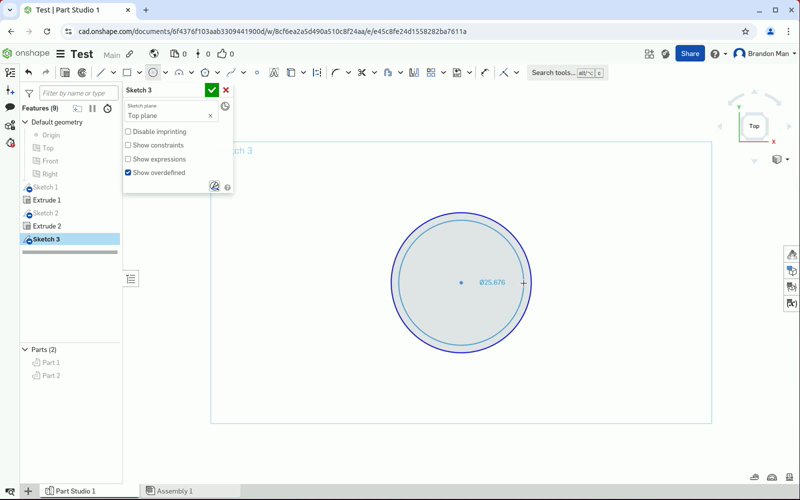
click(523, 282)
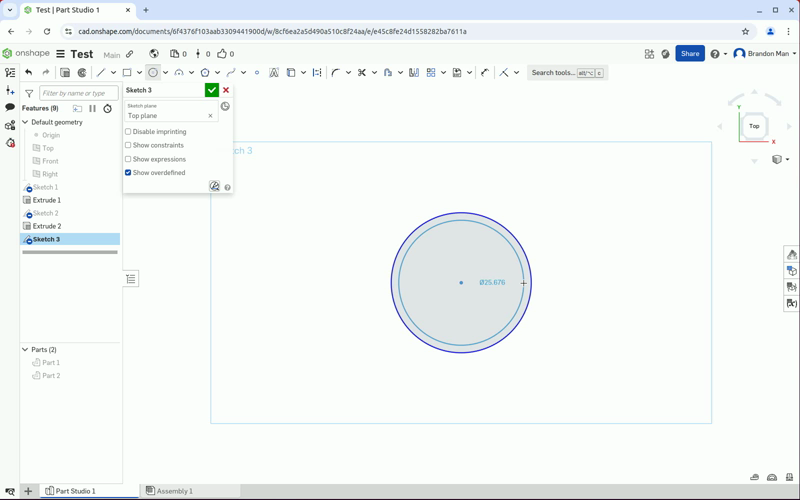
key(esc)
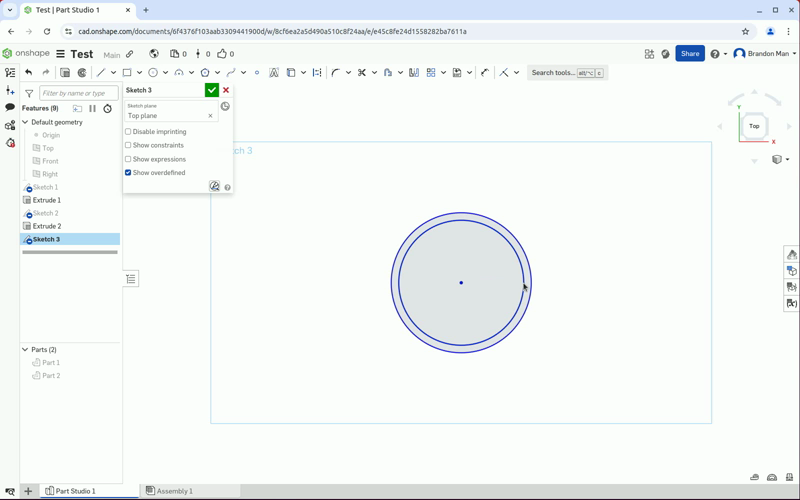
mouse_move(504, 231)
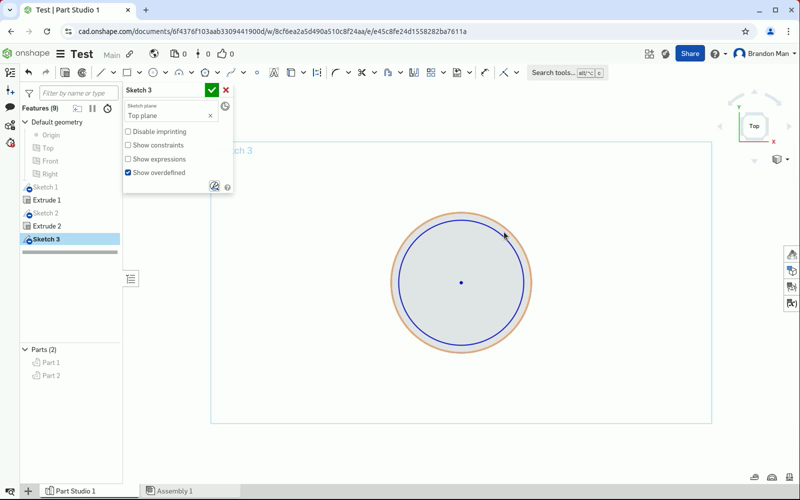
click(504, 231)
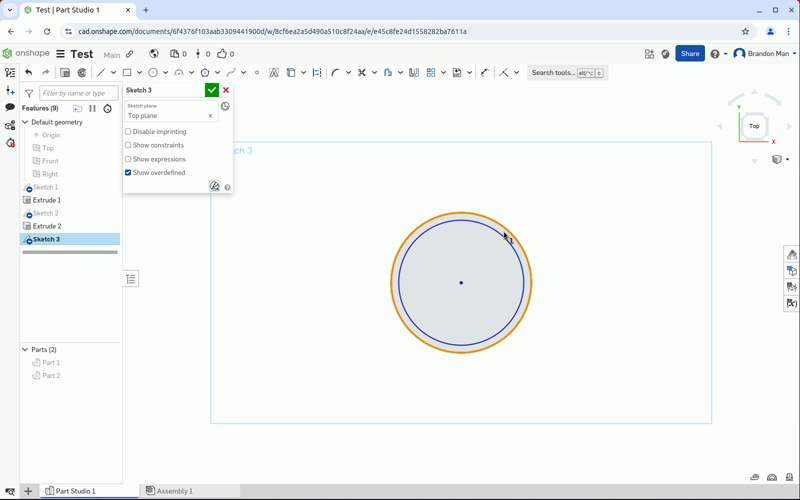
mouse_move(73, 352)
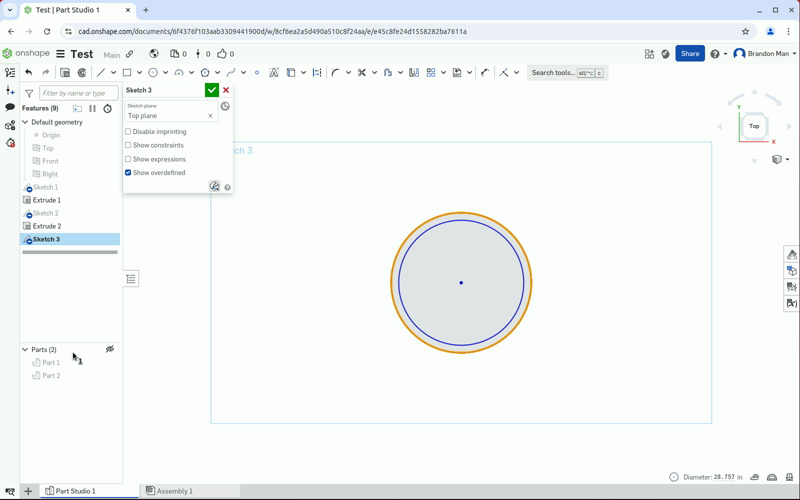
key(shift+y)
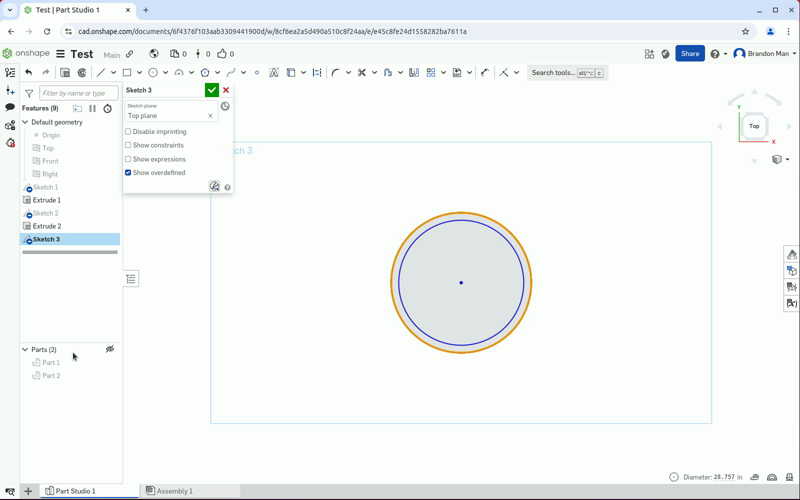
key(shift+e)
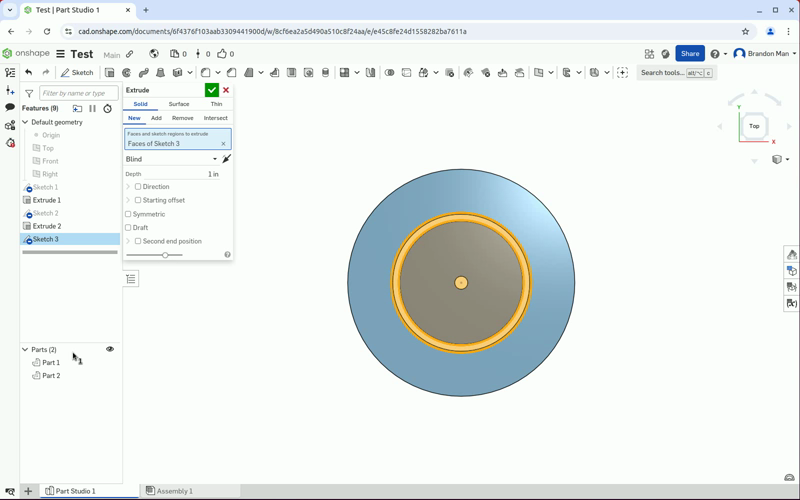
mouse_move(143, 106)
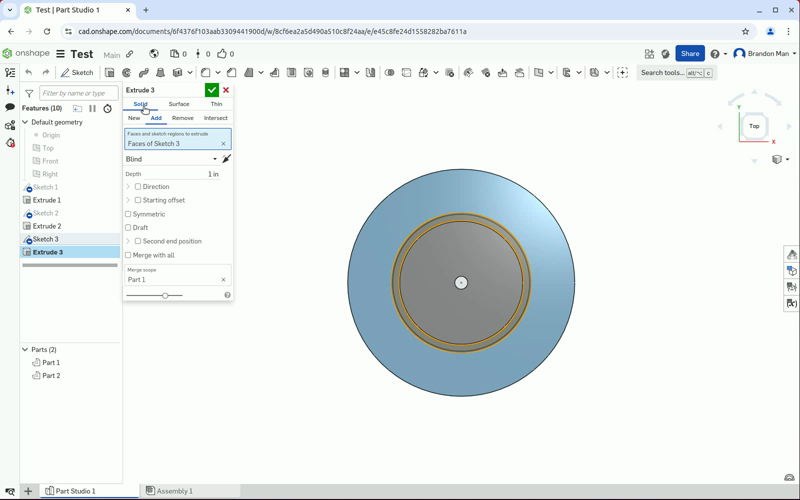
click(143, 106)
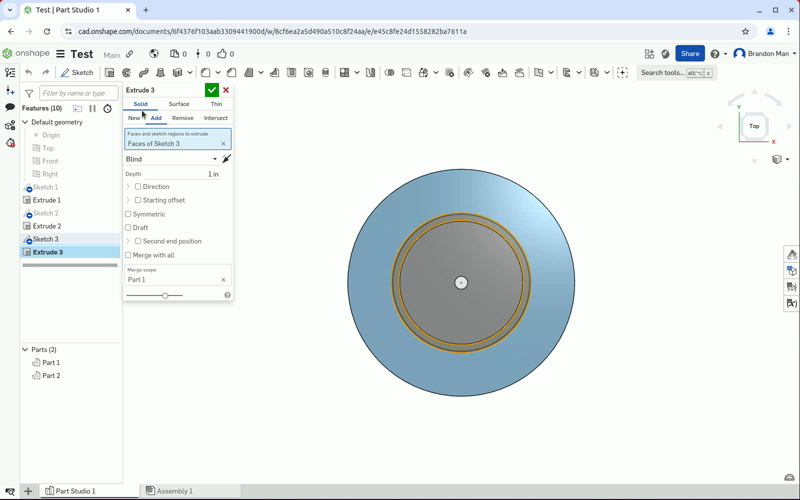
mouse_move(137, 120)
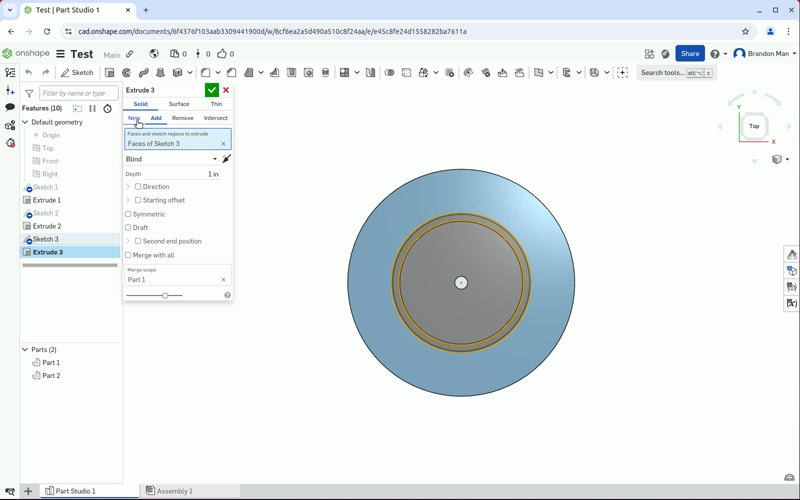
click(137, 120)
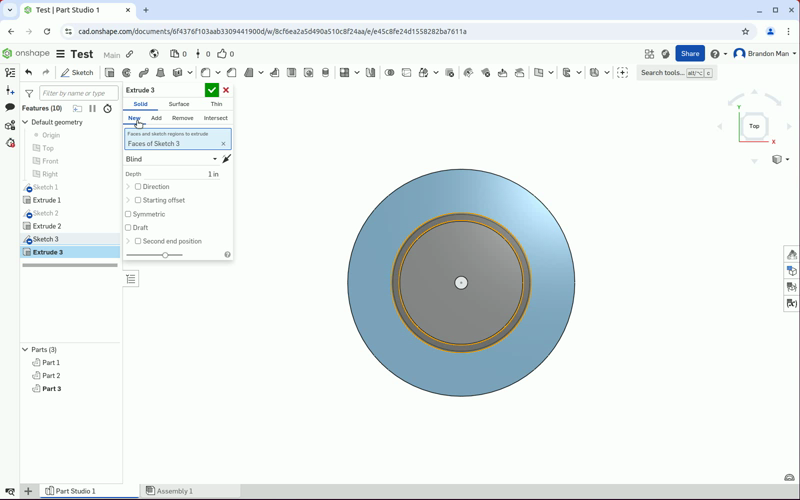
key(tab, 4)
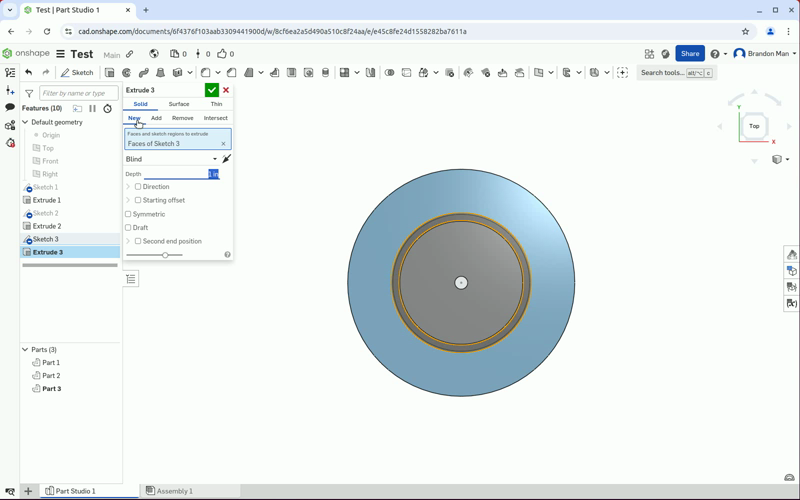
text(1.685)
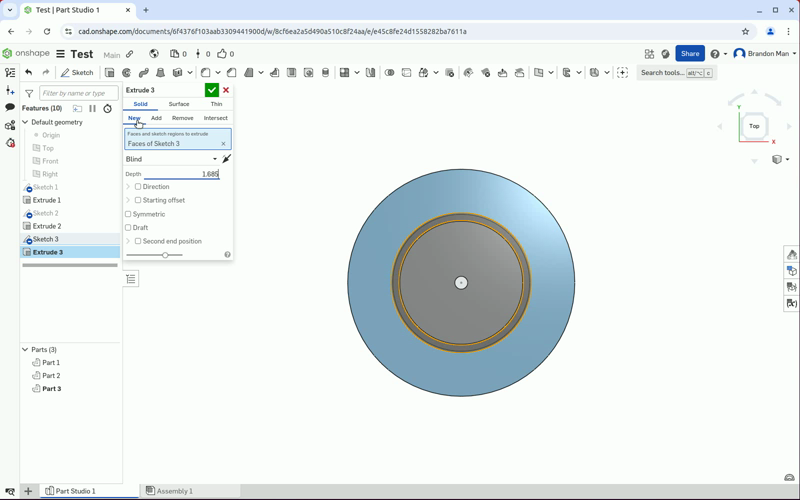
key(enter)
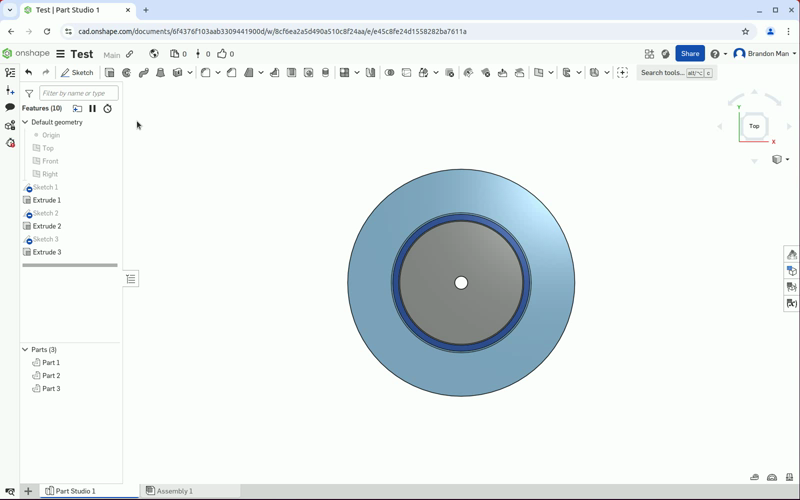
key(shift+h)
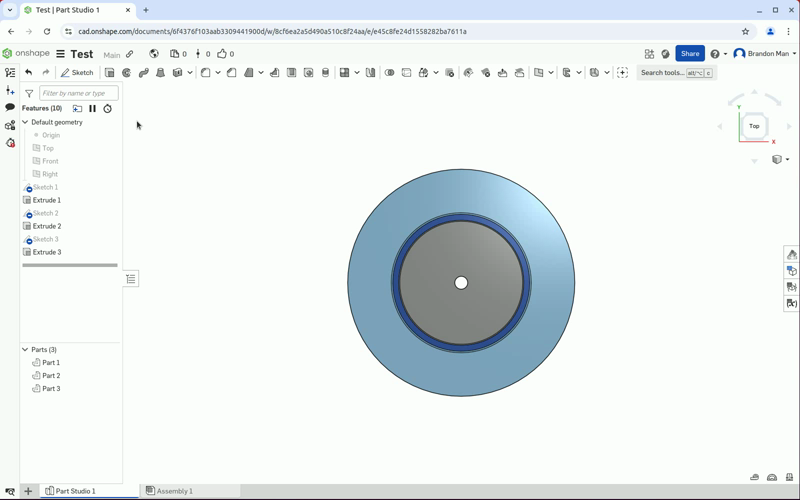
key(shift+h)
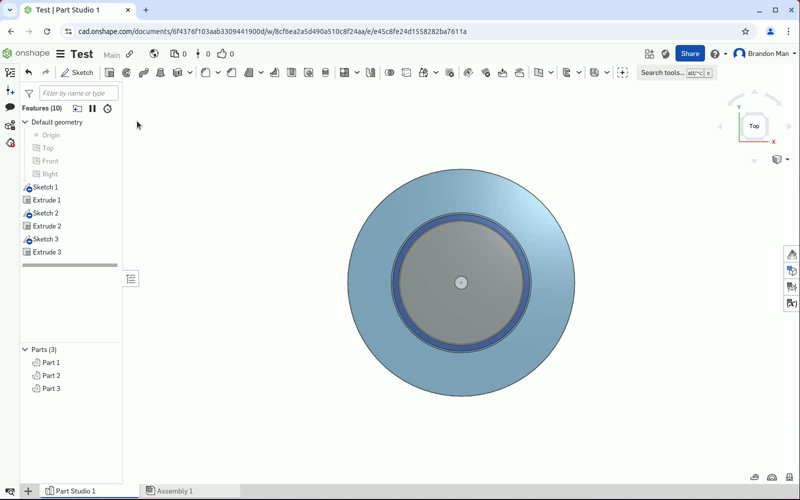
mouse_move(73, 189)
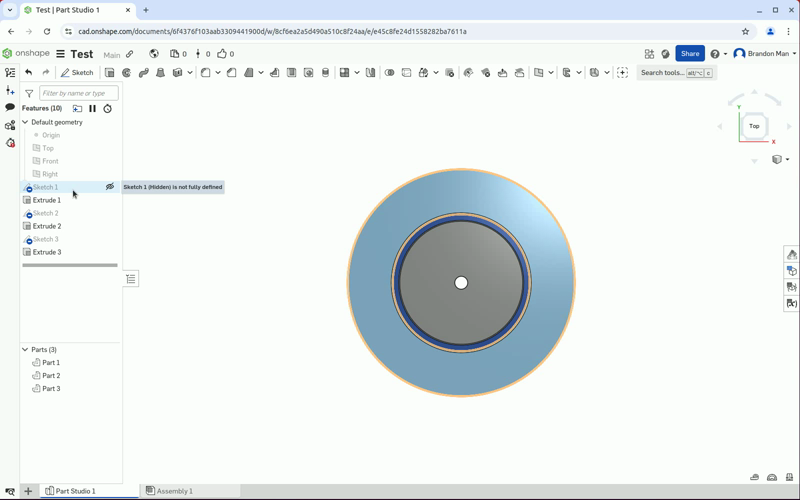
click(73, 189)
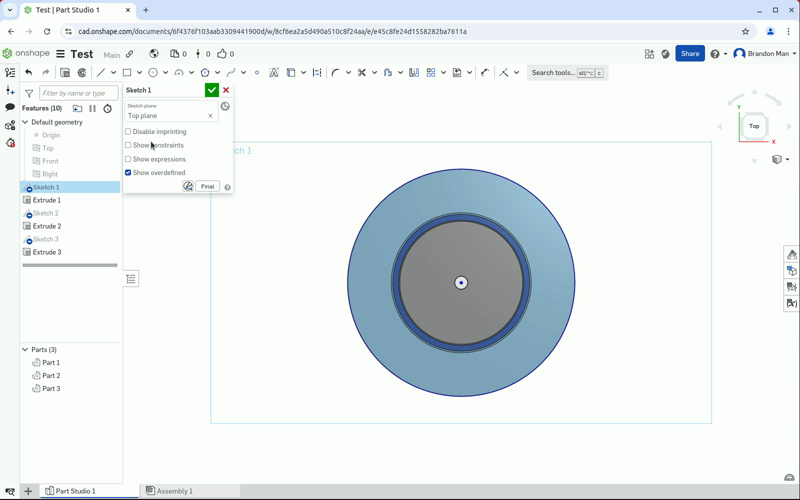
mouse_move(229, 92)
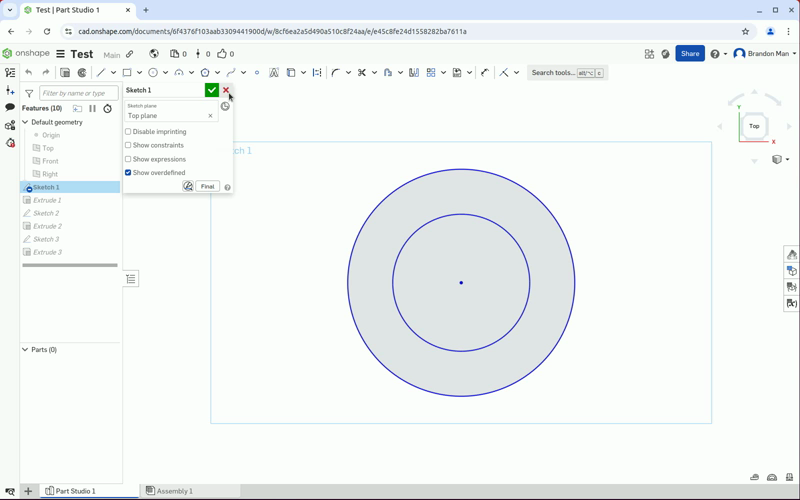
click(229, 92)
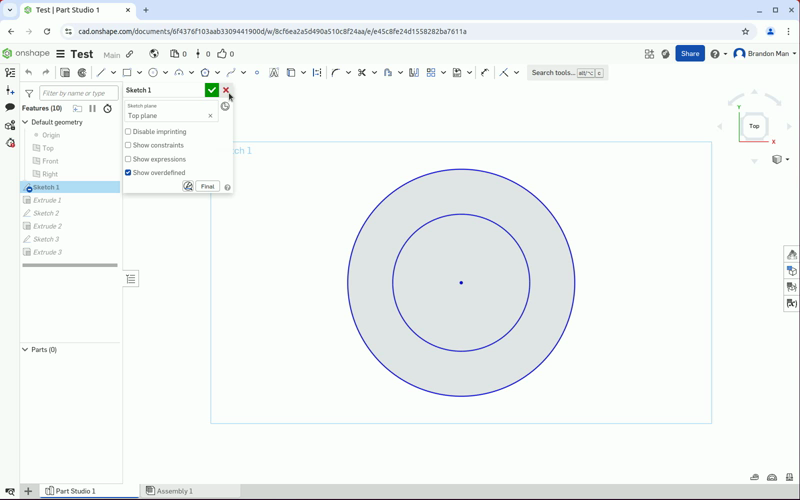
key(shift+s)
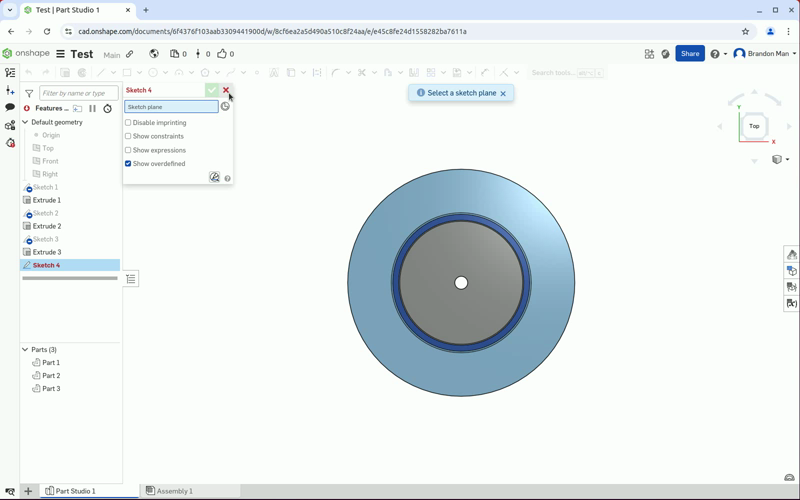
mouse_move(73, 150)
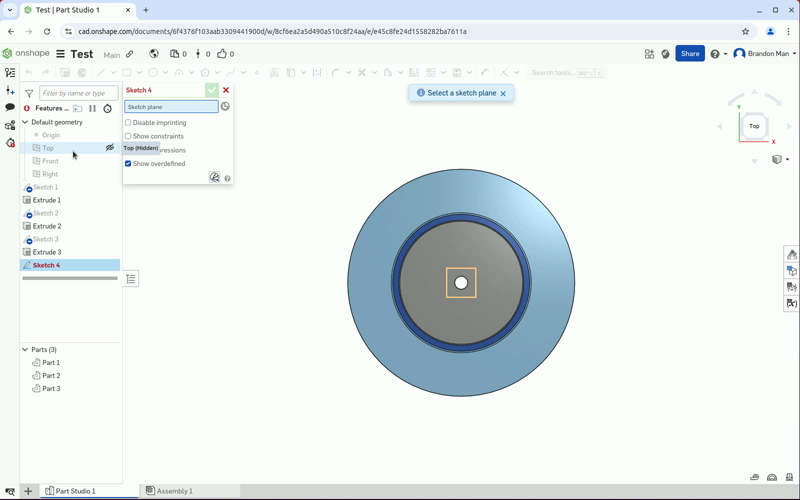
click(73, 150)
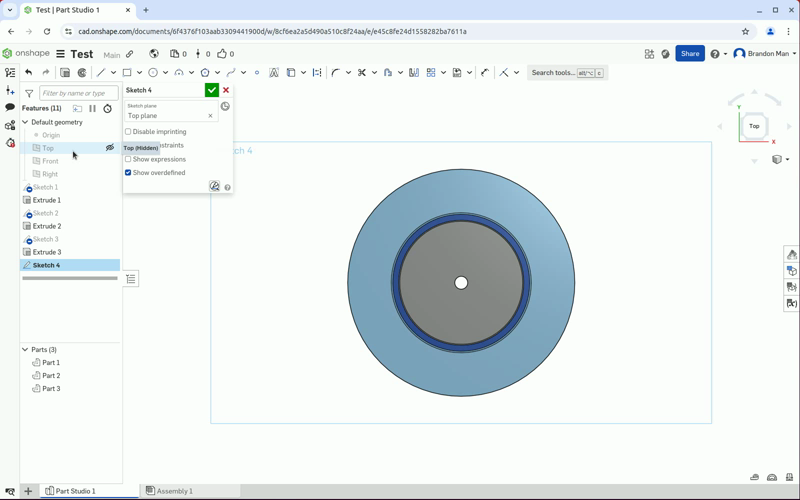
mouse_move(73, 352)
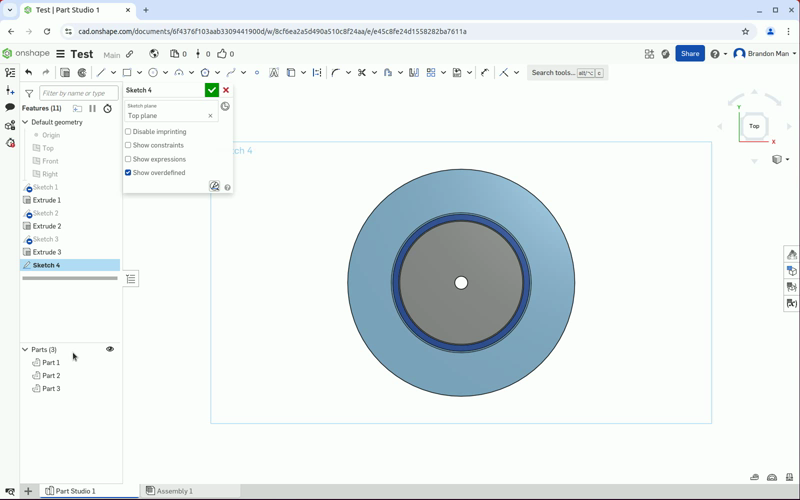
key(y)
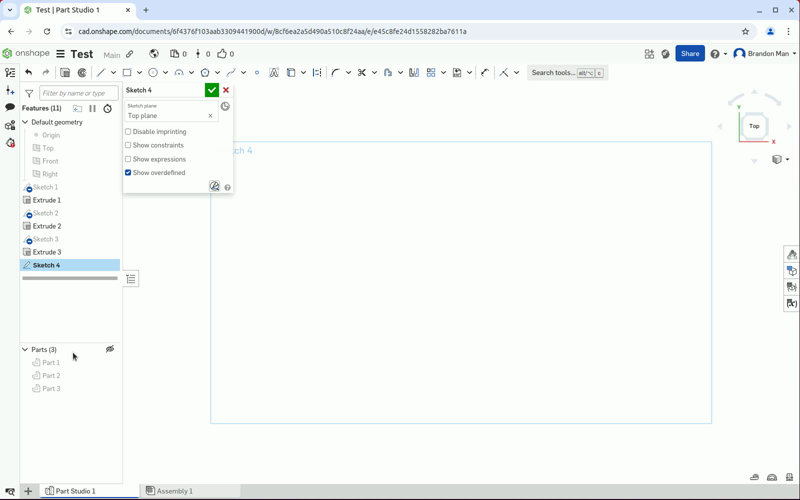
key(c)
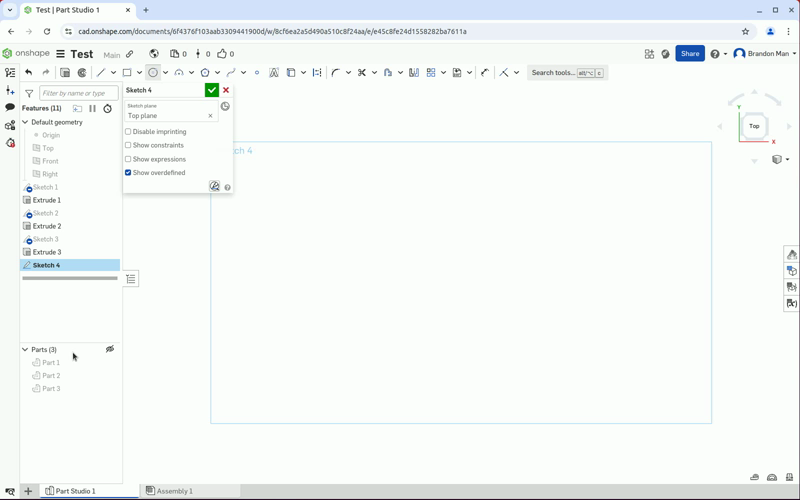
key_down(shift)
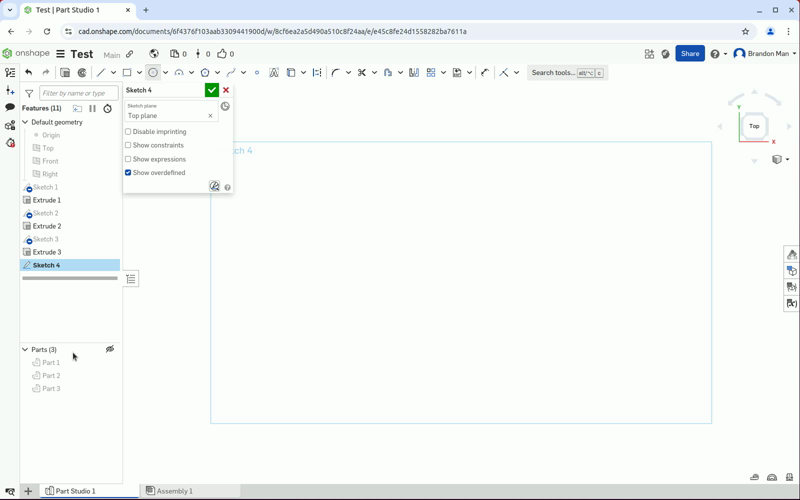
mouse_move(461, 282)
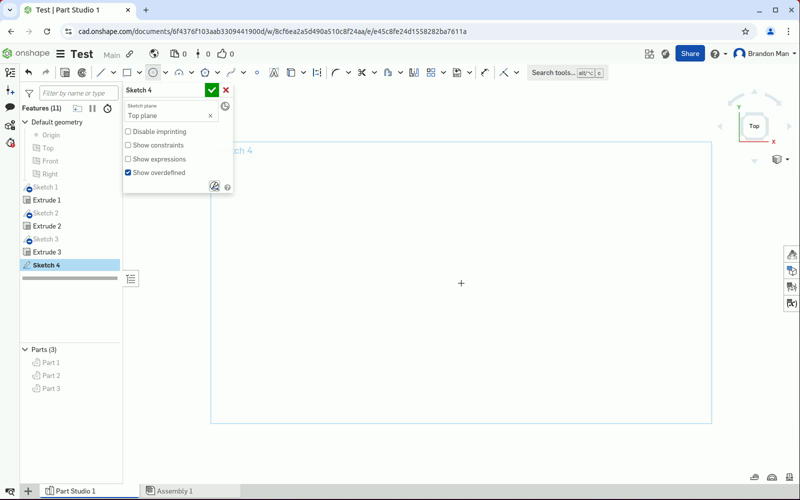
click(461, 282)
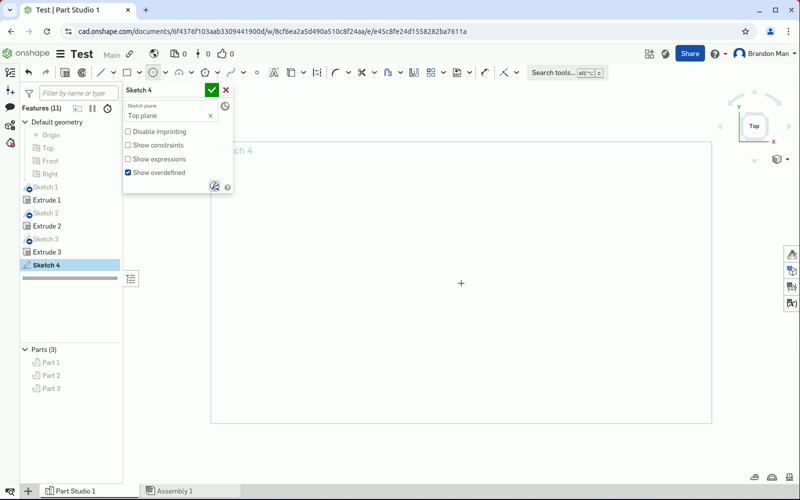
key_up(shift)
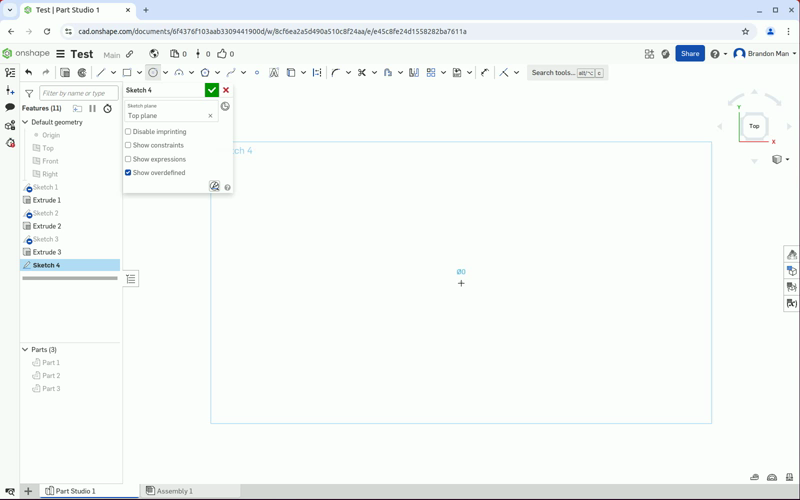
mouse_move(531, 282)
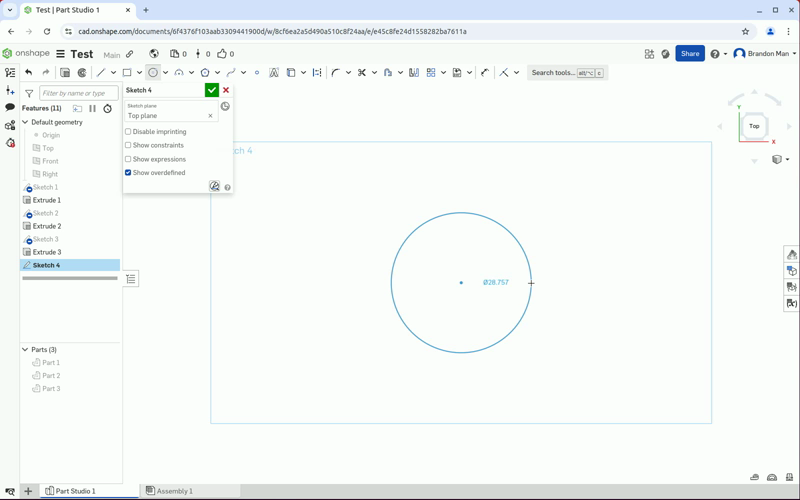
click(531, 282)
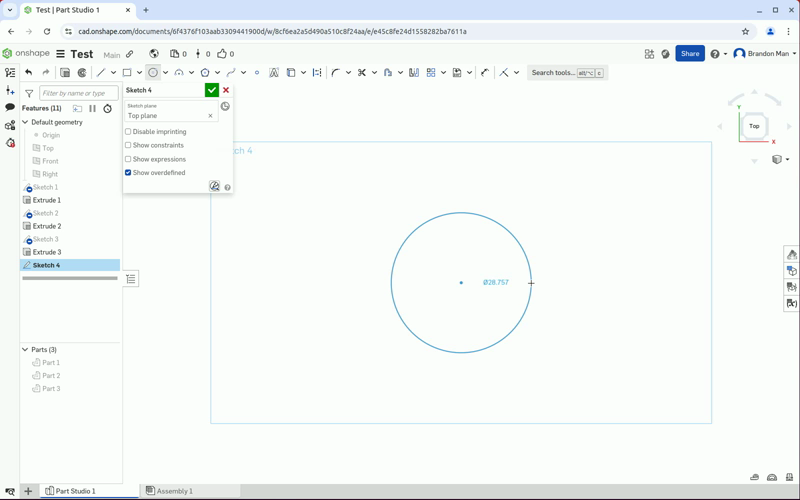
key(esc)
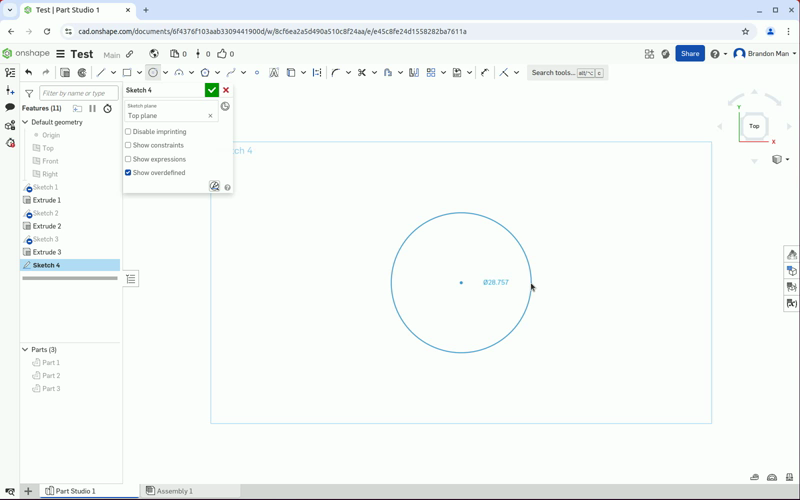
key(c)
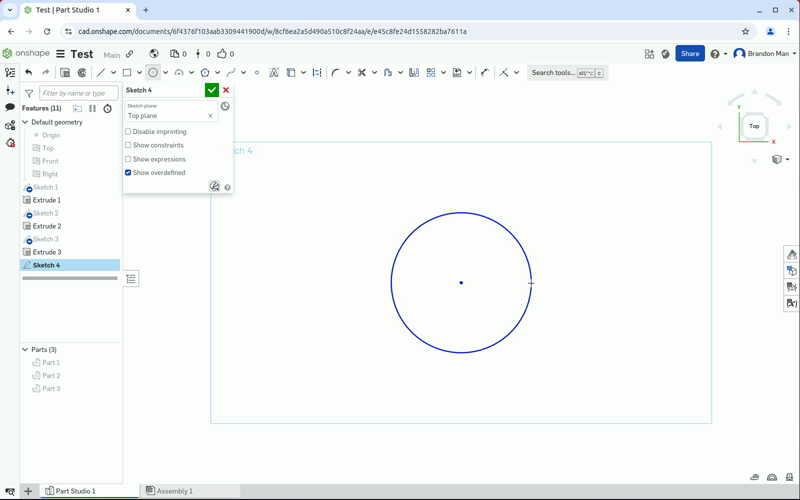
key_down(shift)
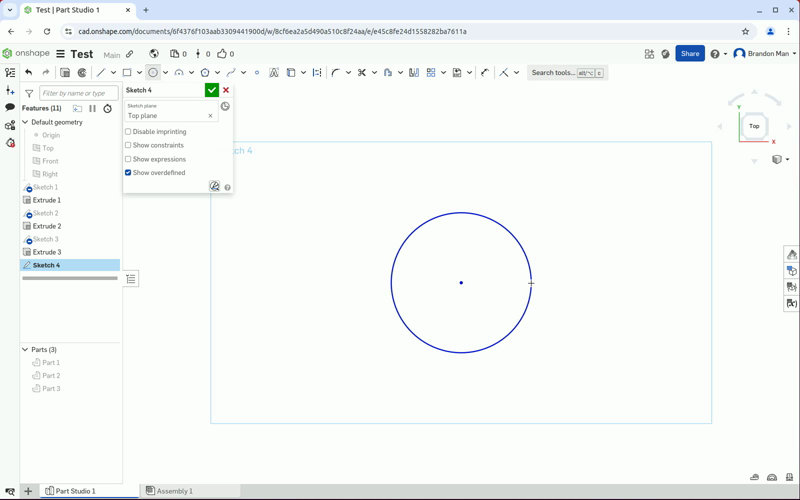
mouse_move(461, 282)
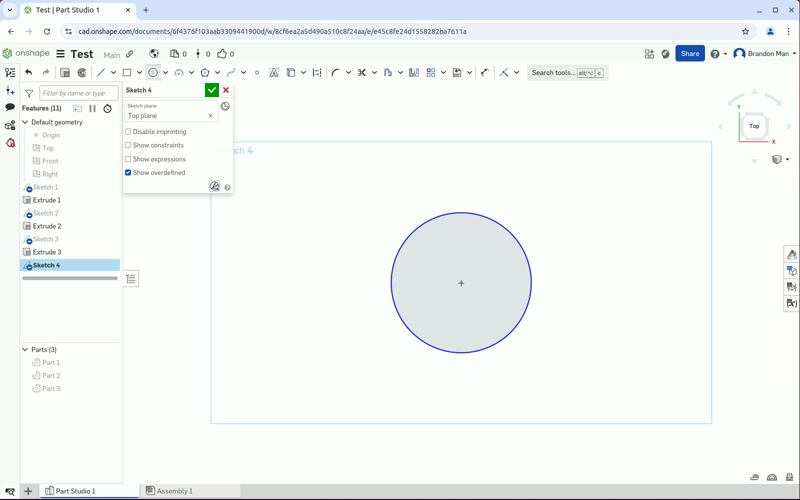
click(461, 282)
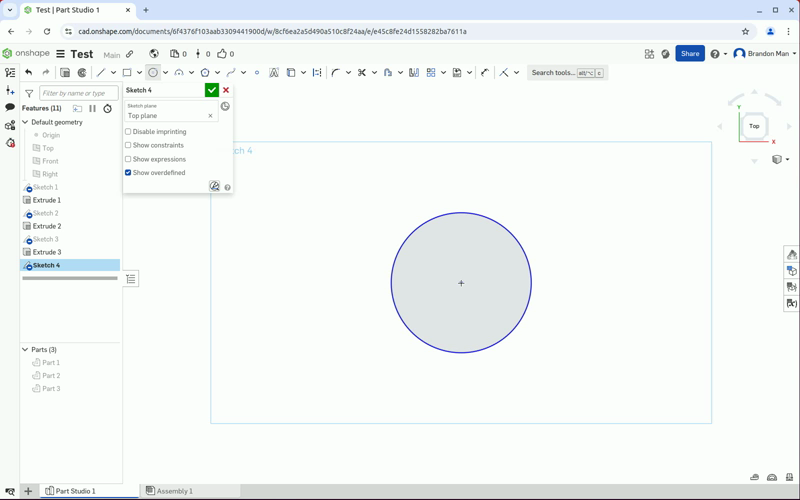
key_up(shift)
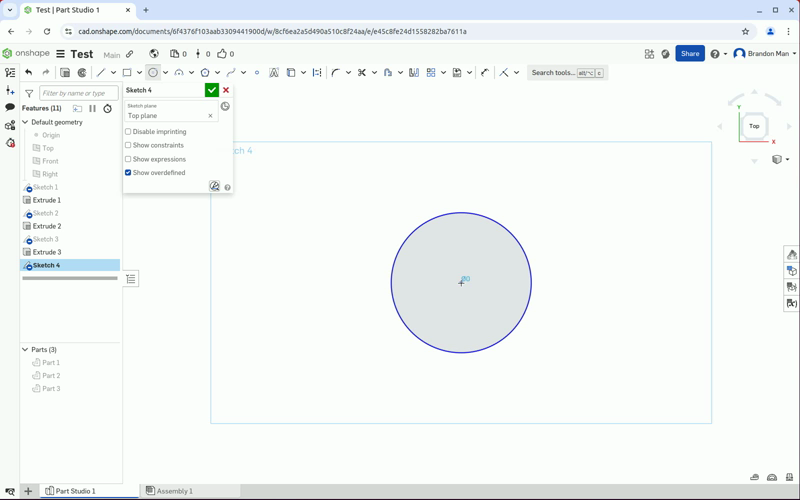
mouse_move(523, 282)
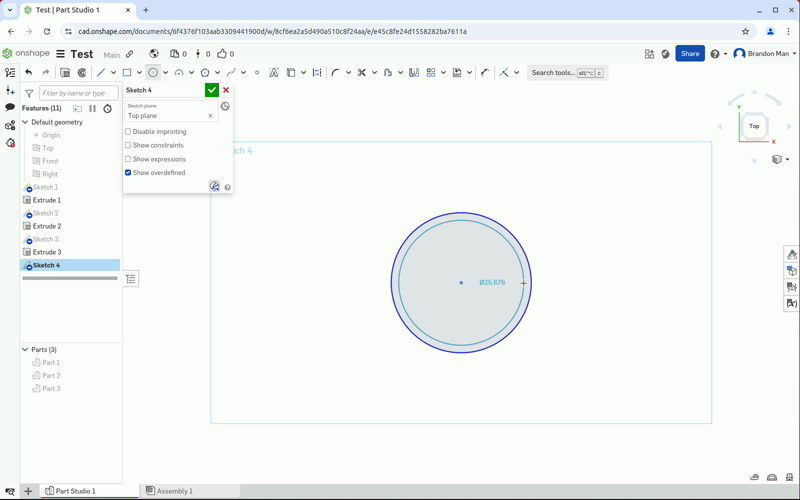
click(523, 282)
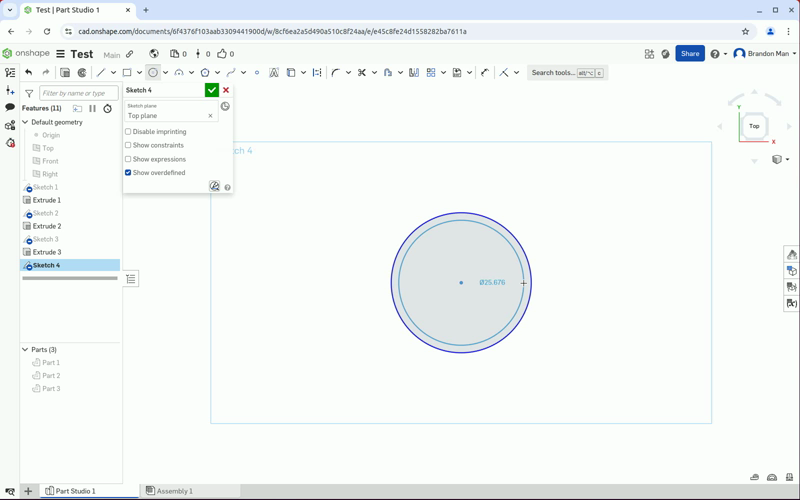
key(esc)
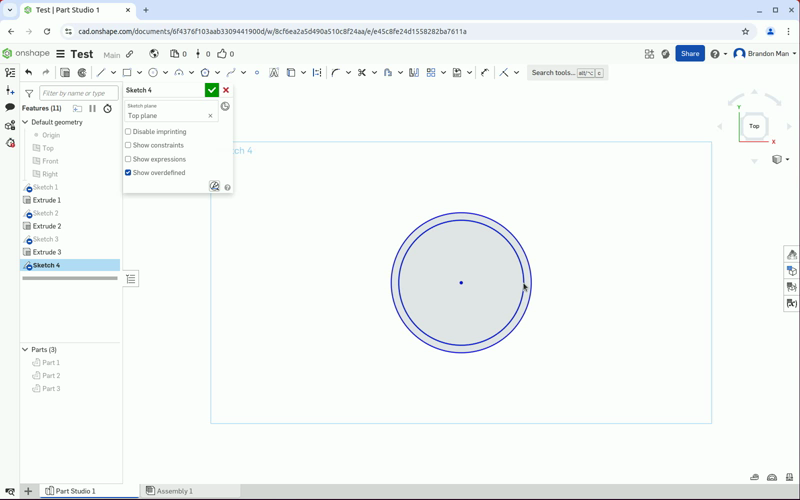
mouse_move(422, 230)
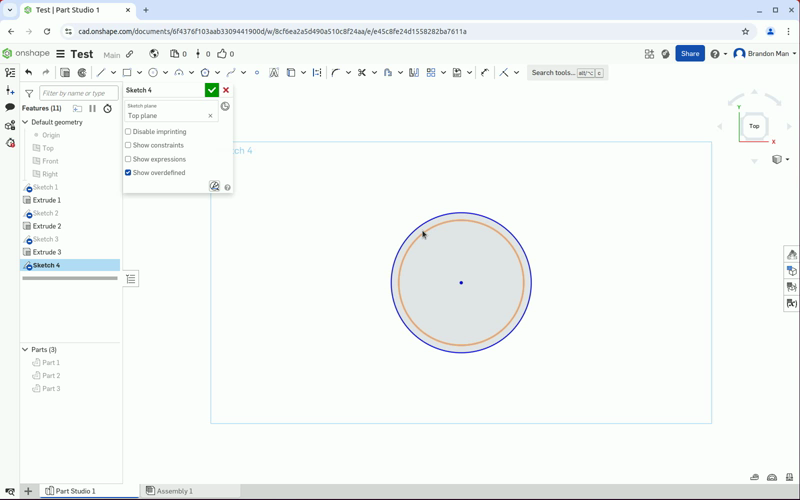
click(422, 230)
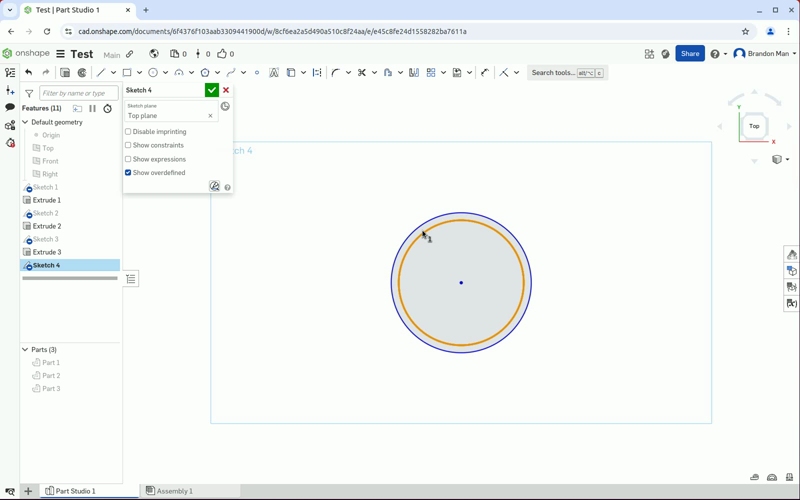
mouse_move(73, 352)
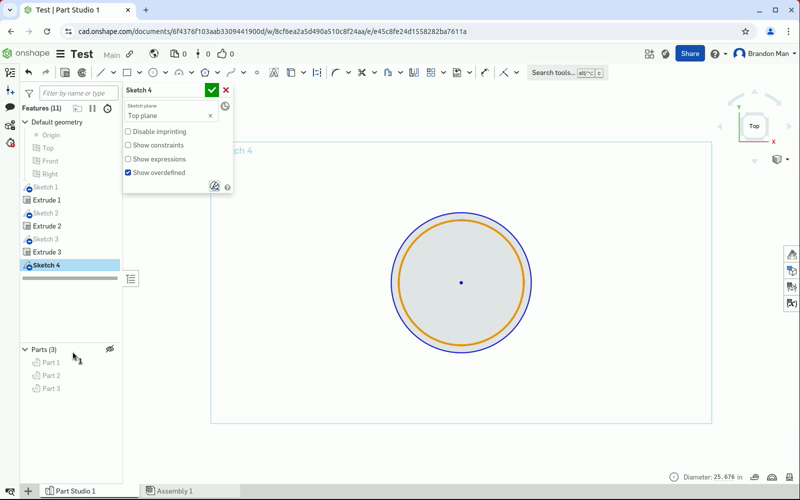
key(shift+y)
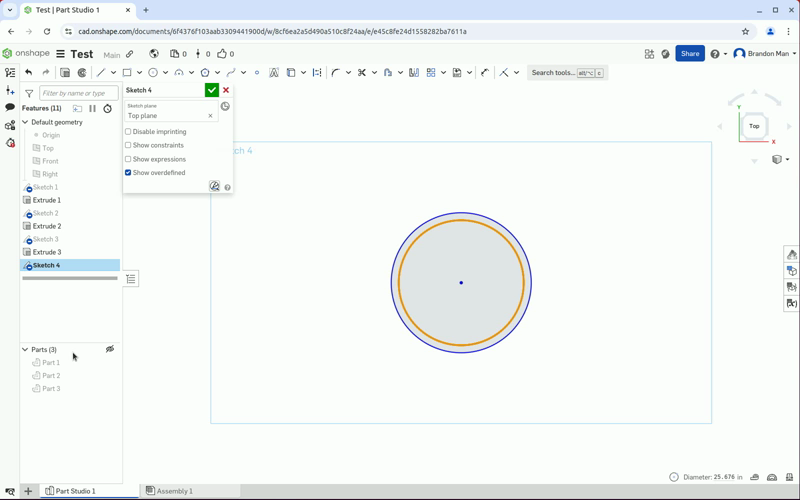
key(shift+e)
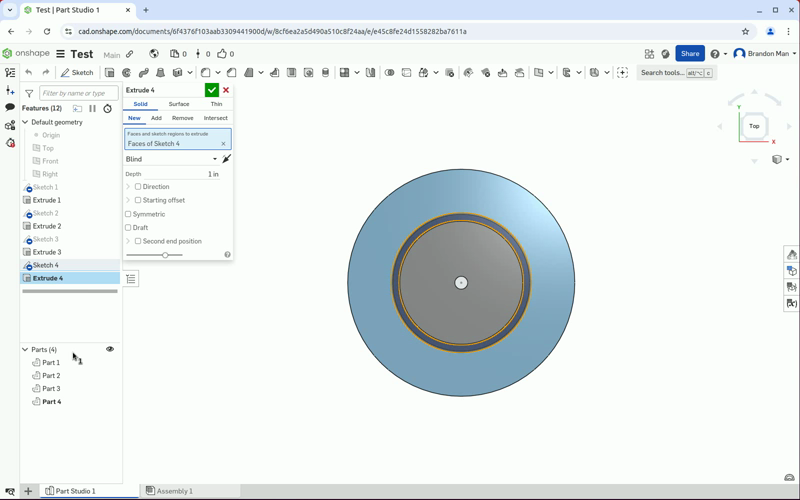
mouse_move(143, 106)
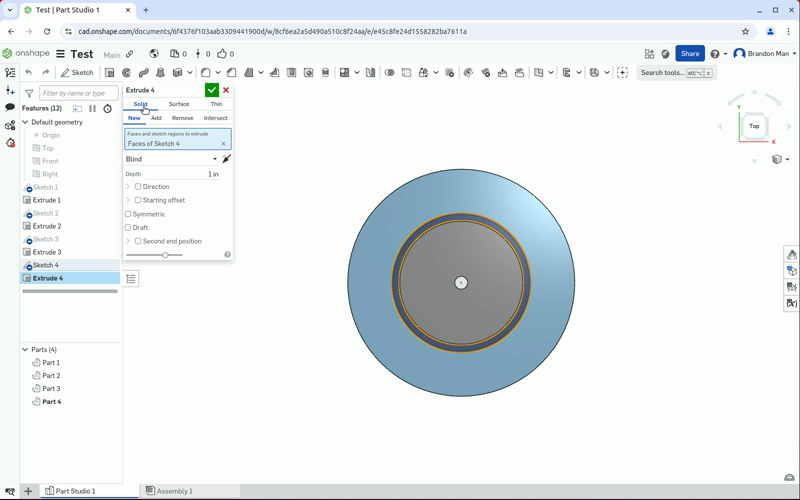
click(143, 106)
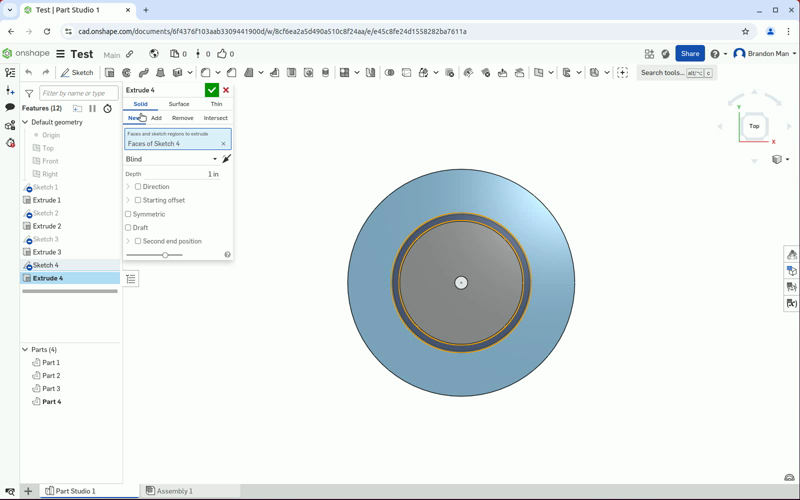
mouse_move(137, 120)
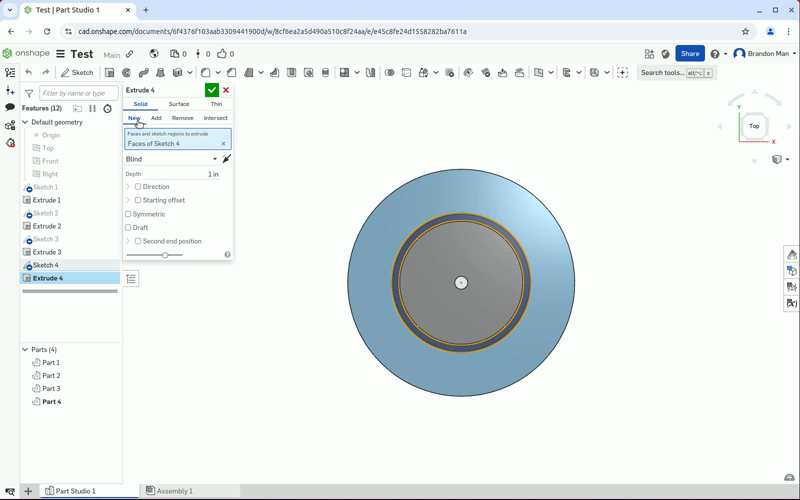
click(137, 120)
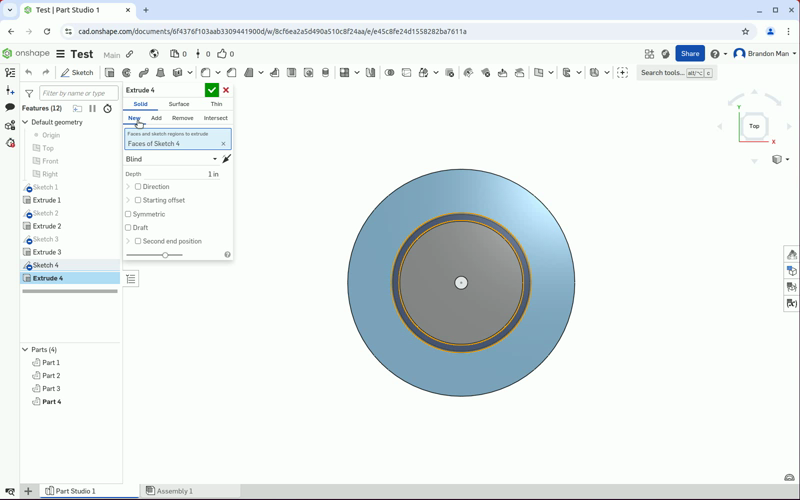
key(tab, 4)
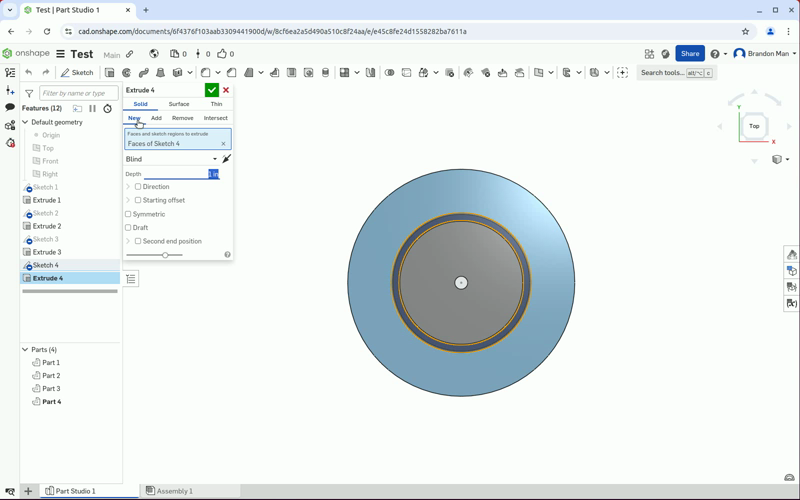
text(17.331)
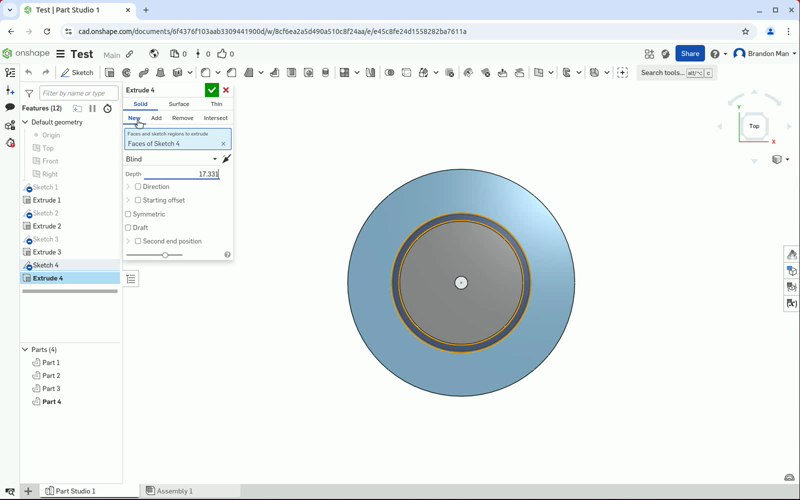
key(enter)
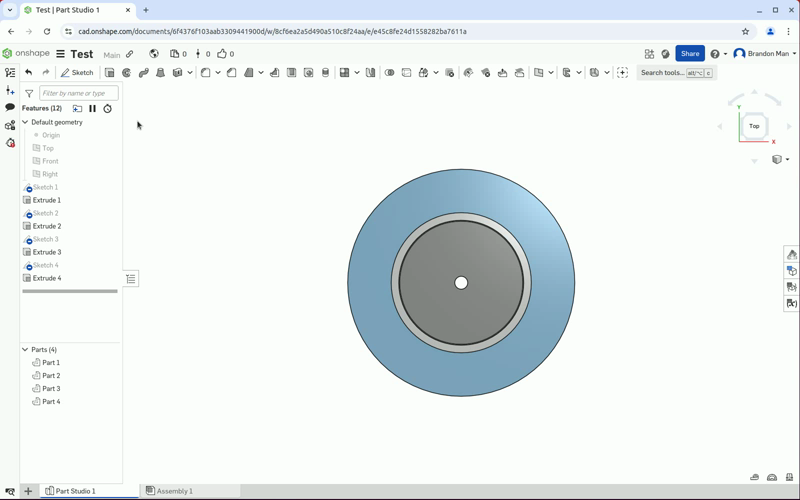
key(shift+h)
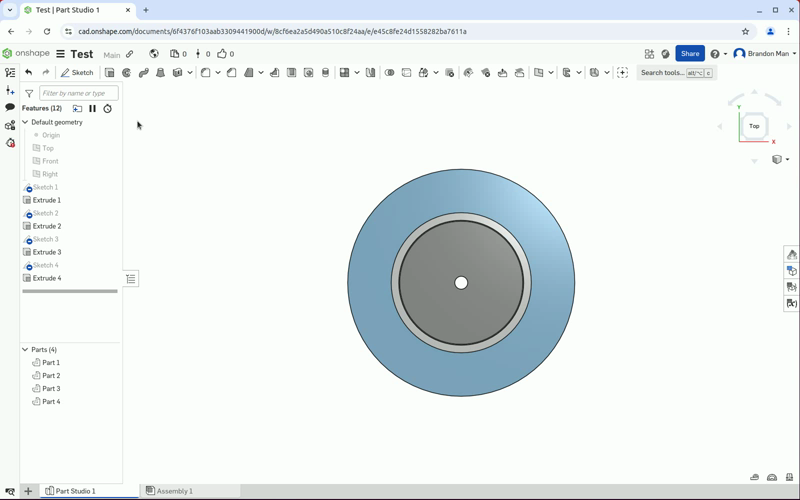
key(shift+h)
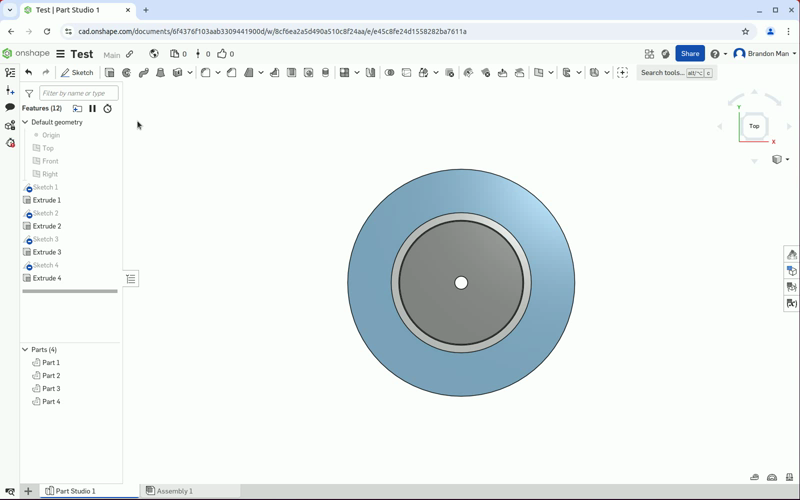
mouse_move(73, 189)
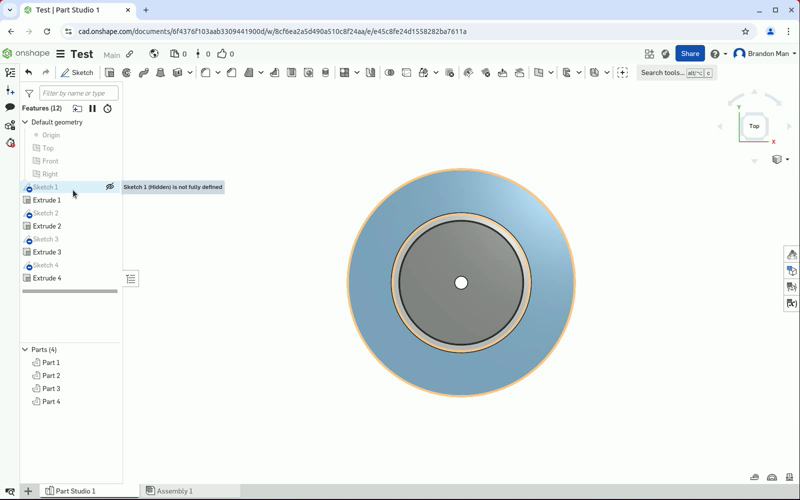
click(73, 189)
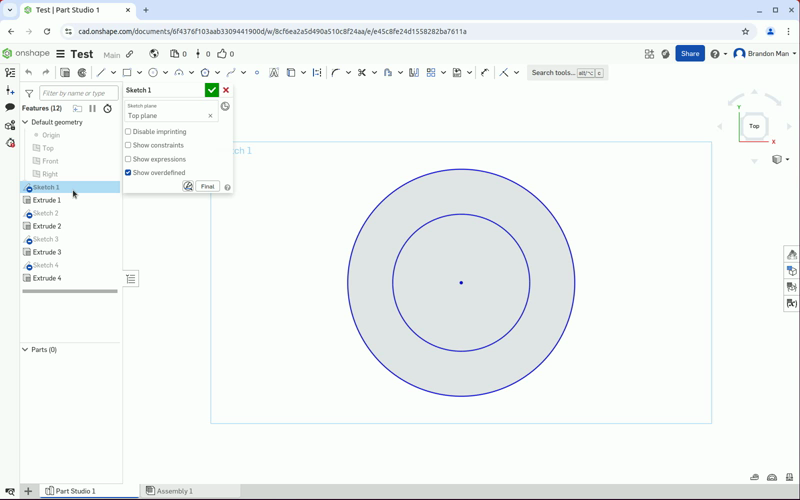
mouse_move(229, 92)
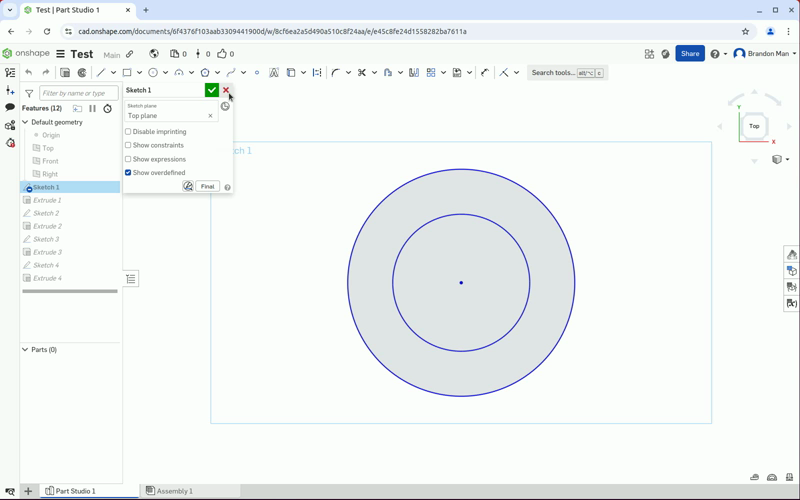
click(229, 92)
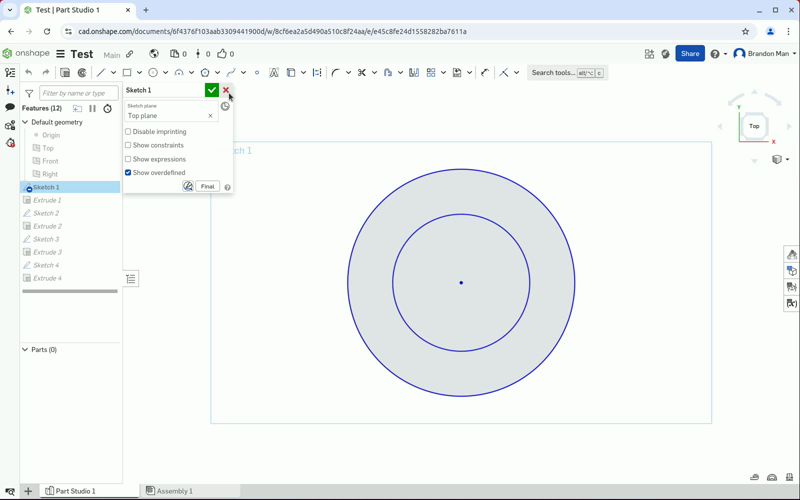
key(shift+s)
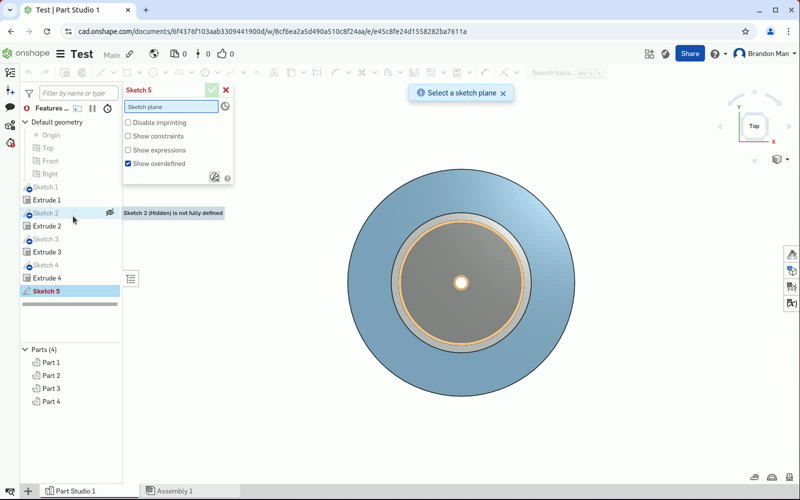
scroll(3)
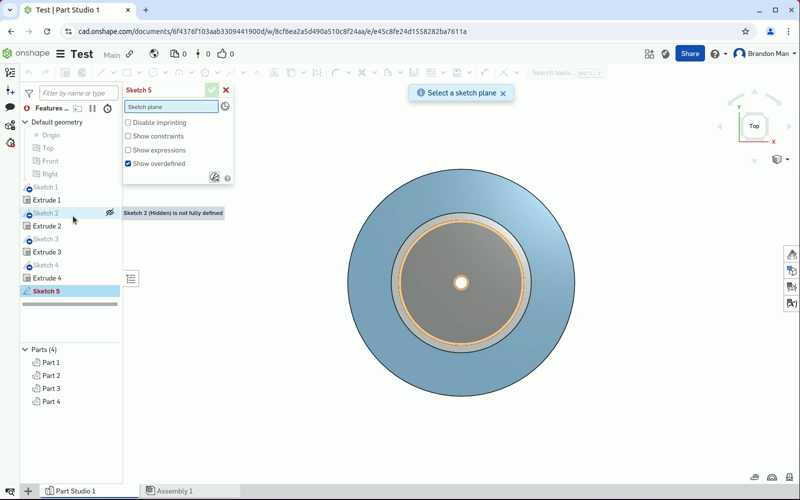
mouse_move(73, 150)
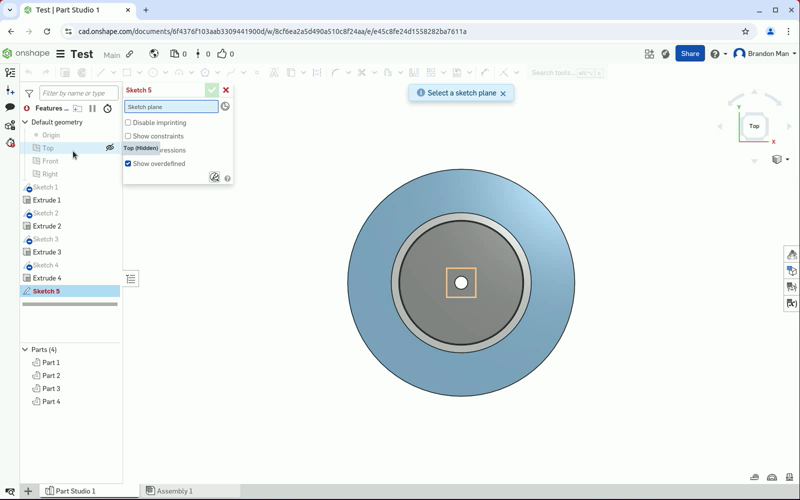
click(73, 150)
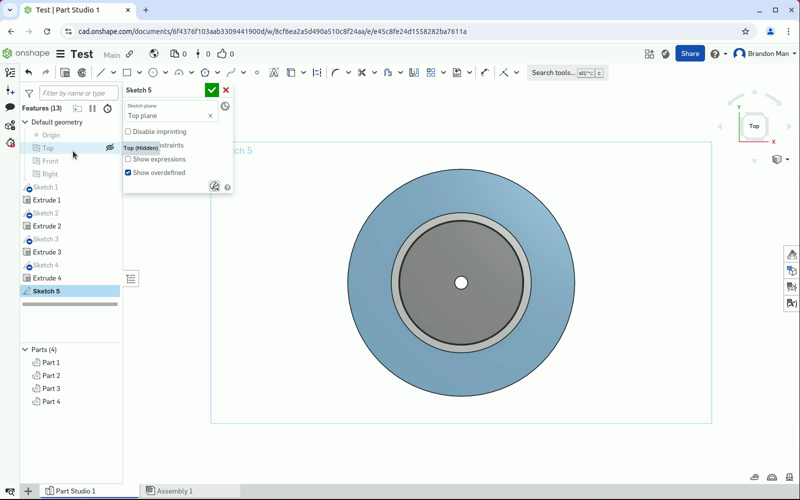
mouse_move(73, 352)
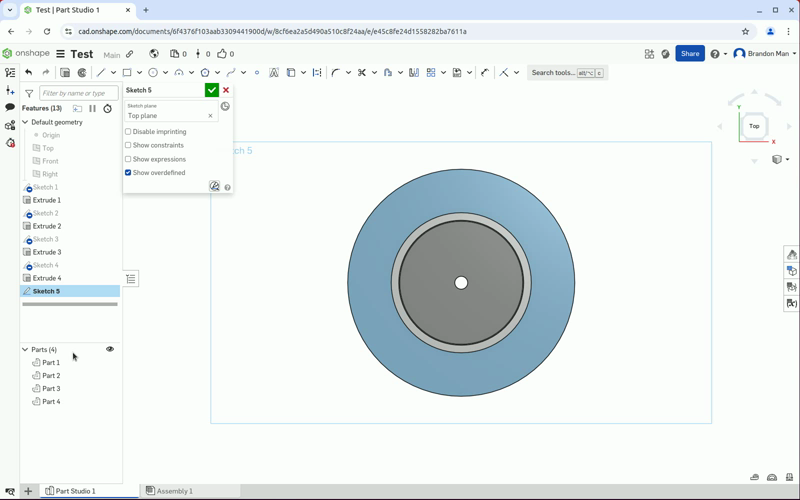
key(y)
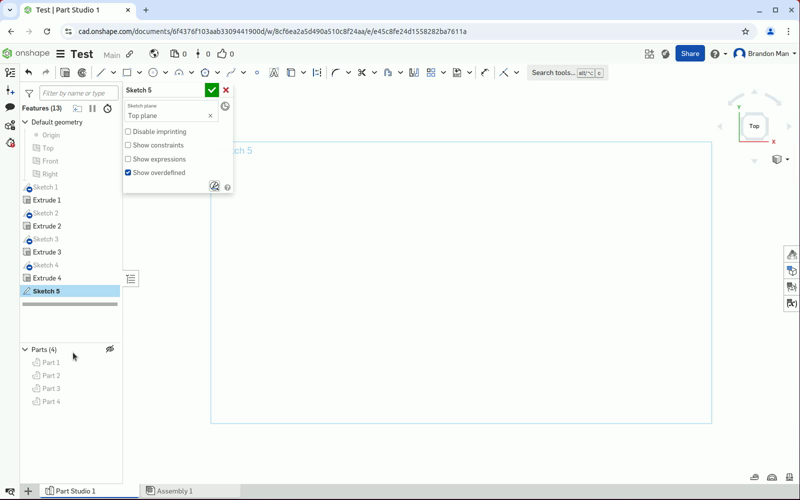
key(c)
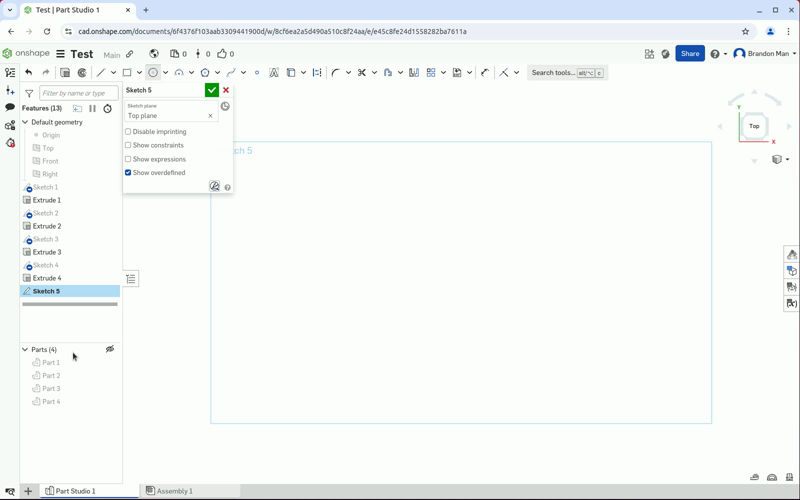
key_down(shift)
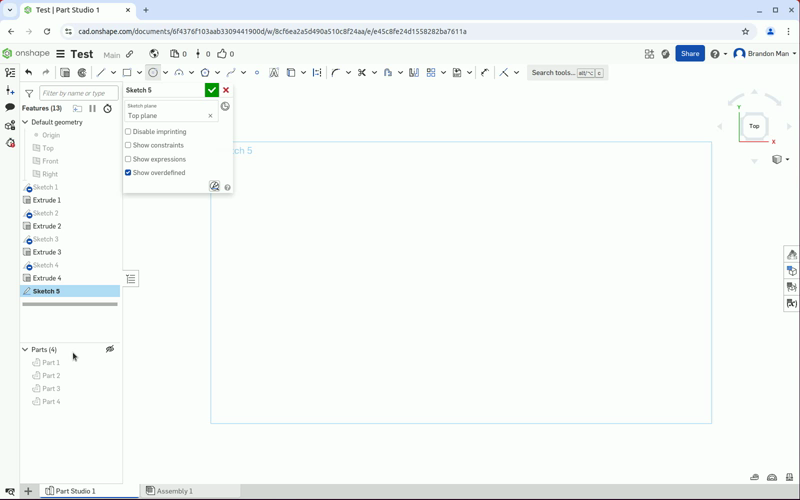
mouse_move(461, 282)
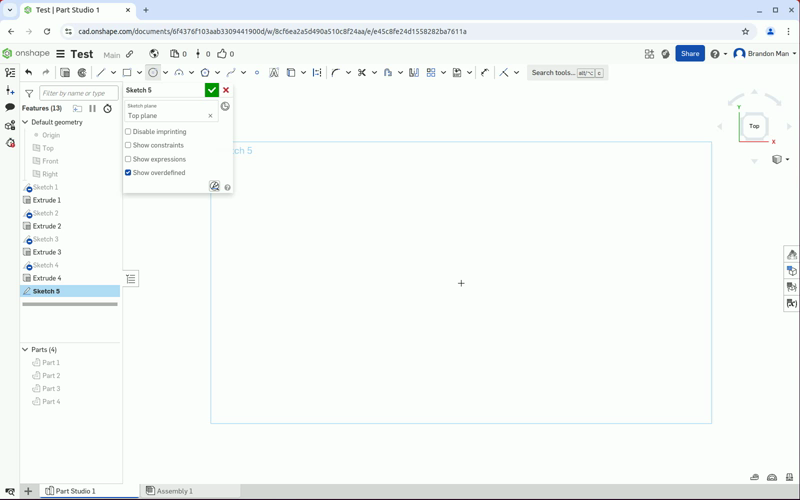
click(461, 282)
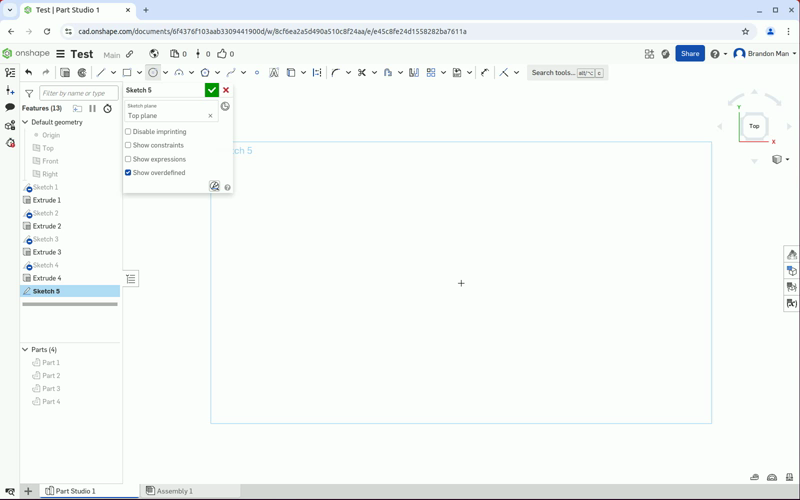
key_up(shift)
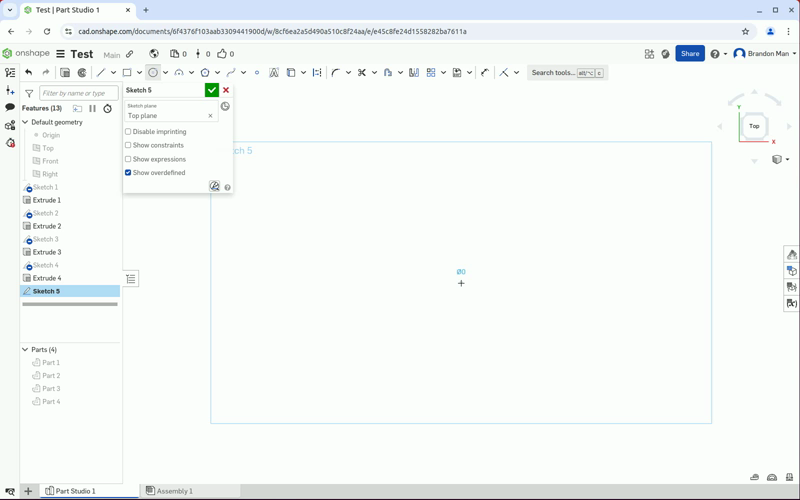
mouse_move(574, 282)
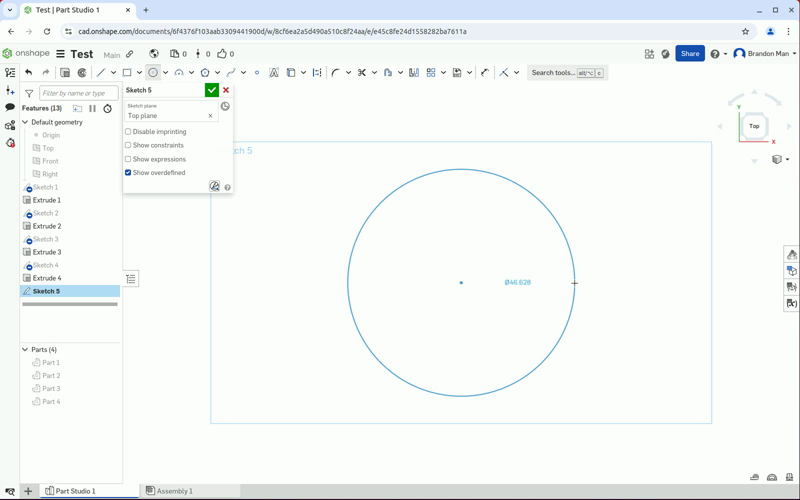
click(574, 282)
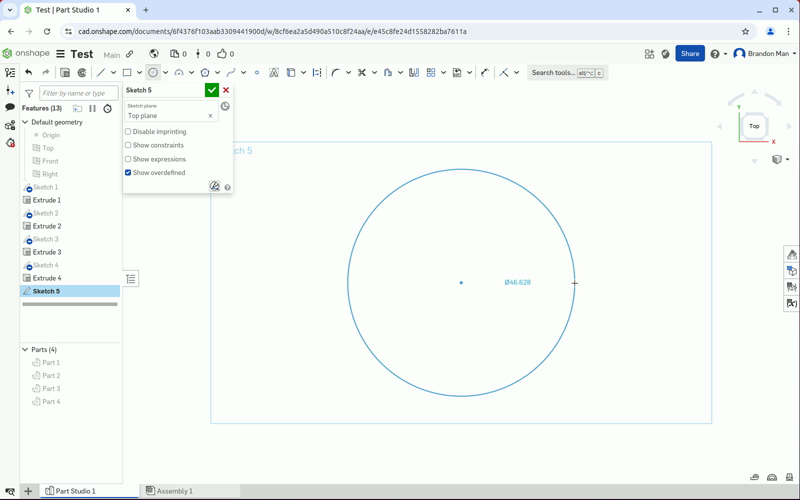
key(esc)
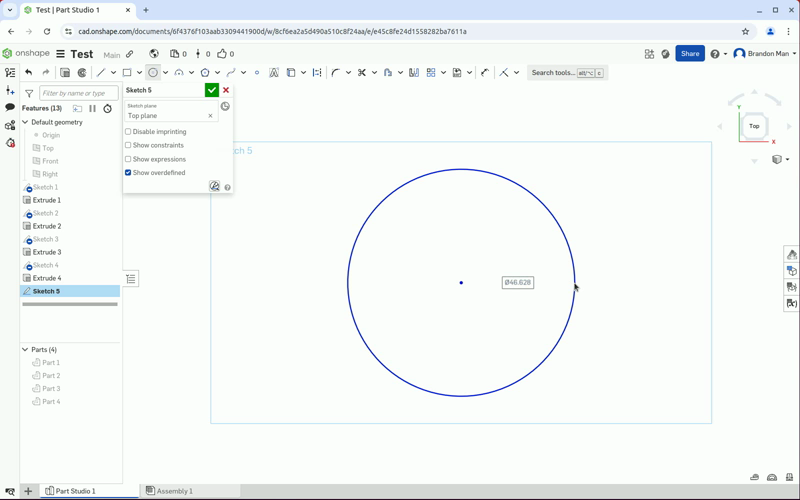
key(c)
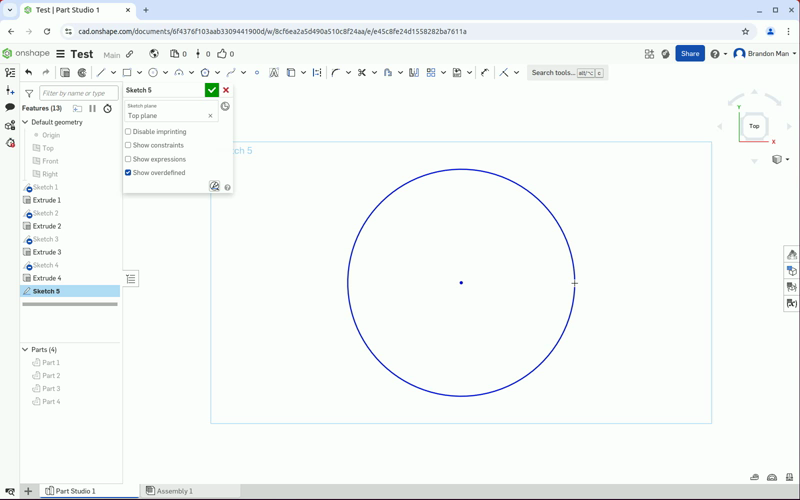
key_down(shift)
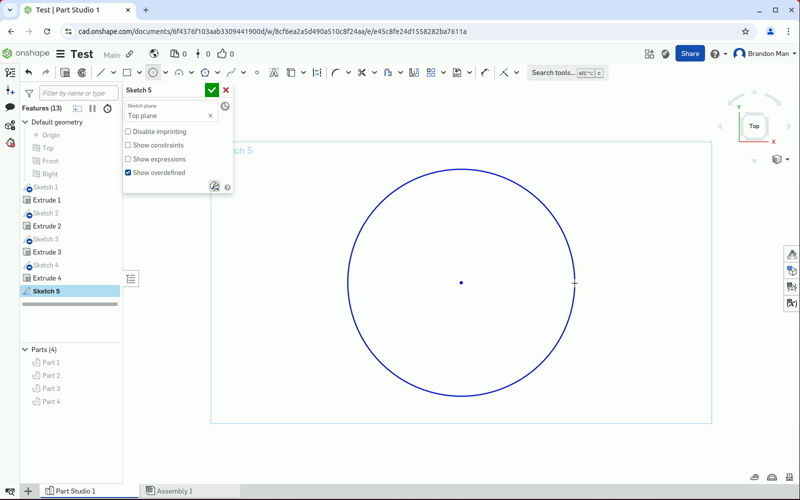
mouse_move(461, 282)
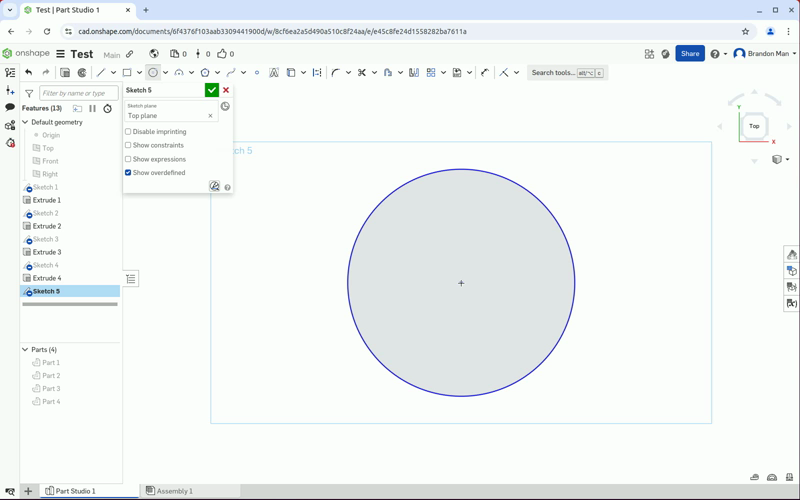
click(461, 282)
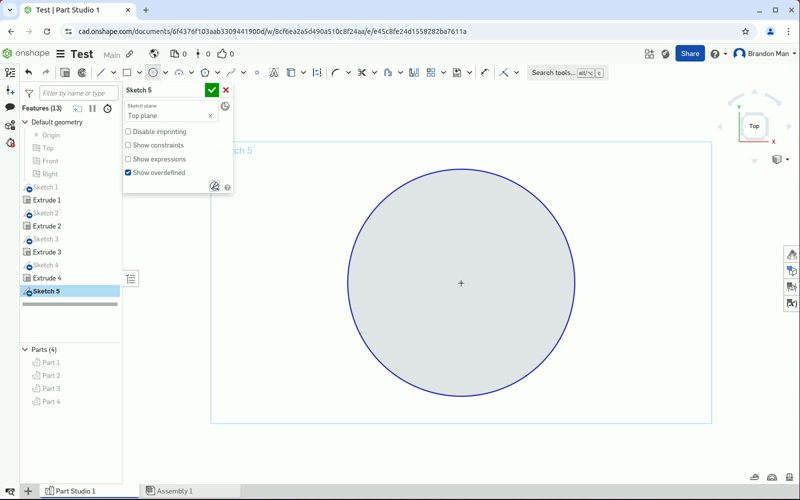
key_up(shift)
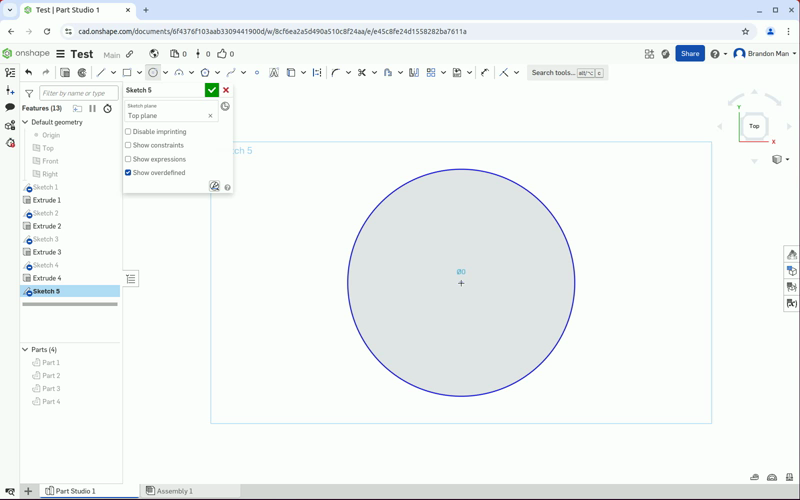
mouse_move(529, 282)
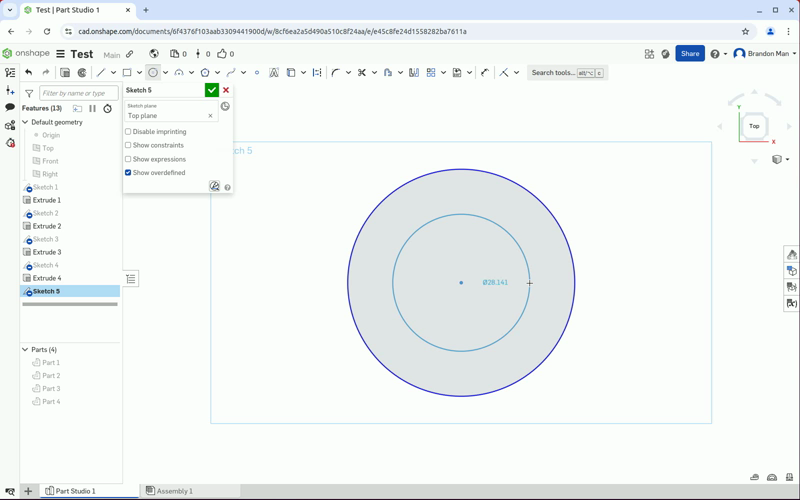
click(529, 282)
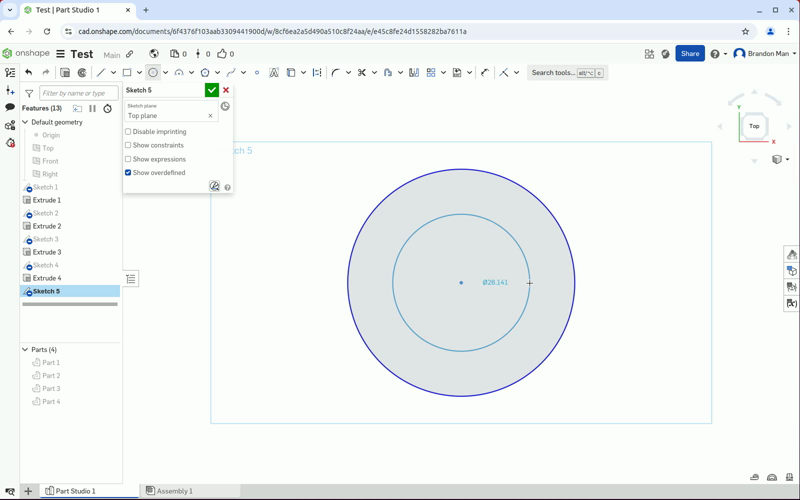
key(esc)
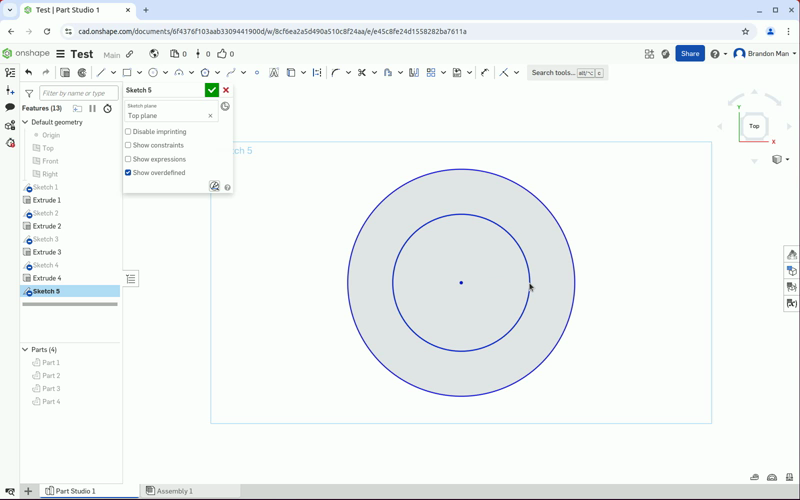
mouse_move(414, 205)
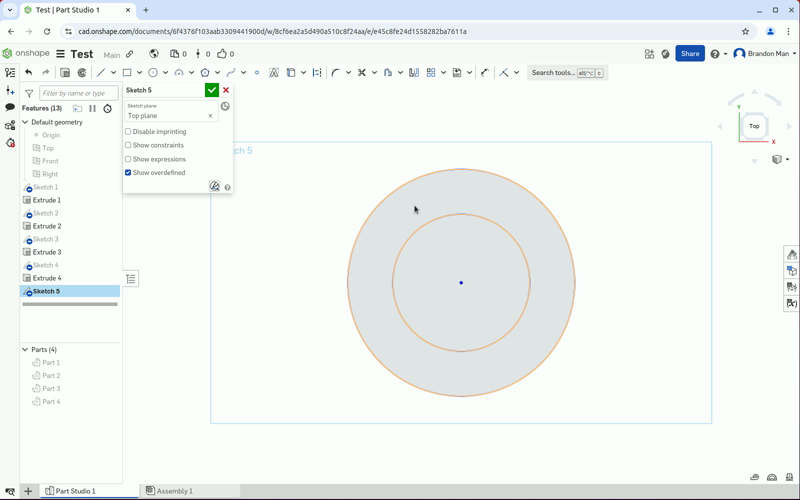
click(414, 205)
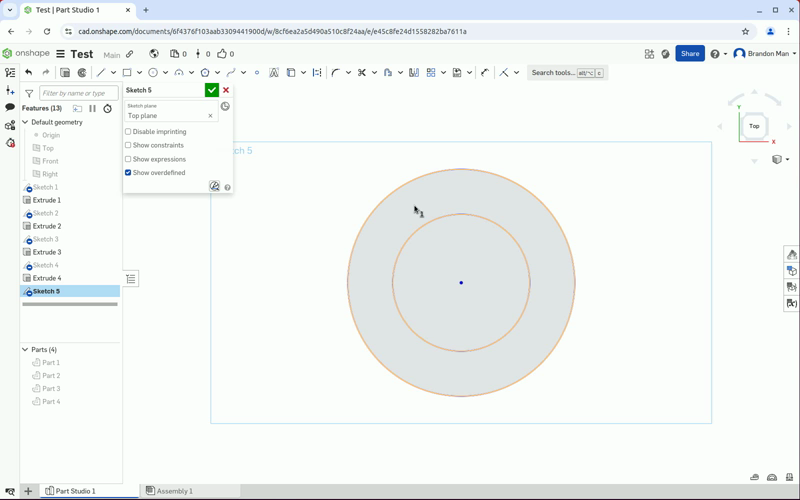
mouse_move(73, 352)
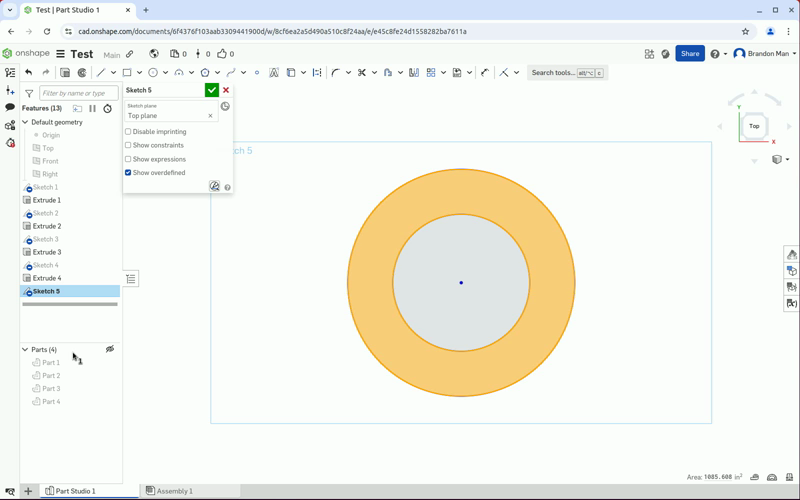
key(shift+y)
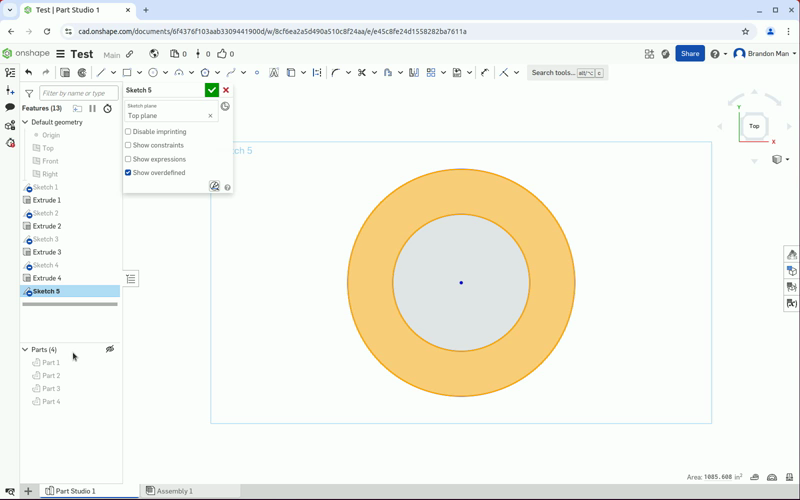
key(shift+e)
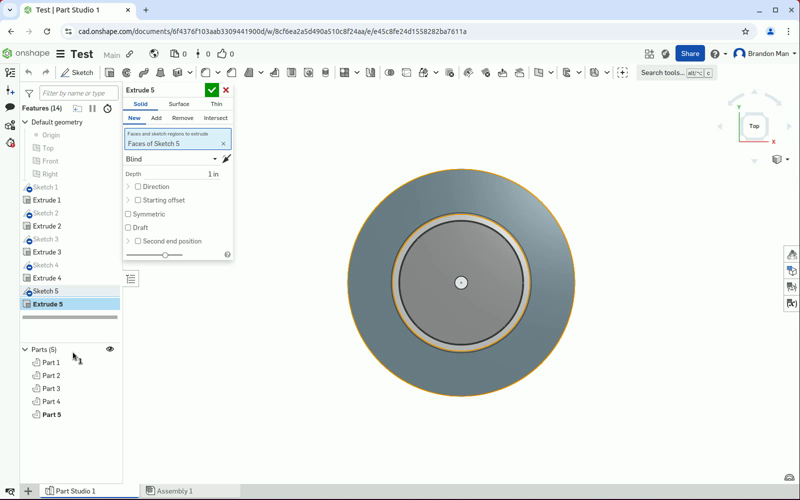
mouse_move(143, 106)
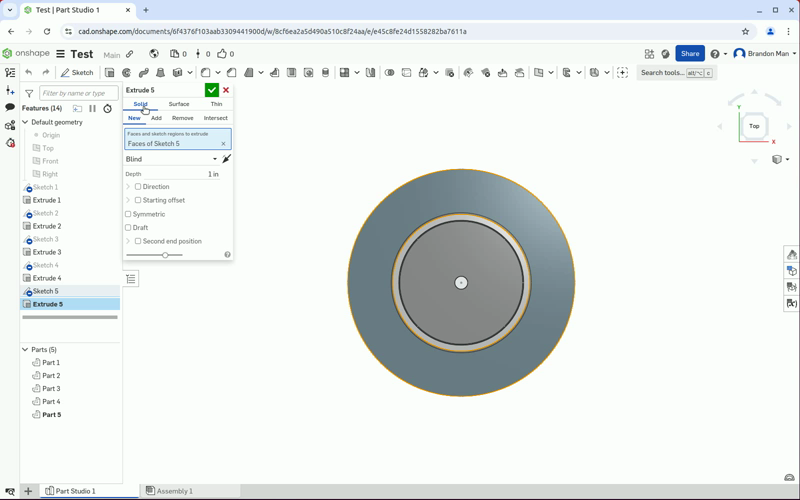
click(143, 106)
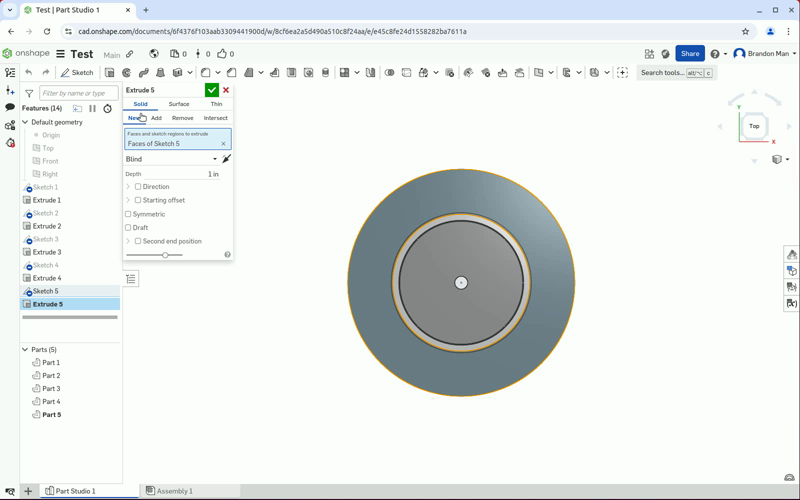
mouse_move(137, 120)
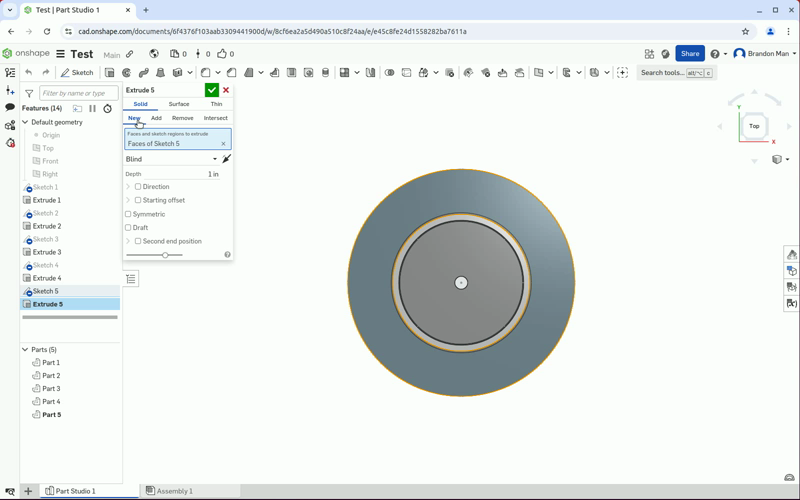
click(137, 120)
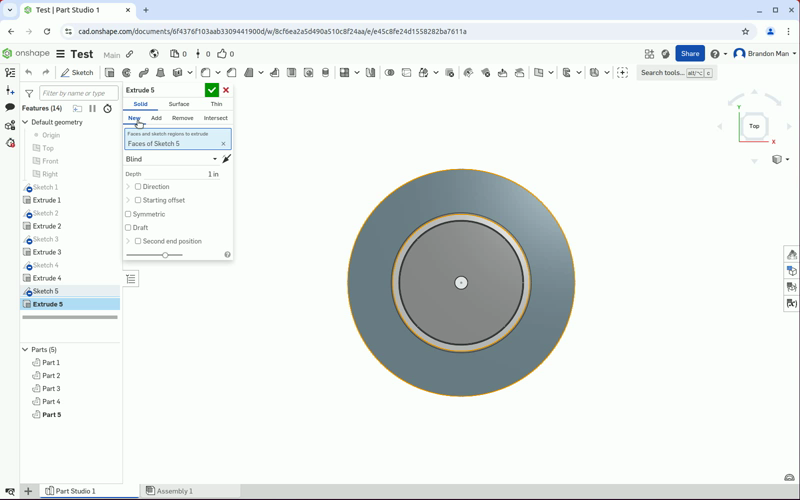
key(tab, 4)
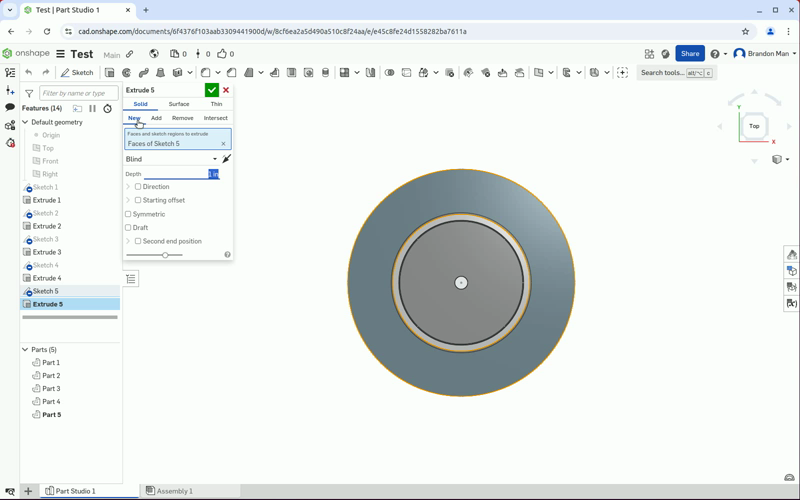
text(1.685)
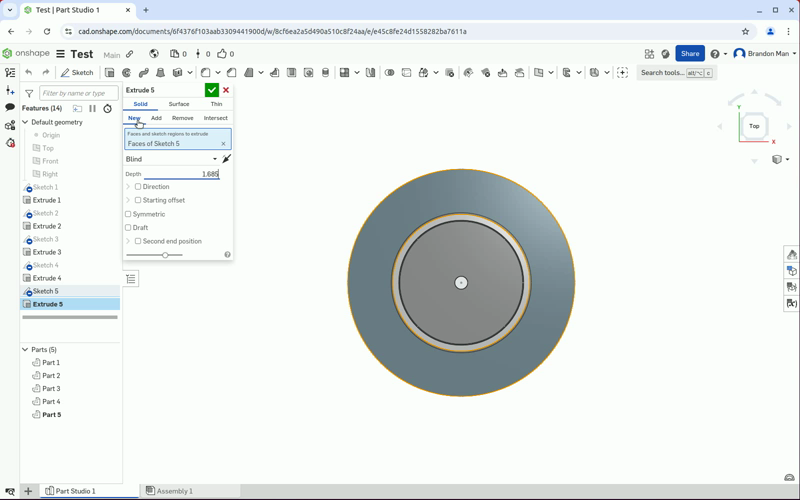
key(enter)
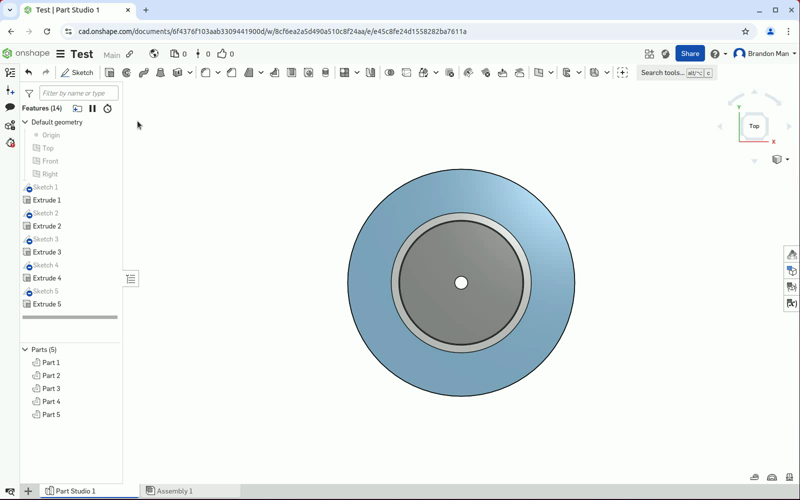
key(shift+h)
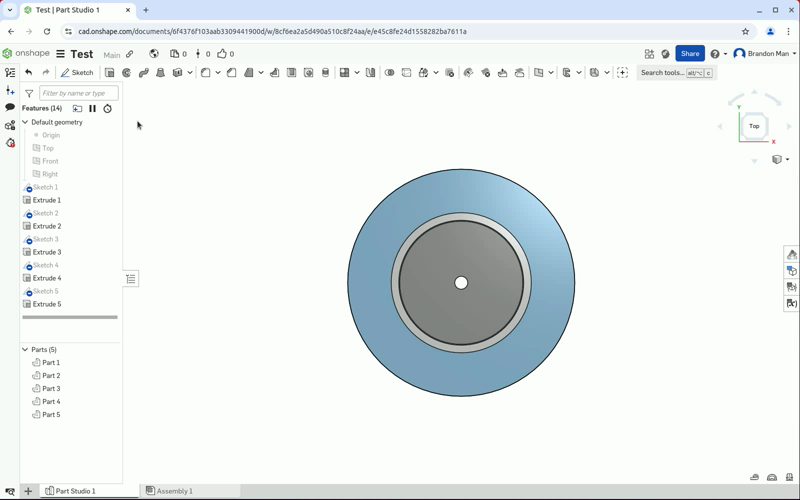
key(shift+h)
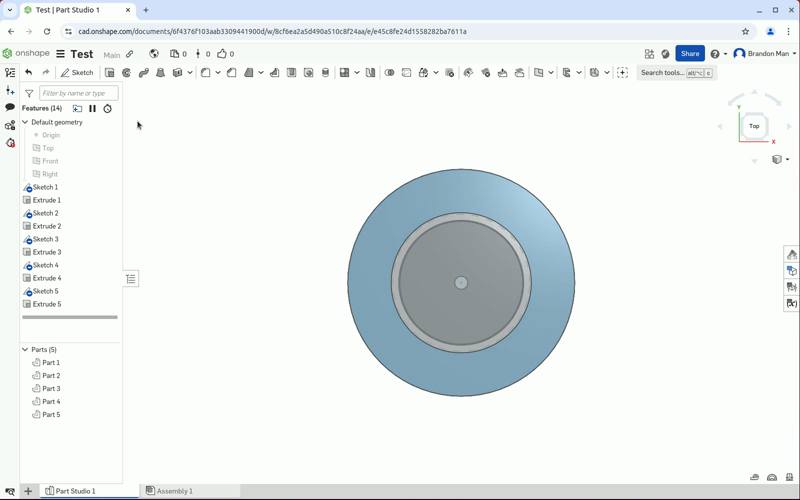
key(shift+7)
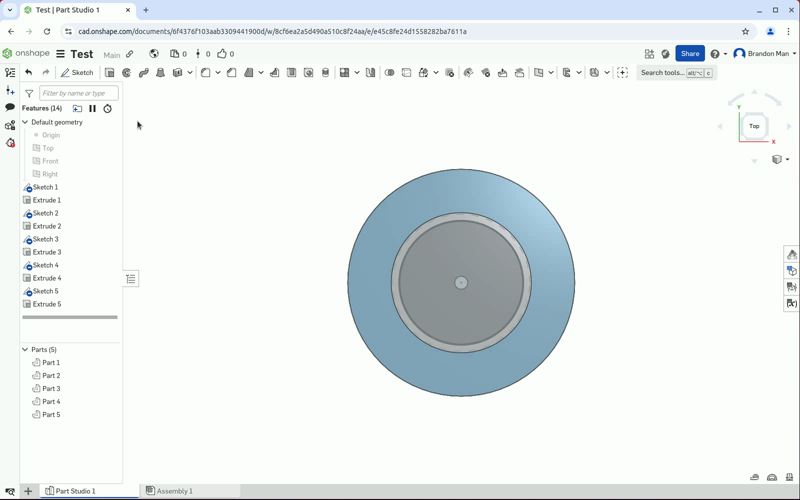
key(up, 3)
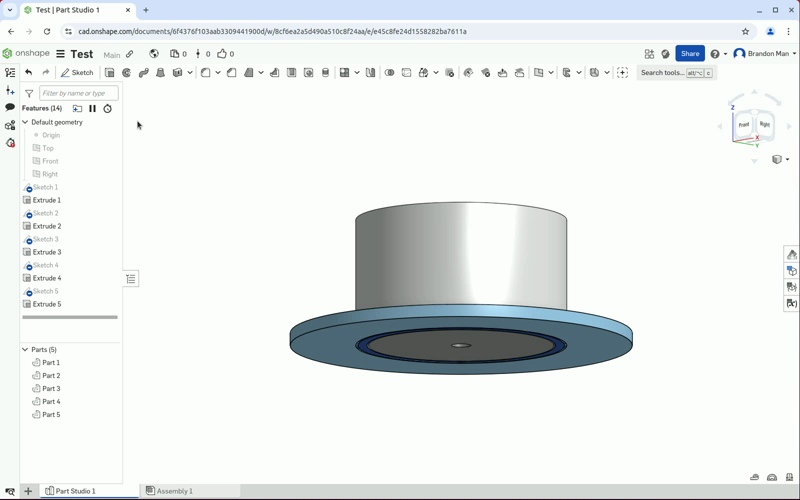
key(left, 3)
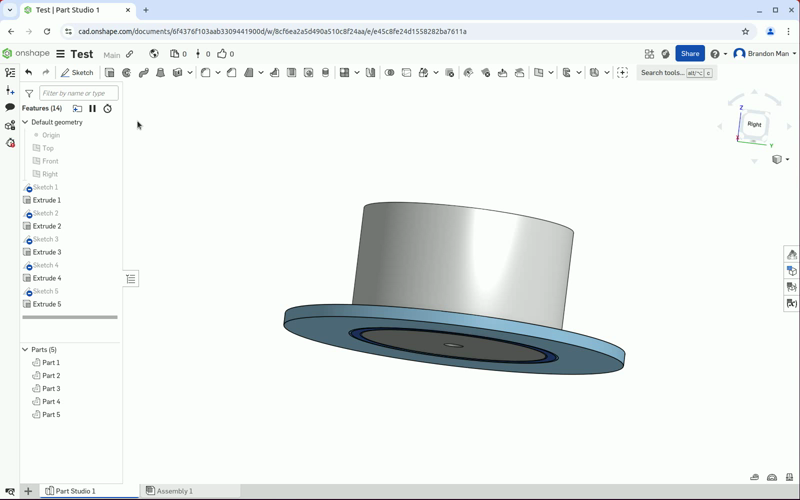
key(right, 3)
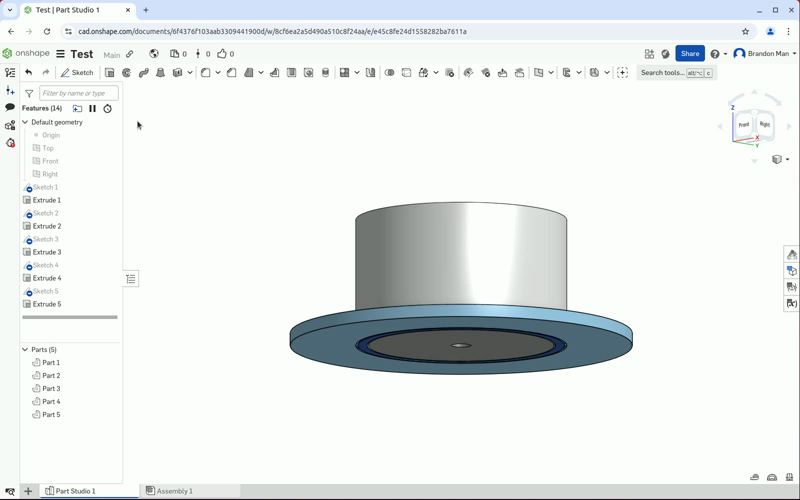
key(down, 3)
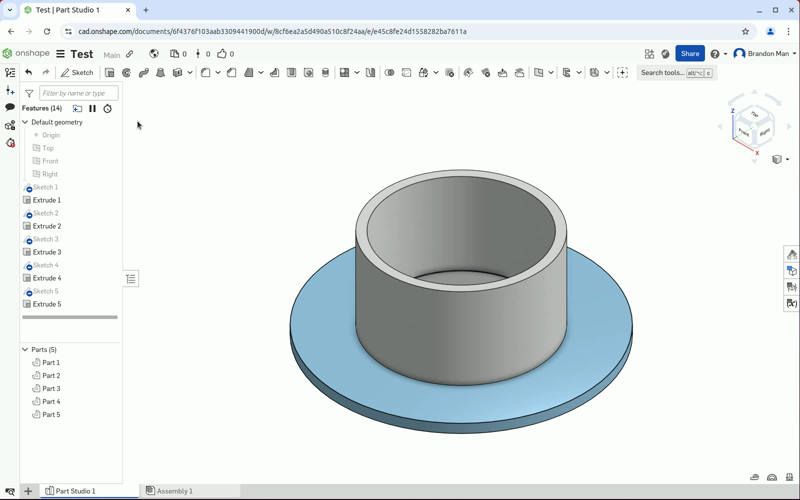
mouse_move(73, 189)
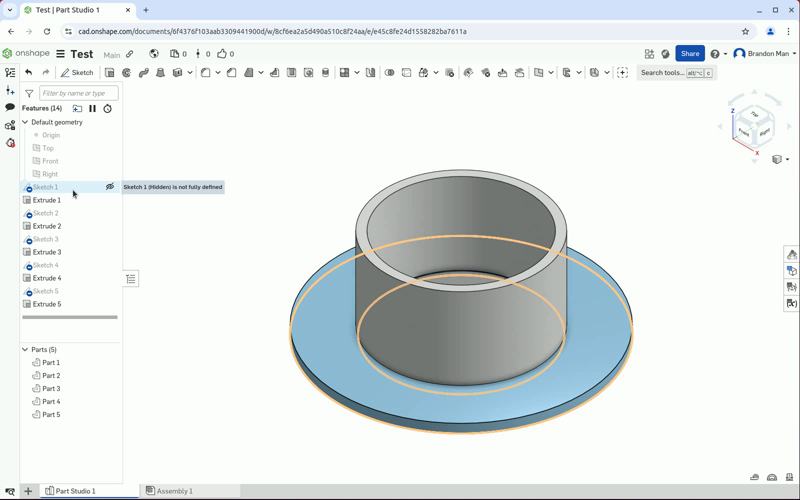
click(73, 189)